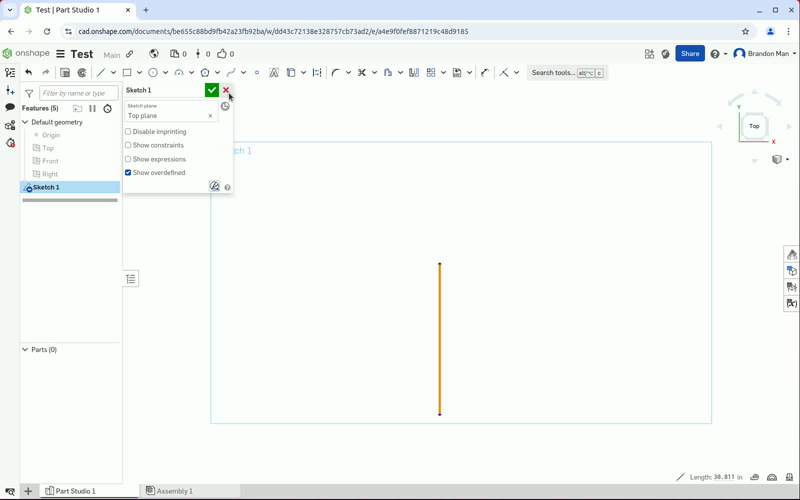
key(shift+h)
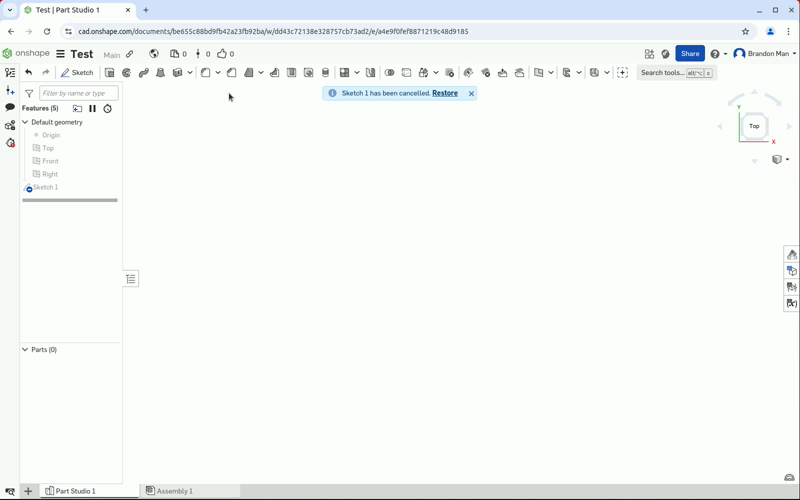
mouse_move(73, 352)
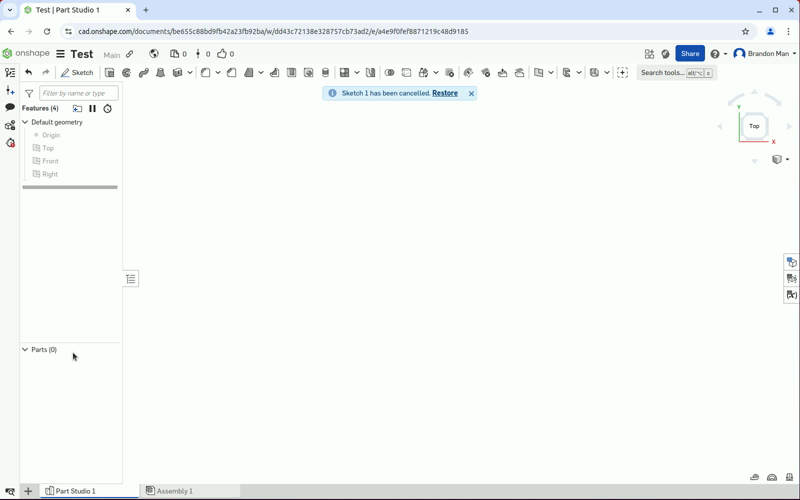
key(y)
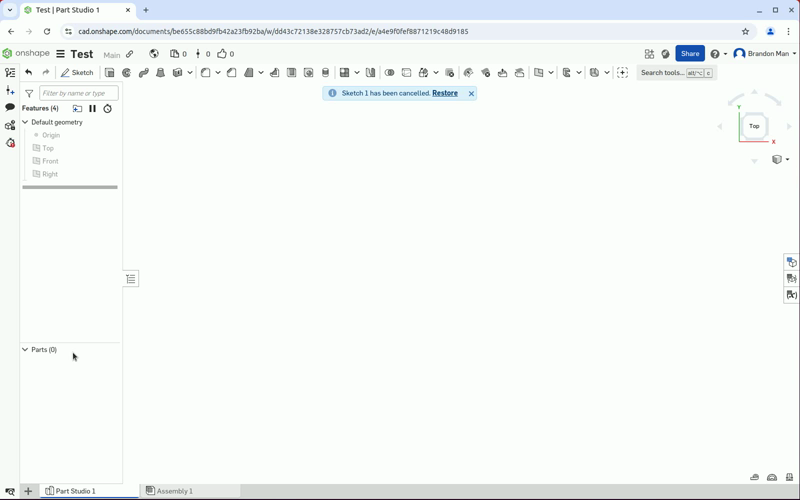
key(shift+p)
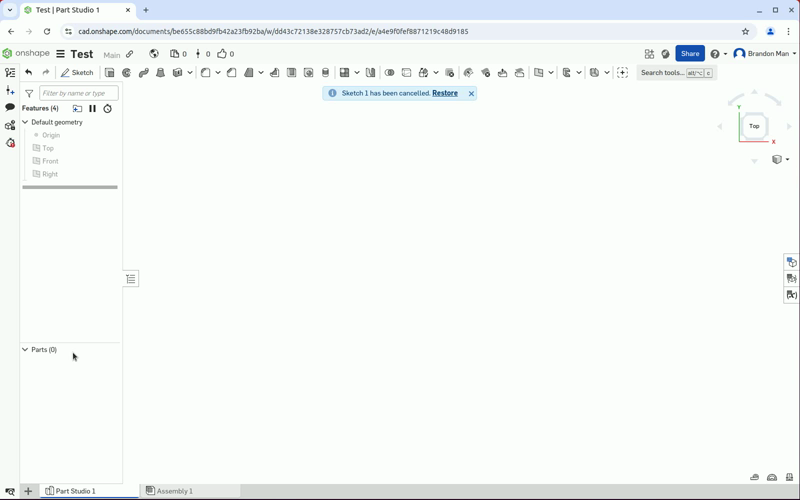
key(space)
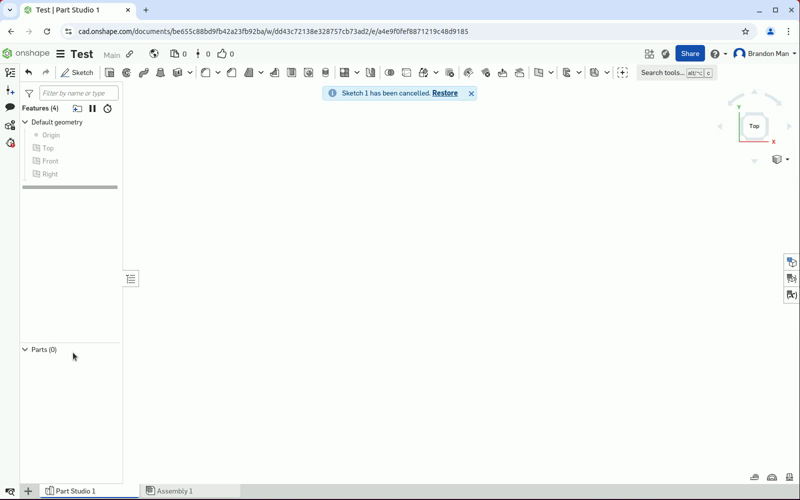
key_down(shift)
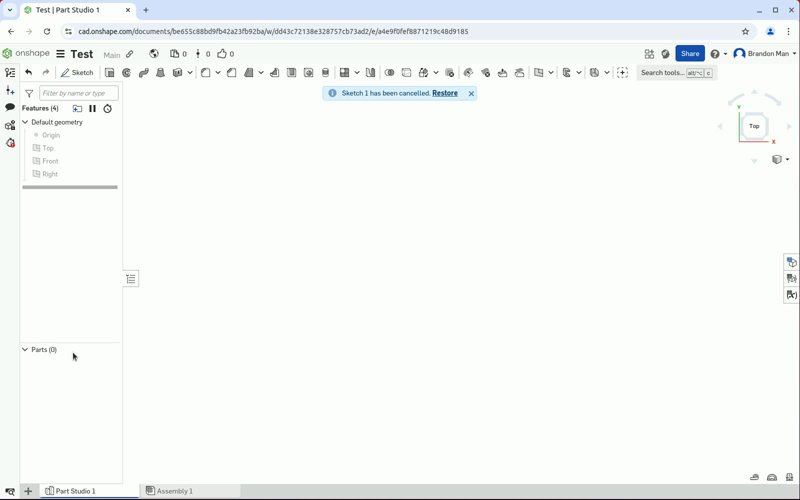
key(up)
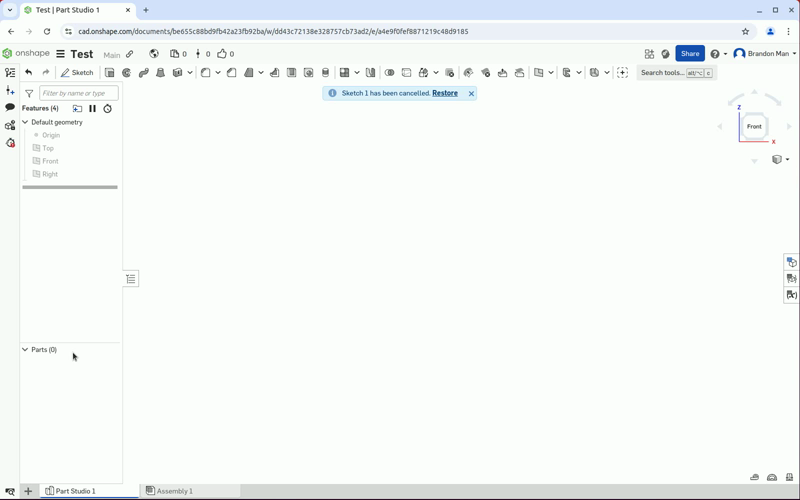
key_up(shift)
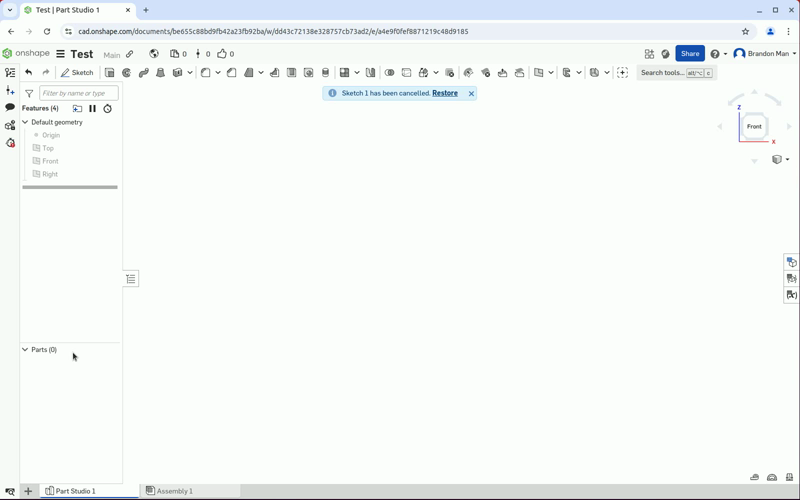
mouse_move(73, 352)
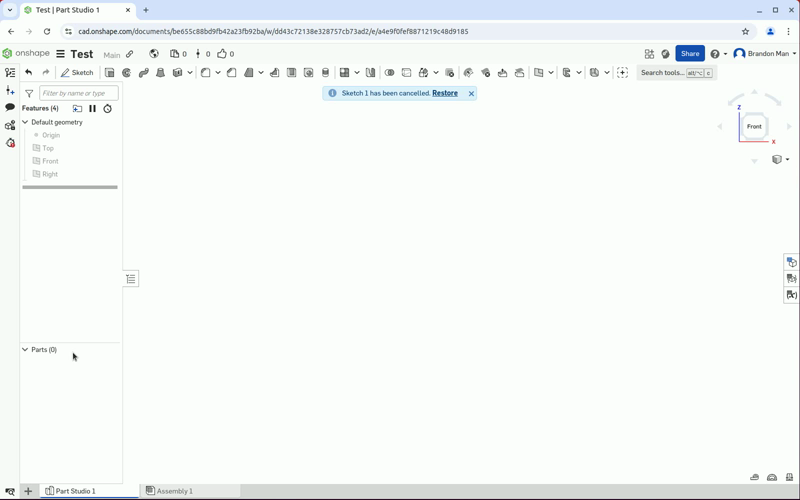
key(shift+y)
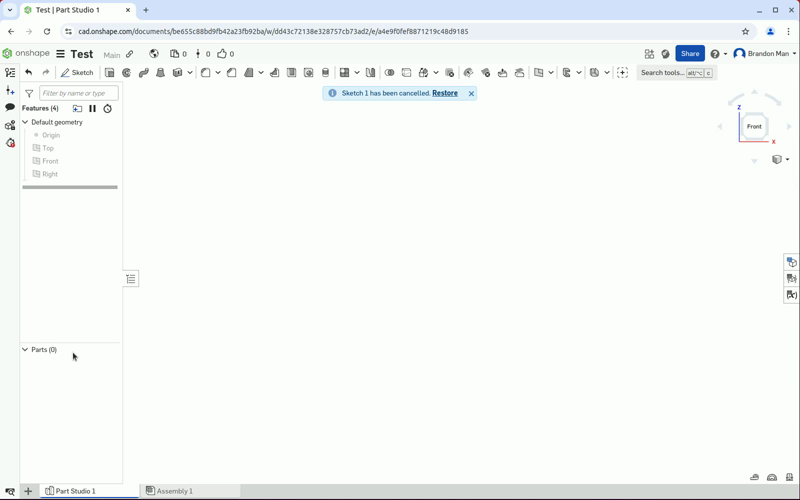
key(shift+s)
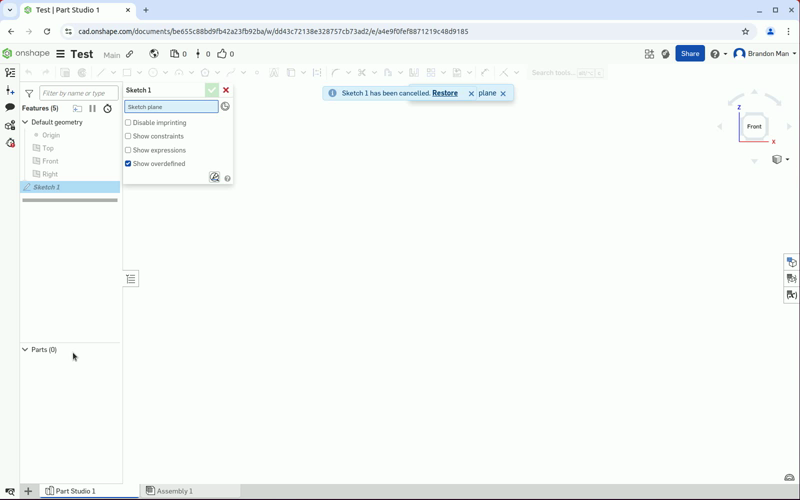
mouse_move(73, 163)
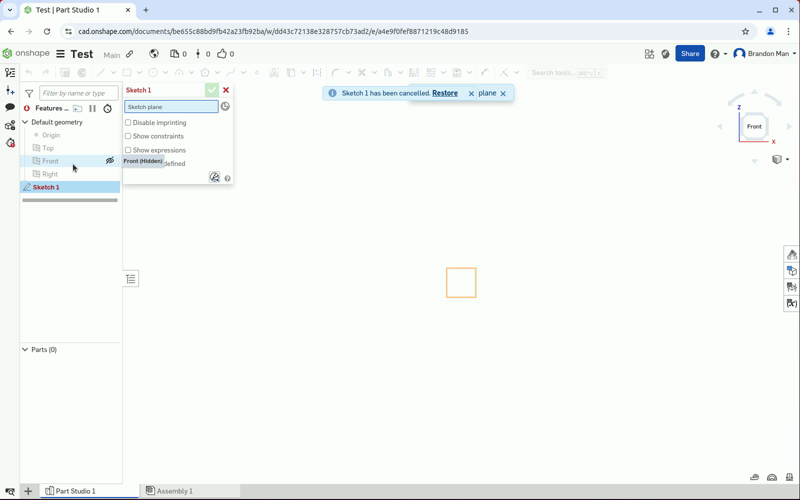
click(73, 163)
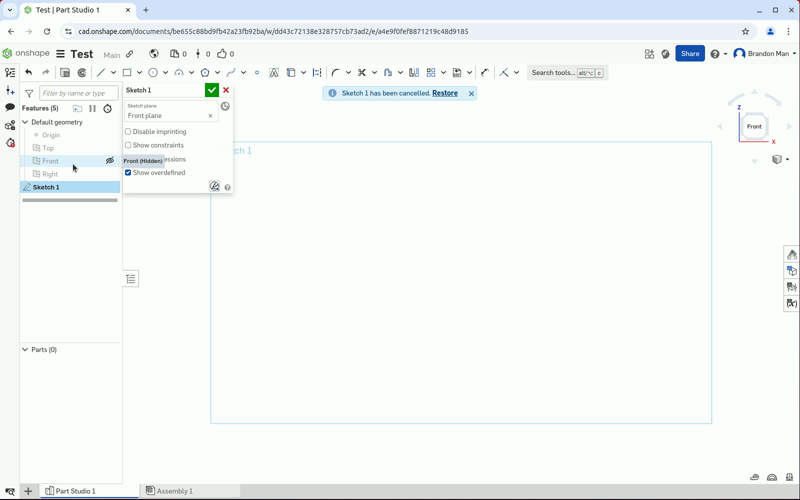
mouse_move(73, 352)
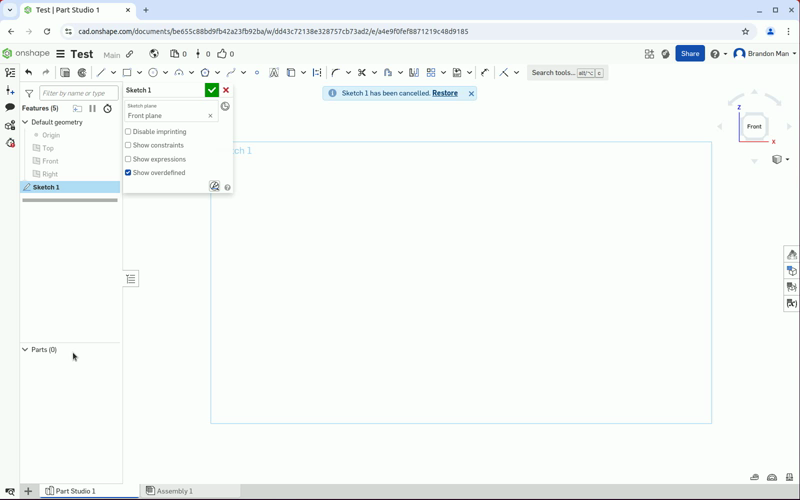
key(y)
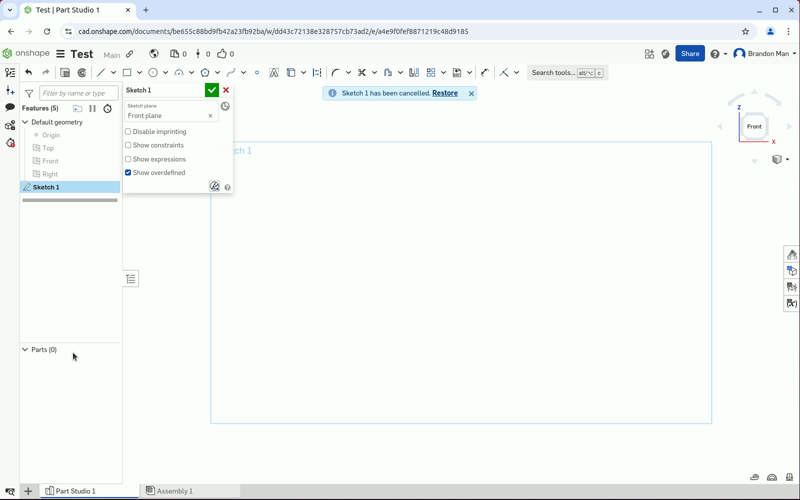
key(l)
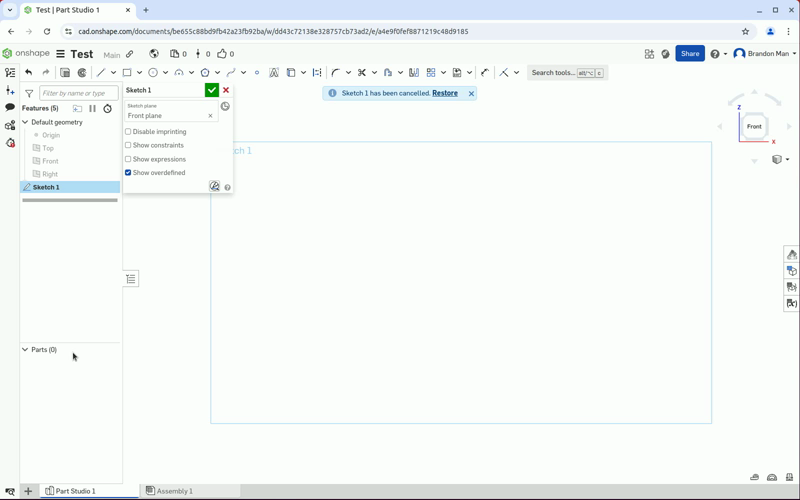
key_down(shift)
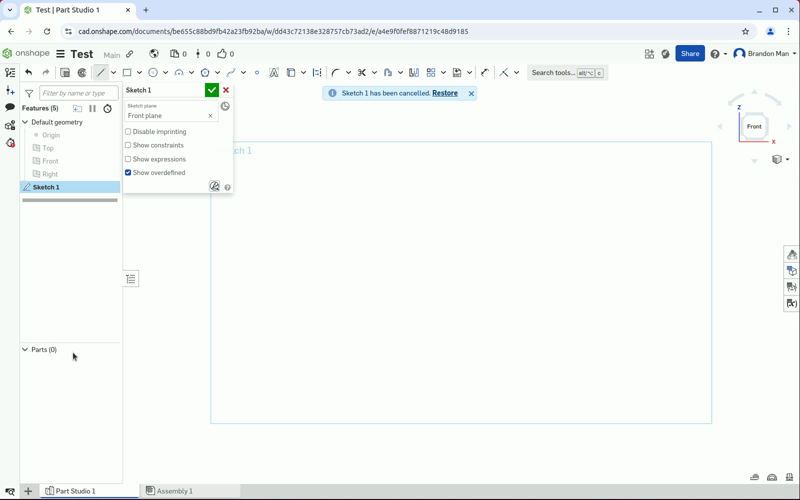
mouse_move(411, 272)
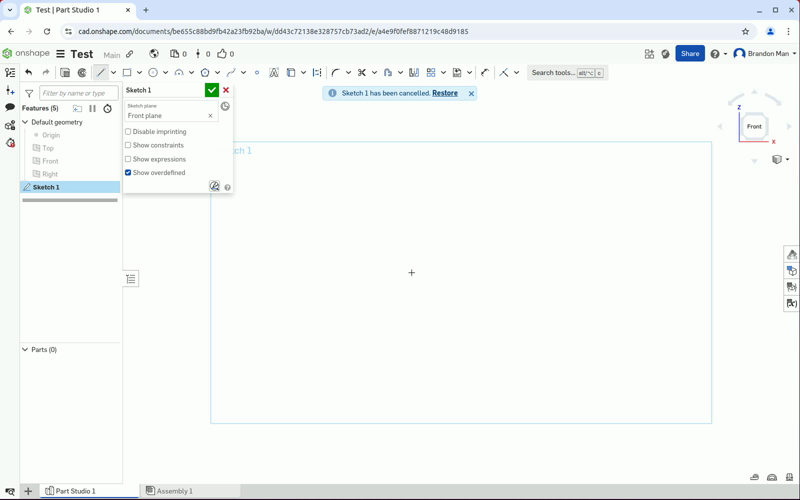
click(411, 272)
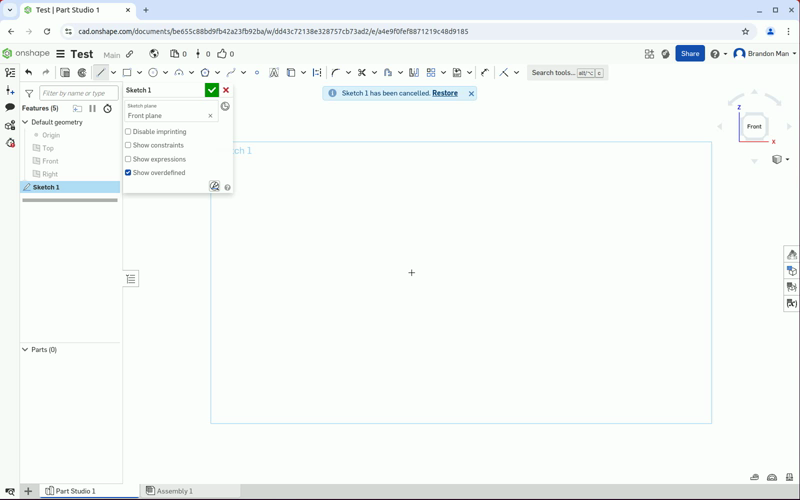
key_up(shift)
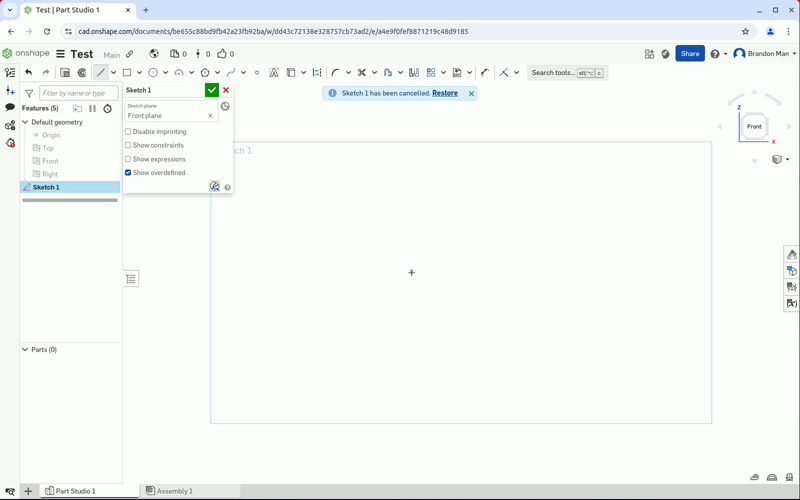
key_down(shift)
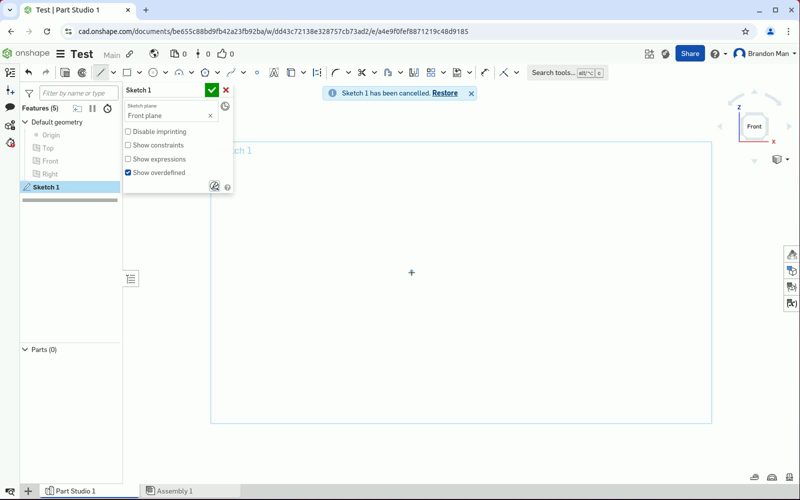
mouse_move(441, 272)
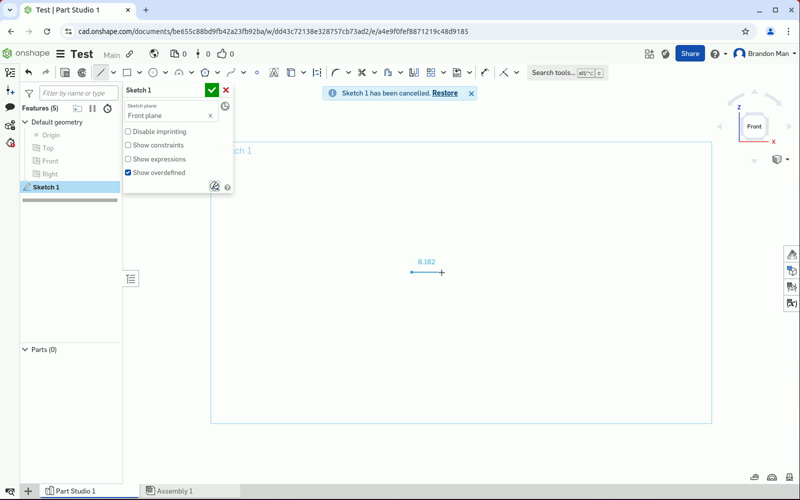
mouse_move(419, 272)
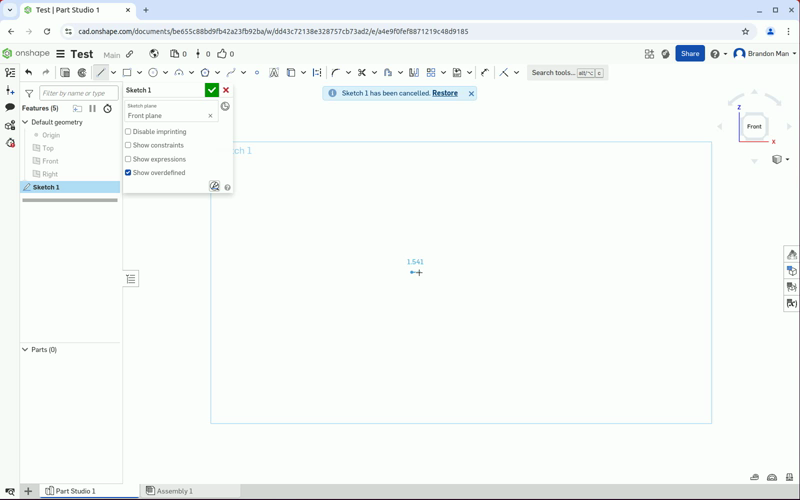
click(419, 272)
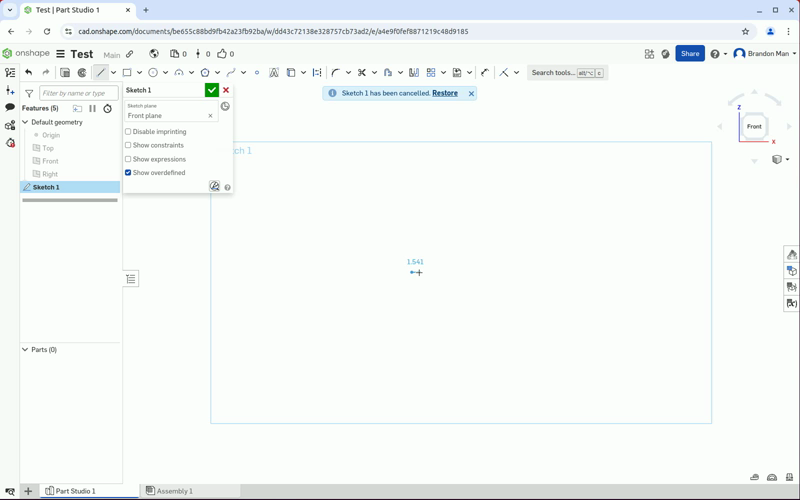
key_up(shift)
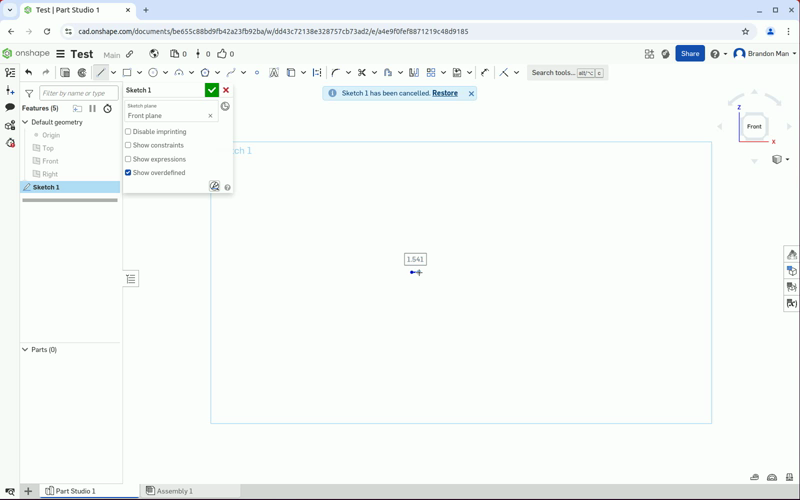
key_down(shift)
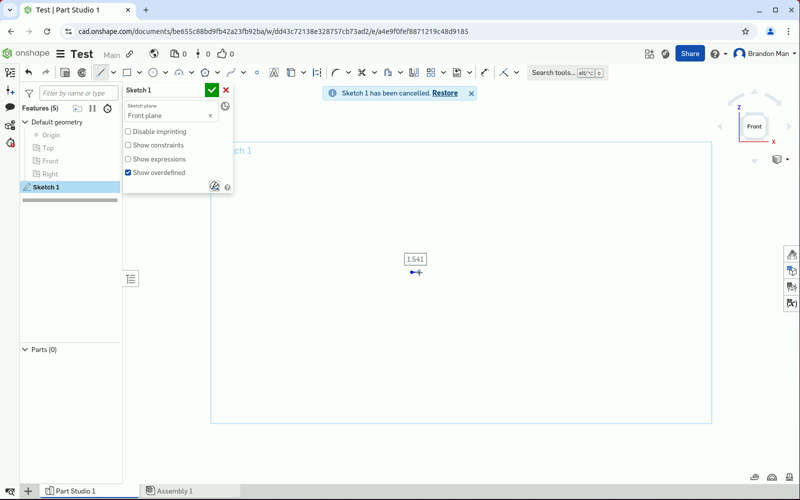
mouse_move(449, 272)
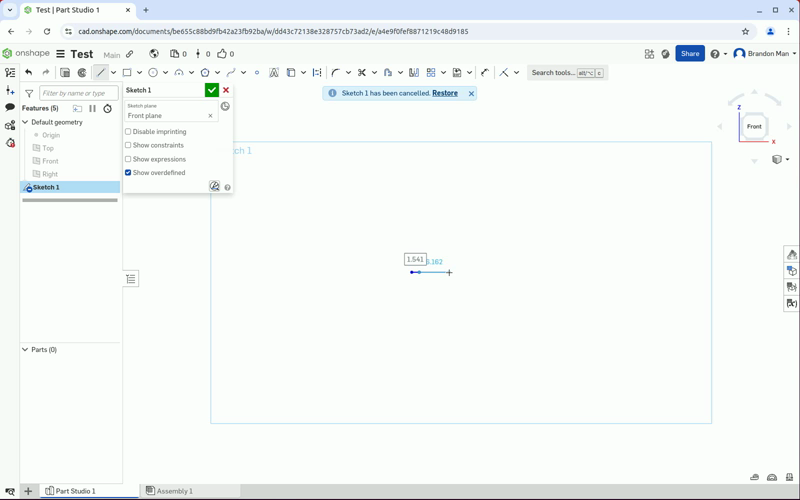
mouse_move(419, 256)
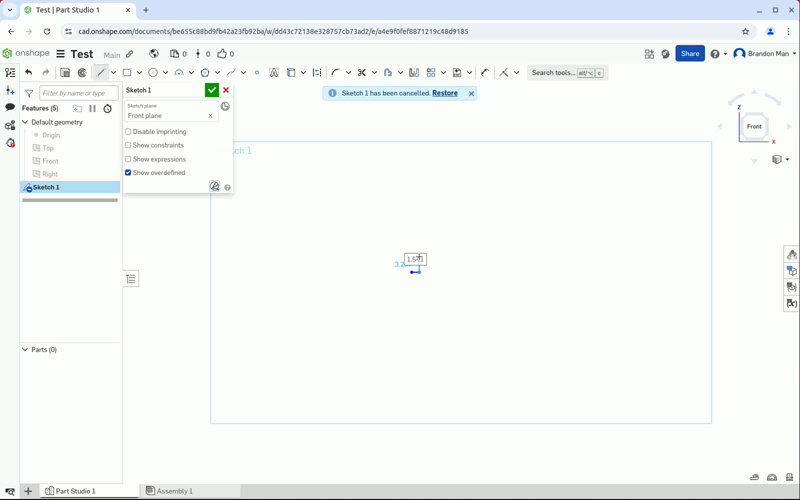
click(419, 256)
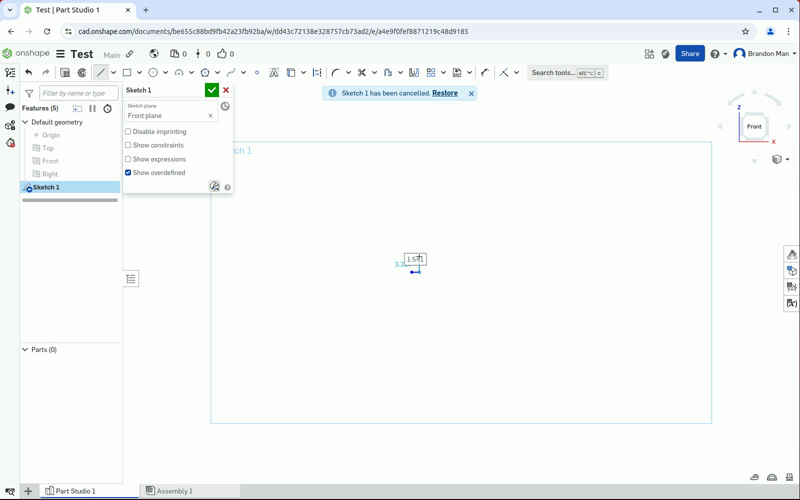
key_up(shift)
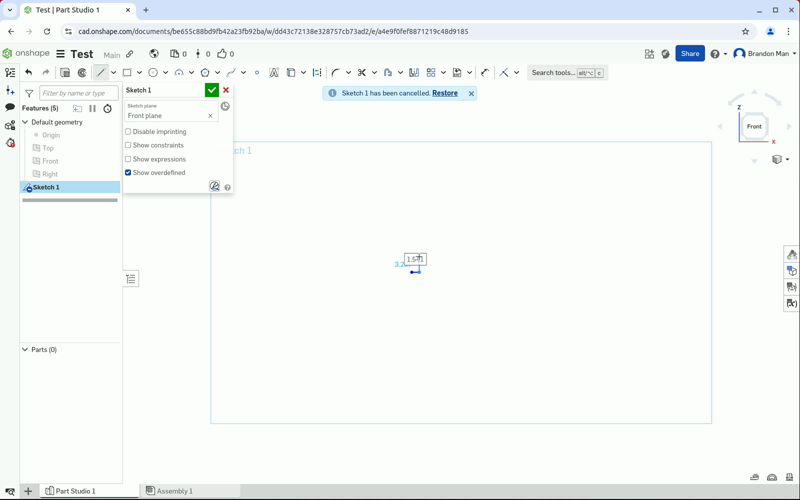
key_down(shift)
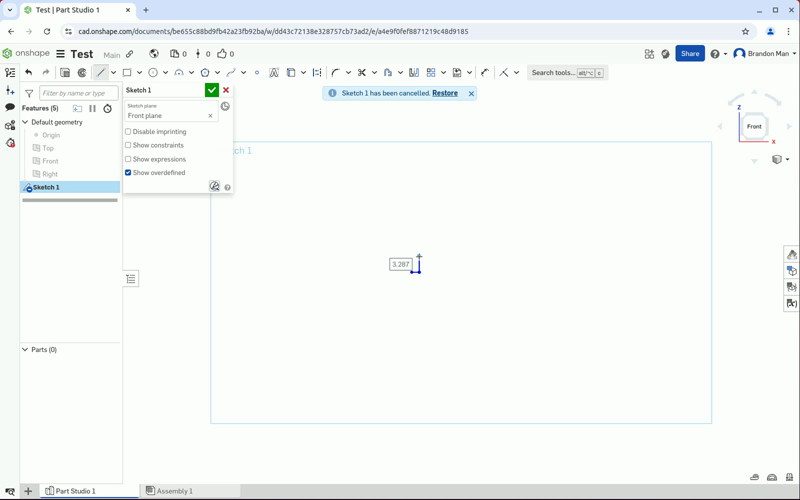
mouse_move(449, 256)
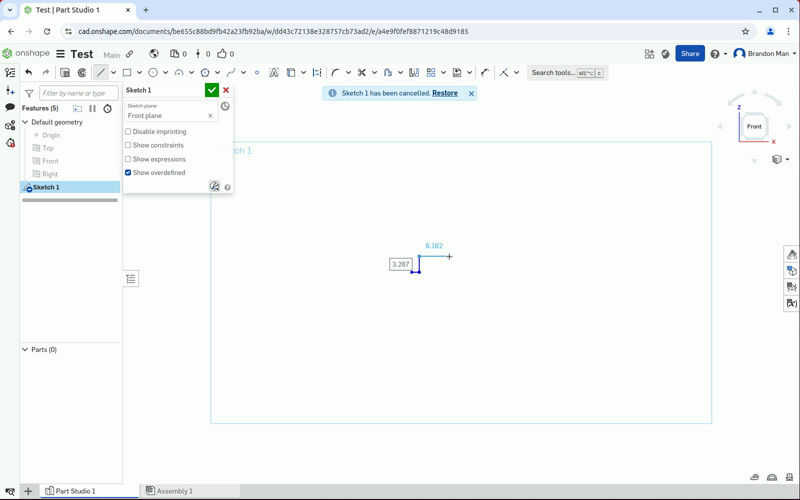
mouse_move(411, 256)
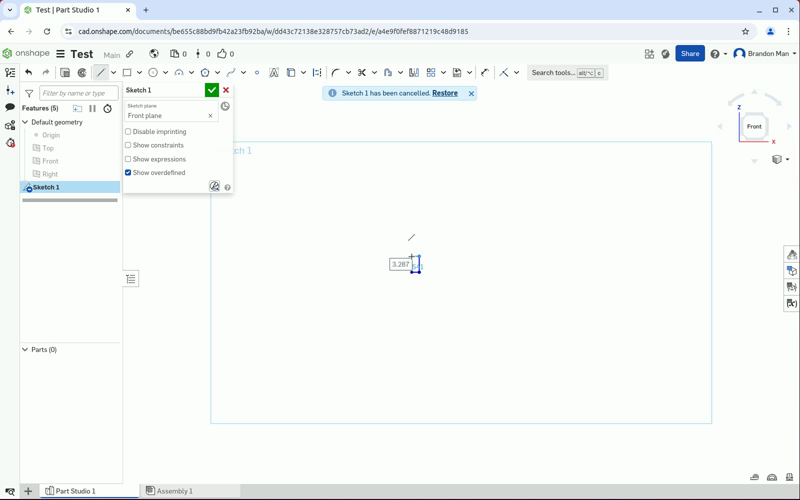
click(411, 256)
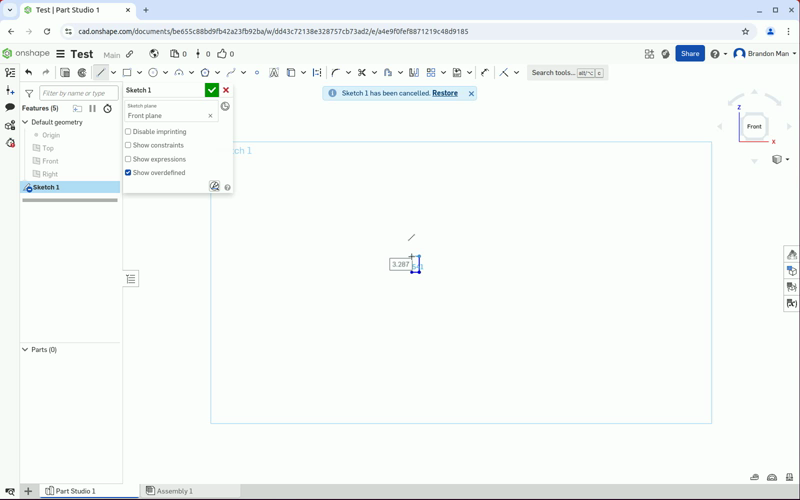
key_up(shift)
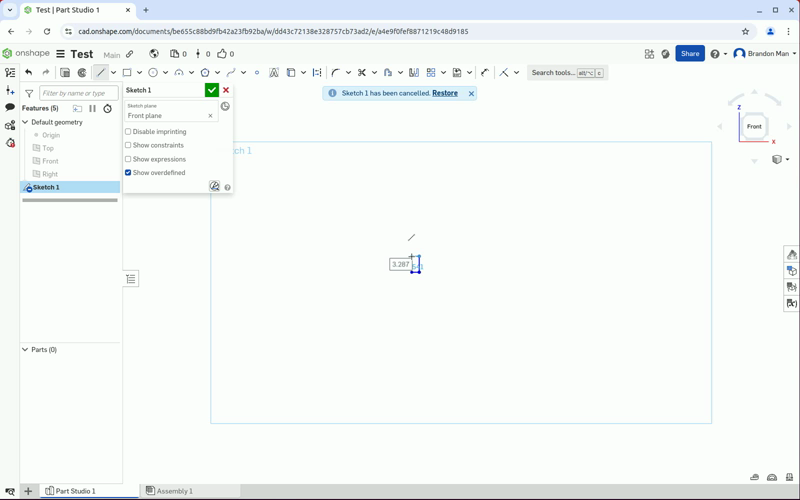
mouse_move(441, 256)
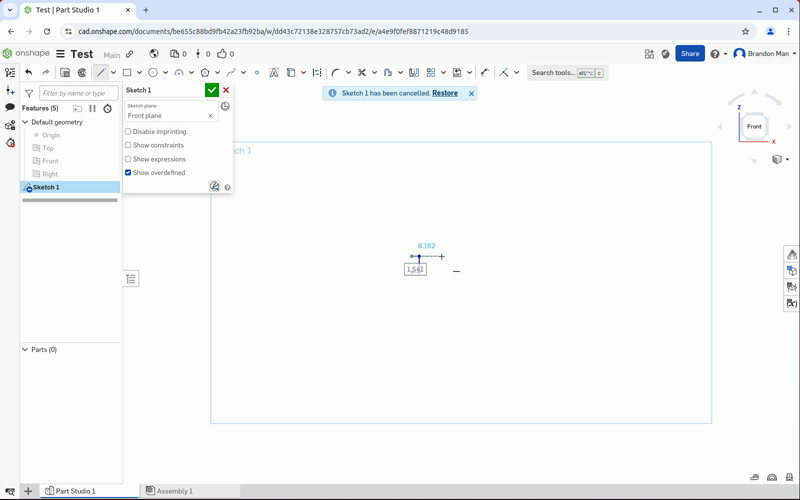
key_down(shift)
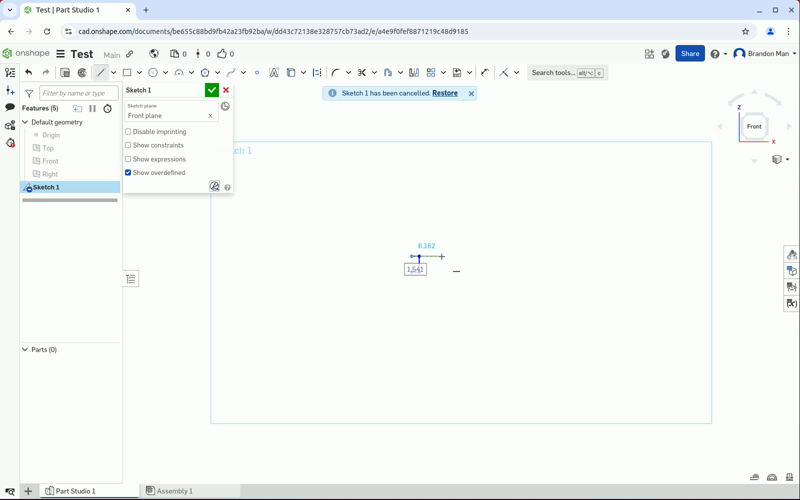
mouse_move(411, 272)
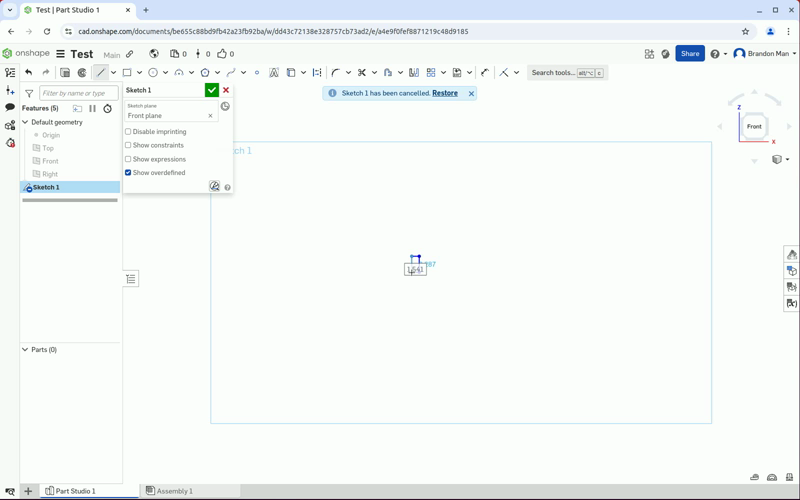
key_up(shift)
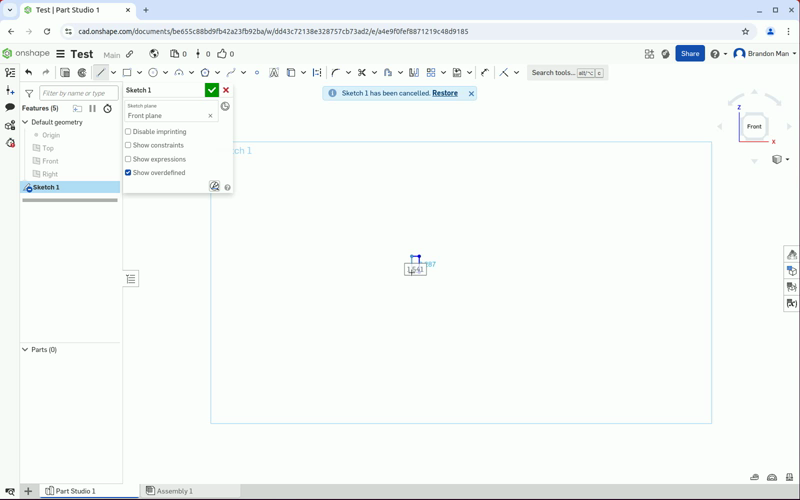
click(411, 272)
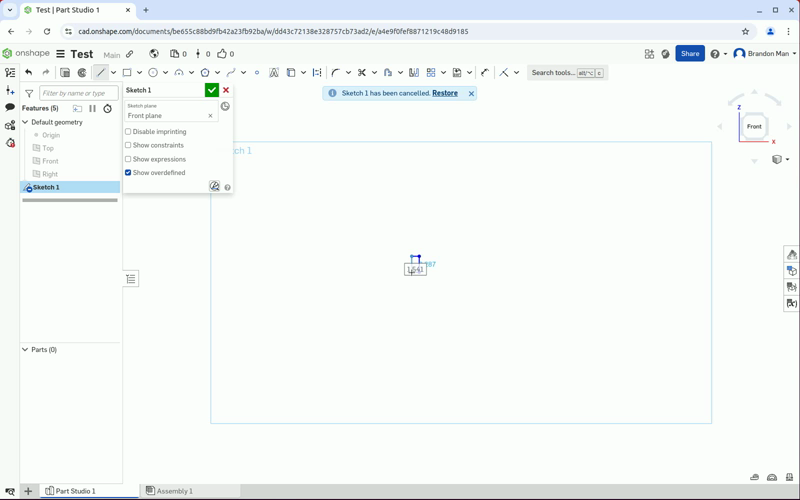
key(esc)
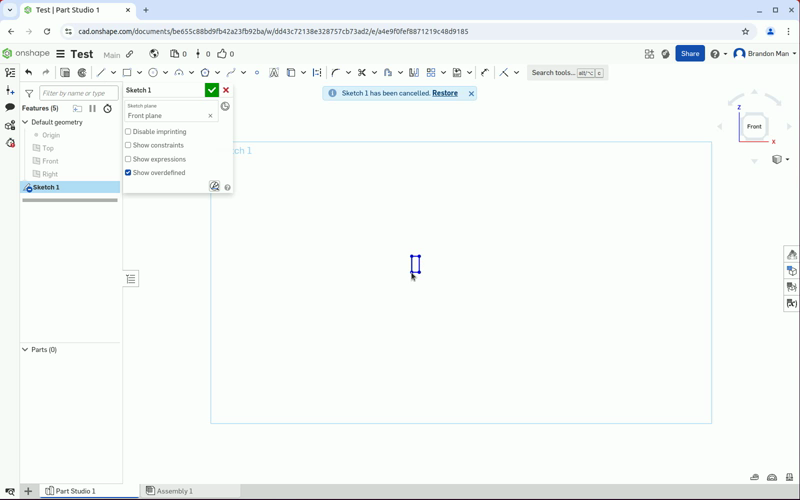
mouse_move(418, 270)
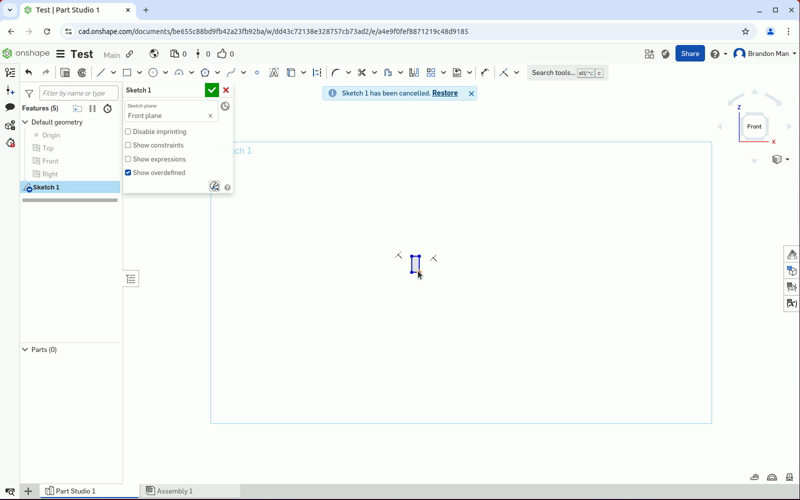
scroll(6)
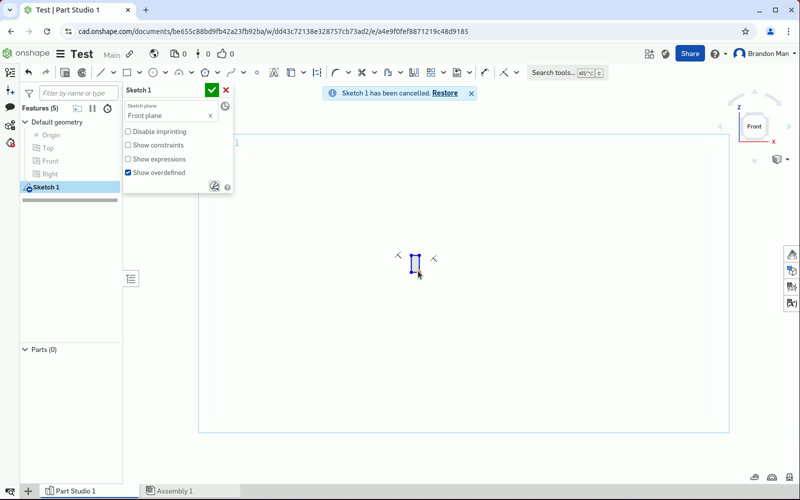
scroll(6)
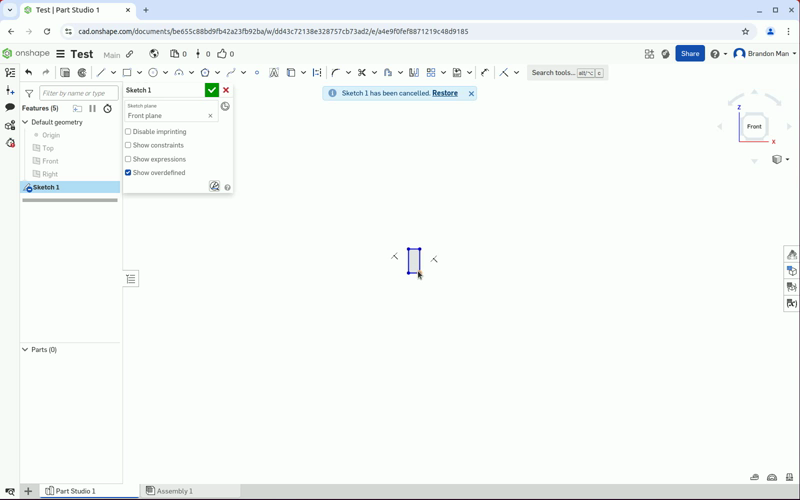
scroll(6)
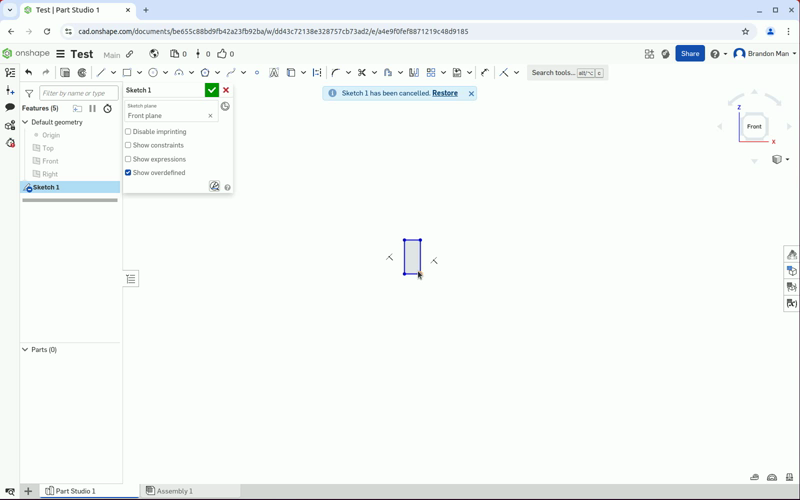
scroll(6)
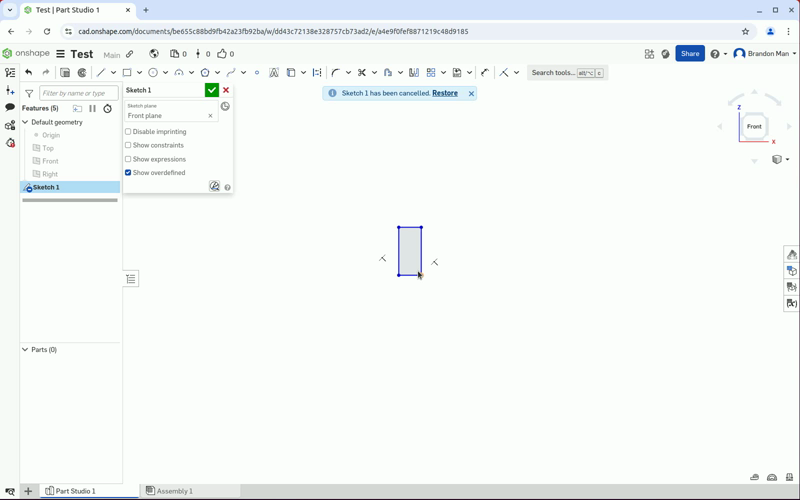
scroll(6)
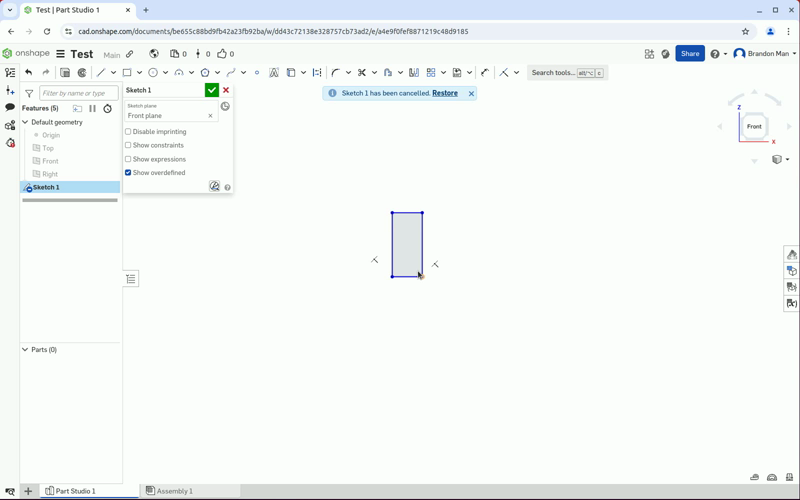
scroll(6)
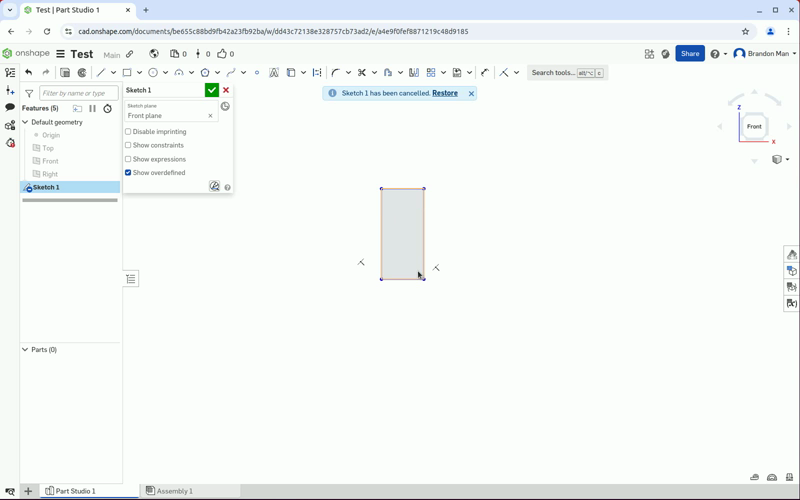
scroll(6)
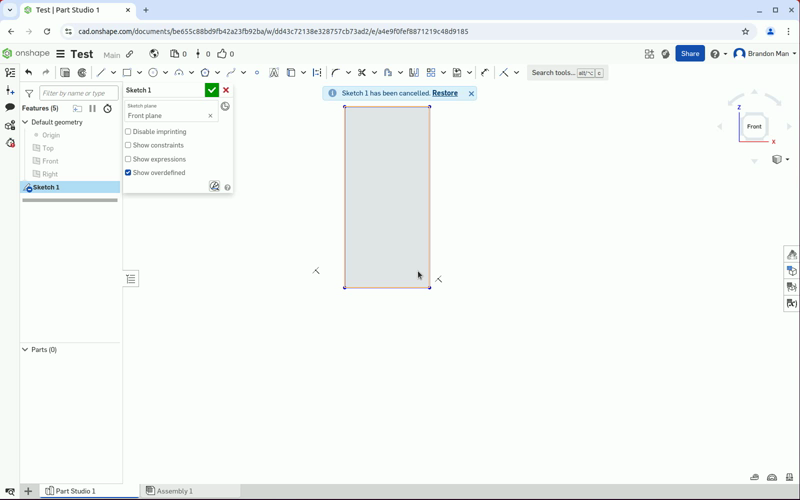
click(418, 270)
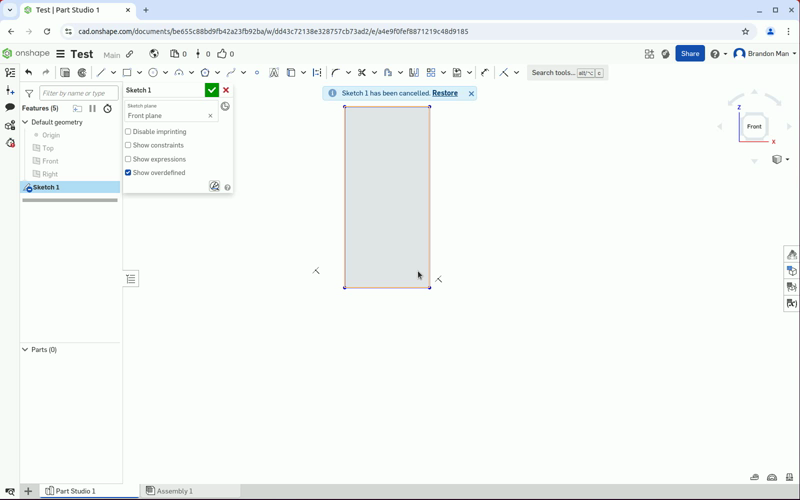
scroll(-6)
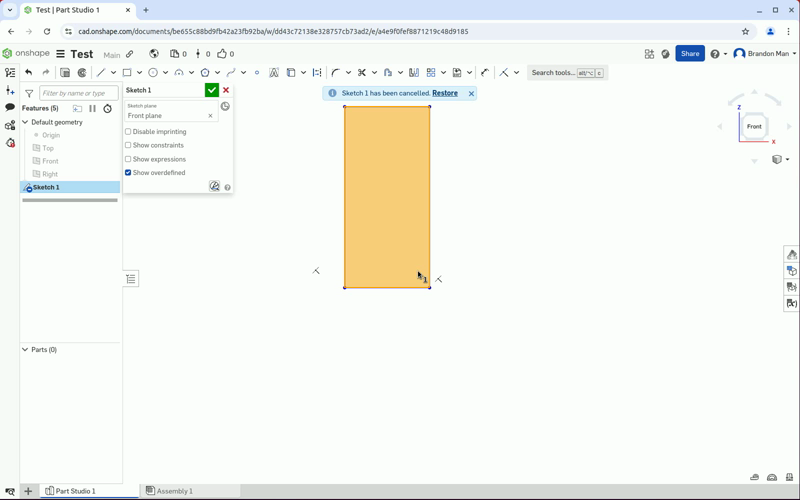
scroll(-6)
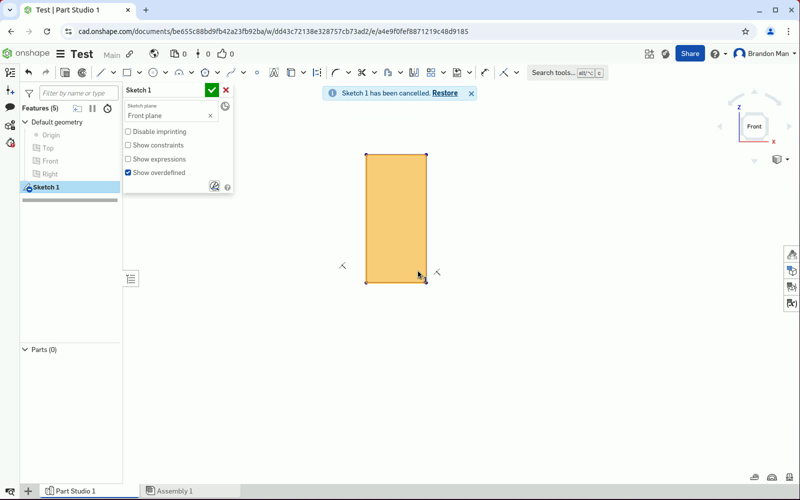
scroll(-6)
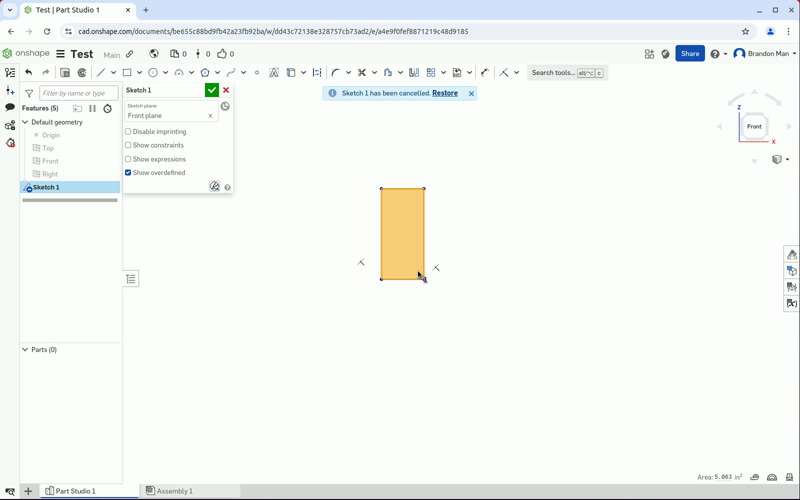
scroll(-6)
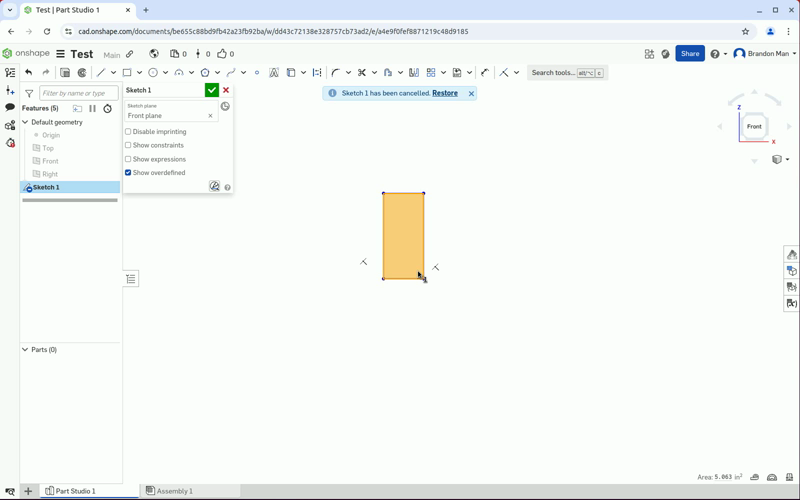
scroll(-6)
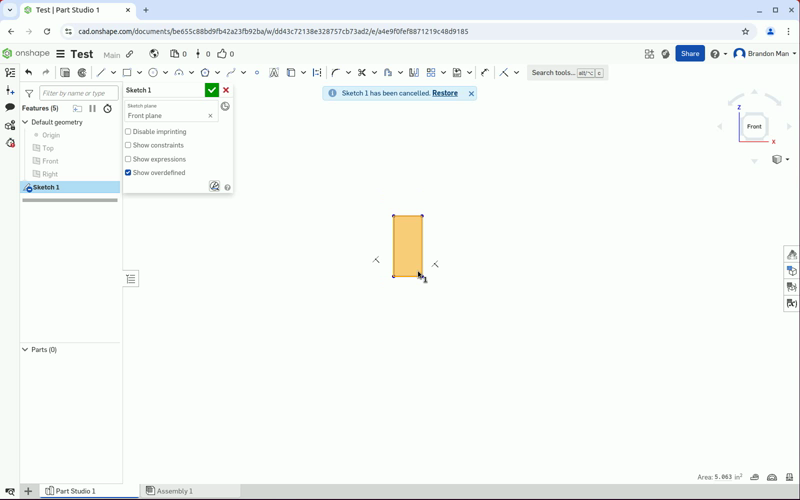
scroll(-6)
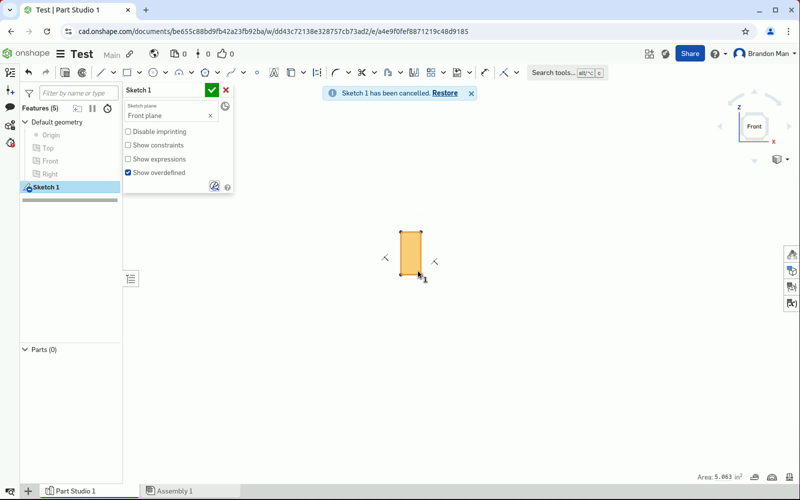
scroll(-6)
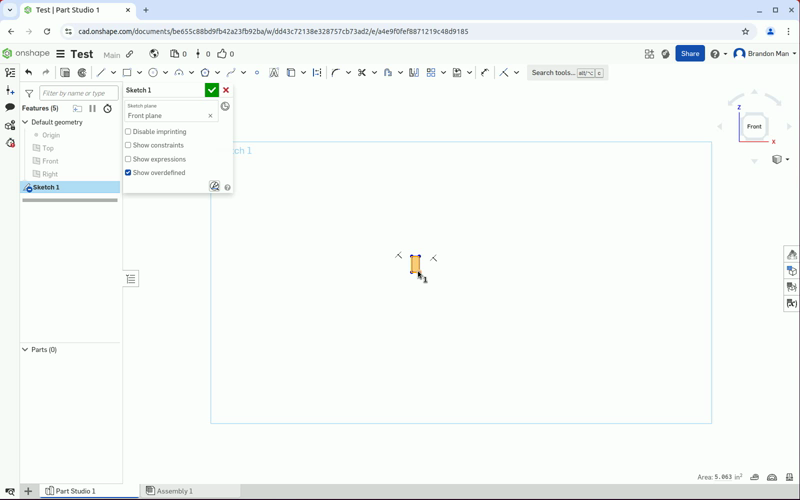
mouse_move(73, 352)
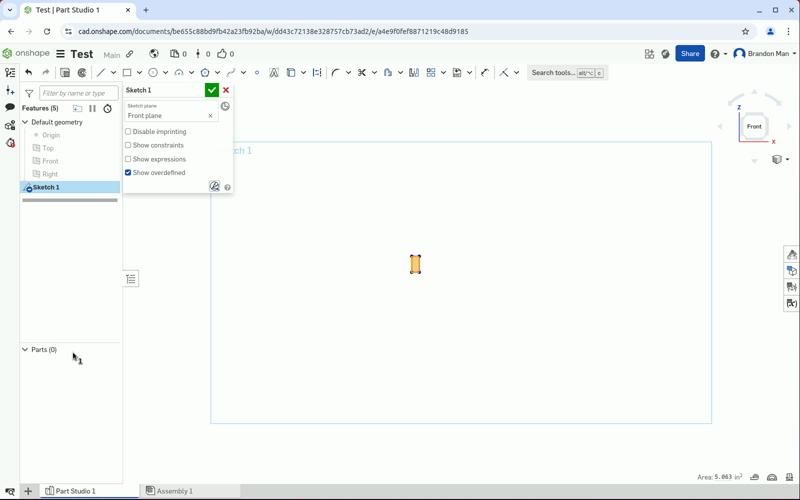
key(shift+y)
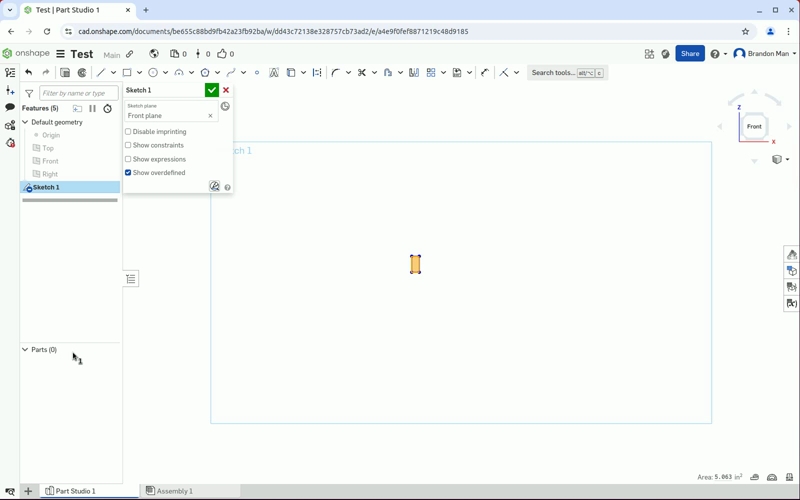
key(shift+e)
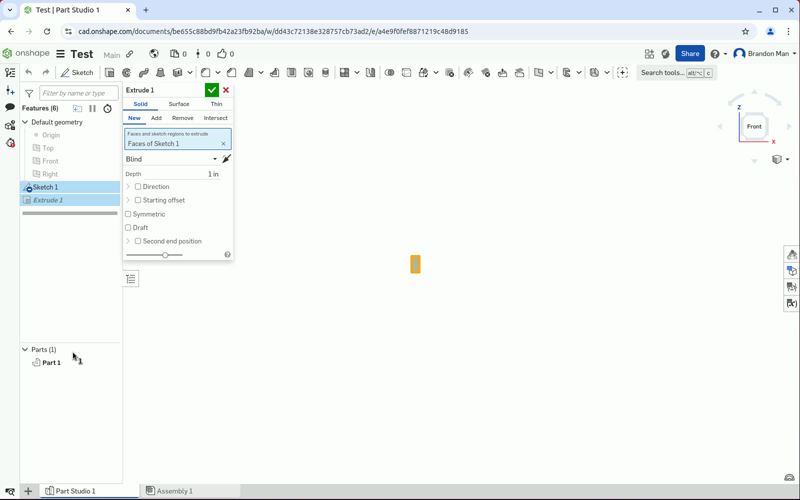
mouse_move(143, 106)
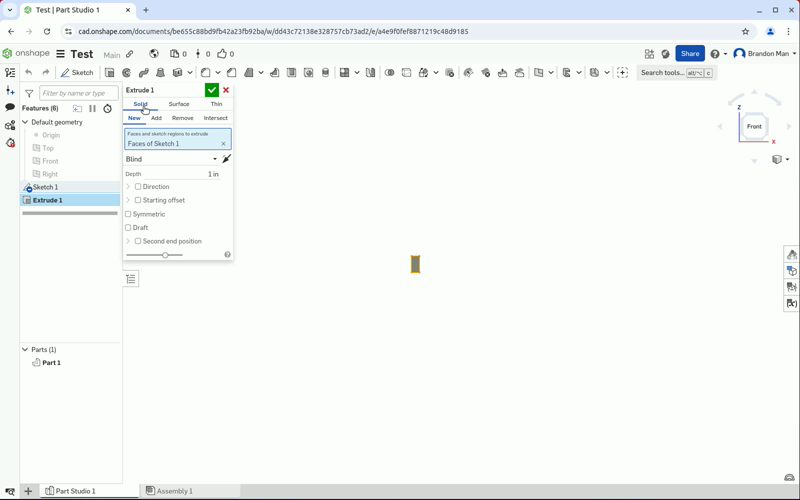
click(143, 106)
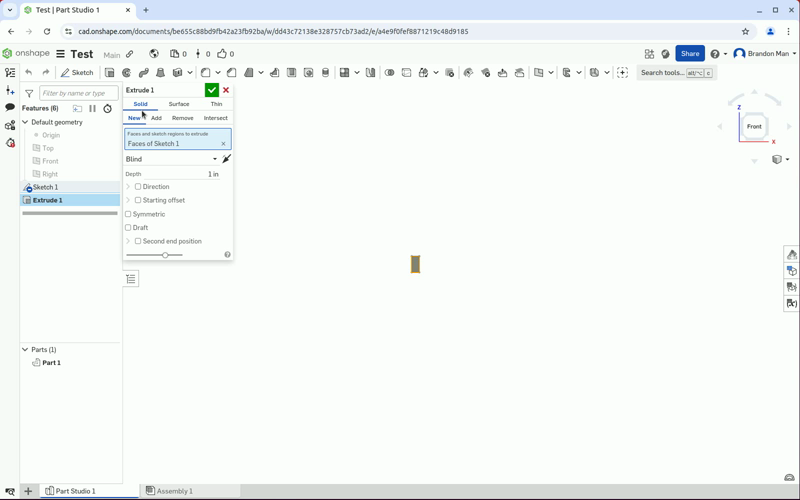
mouse_move(137, 120)
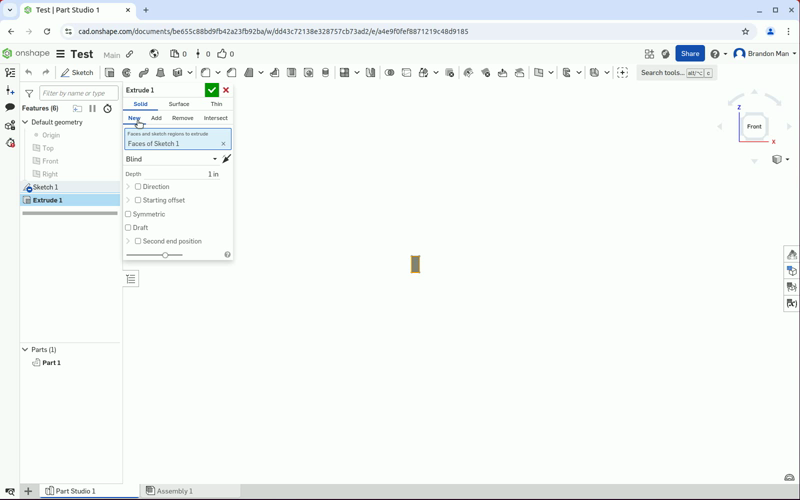
click(137, 120)
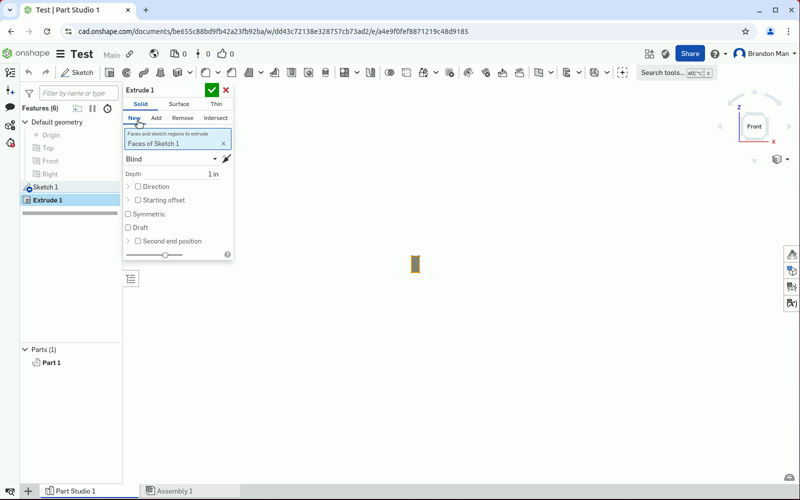
key(tab, 4)
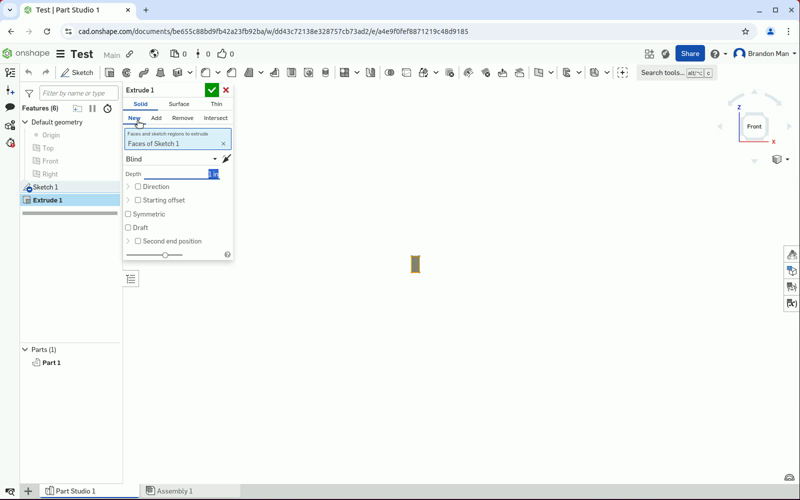
text(1.444)
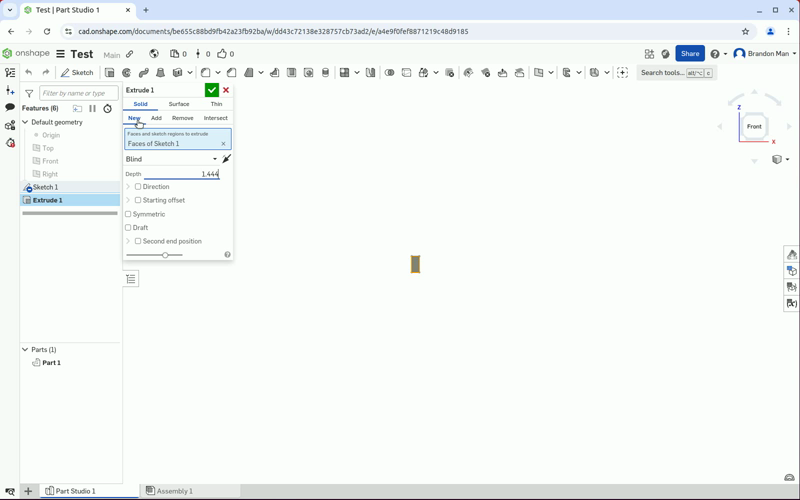
key(enter)
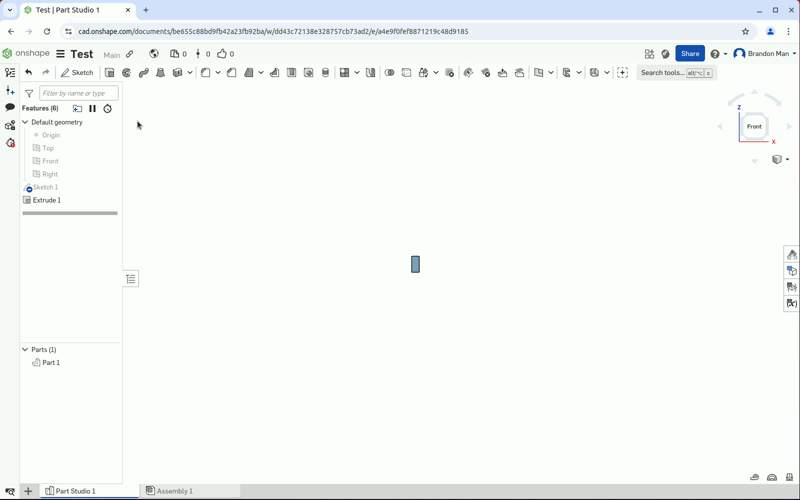
key(shift+h)
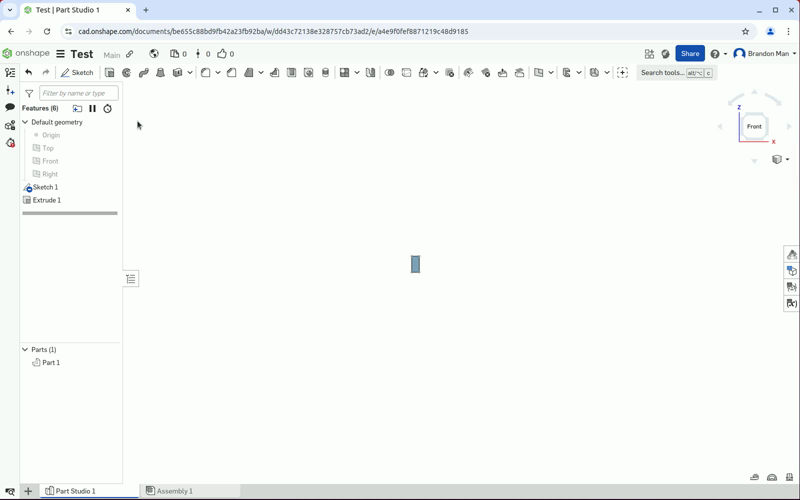
key(shift+h)
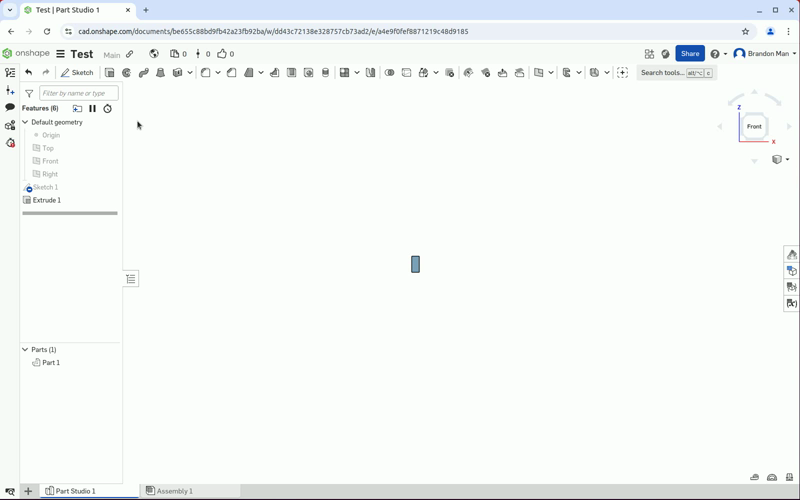
mouse_move(73, 189)
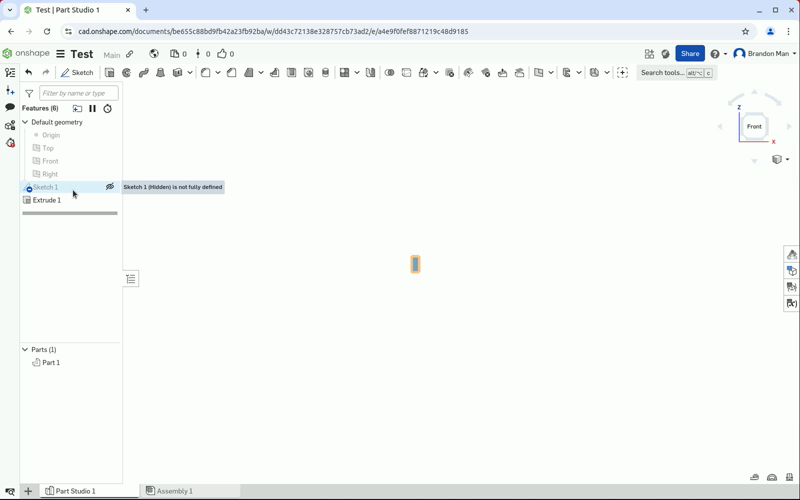
click(73, 189)
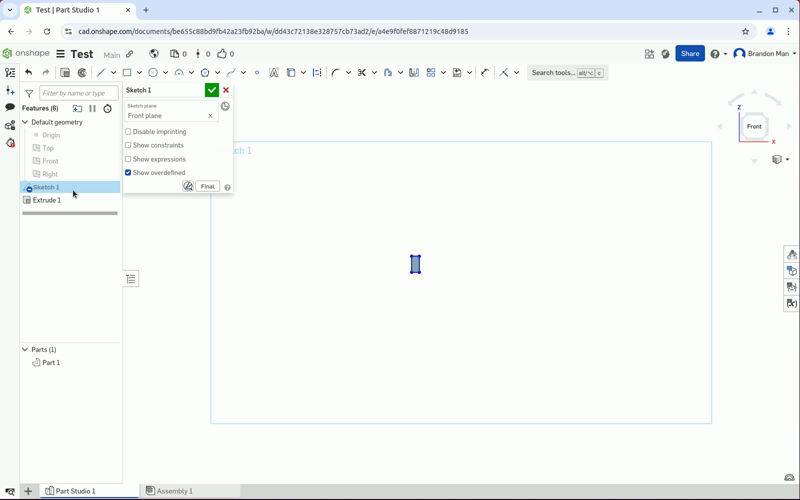
mouse_move(229, 92)
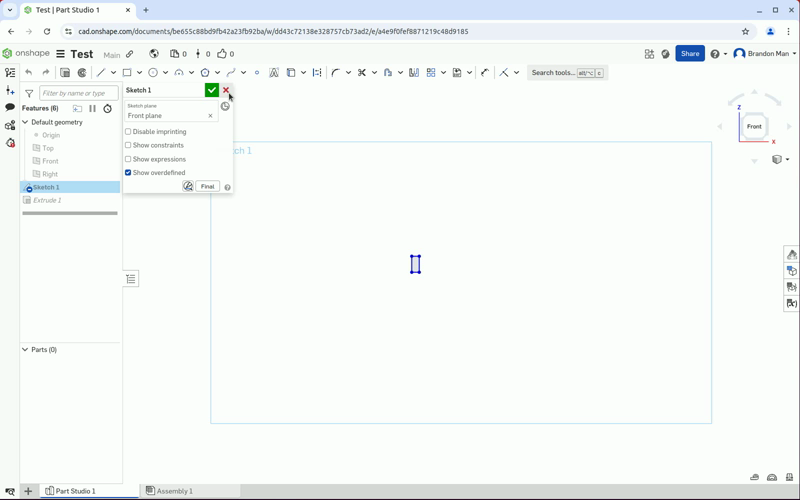
click(229, 92)
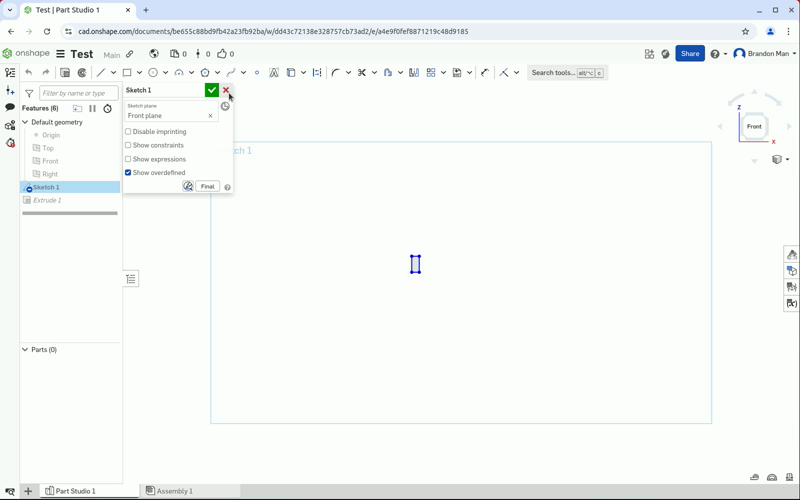
key(shift+s)
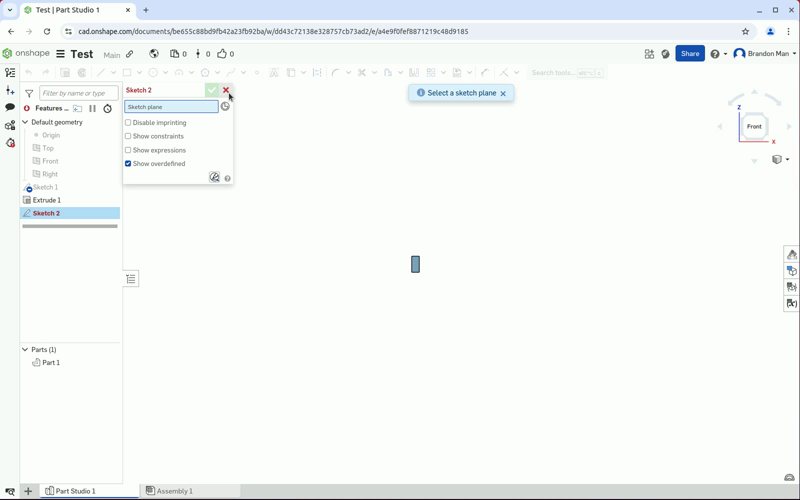
mouse_move(73, 163)
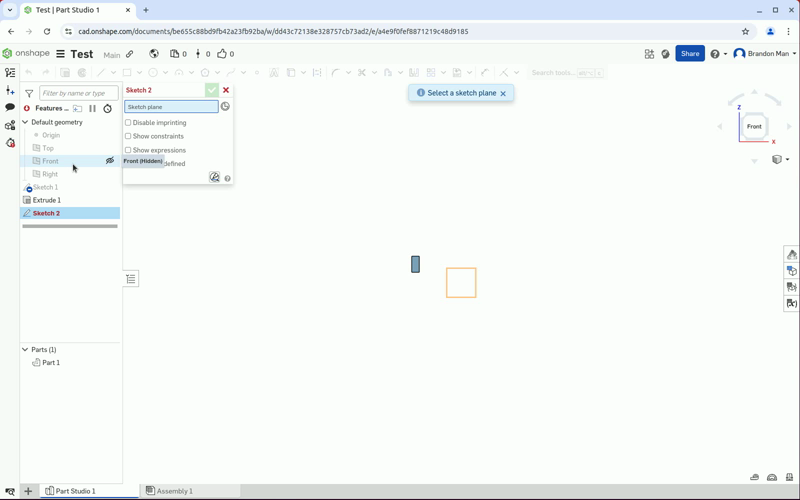
click(73, 163)
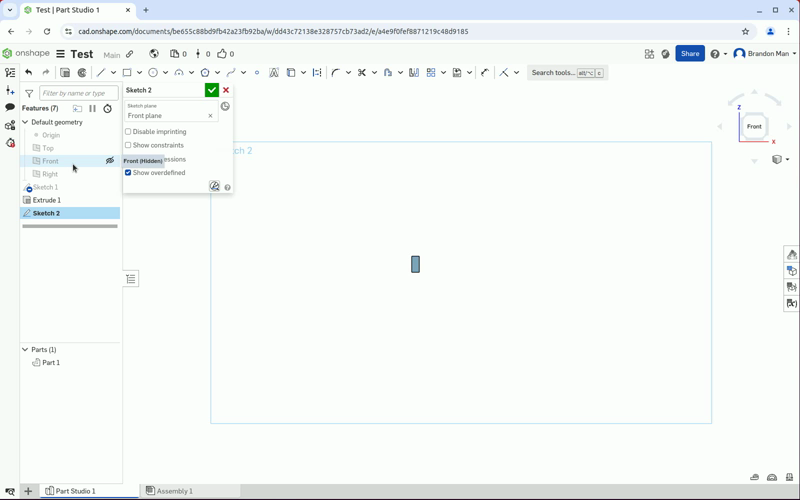
mouse_move(73, 352)
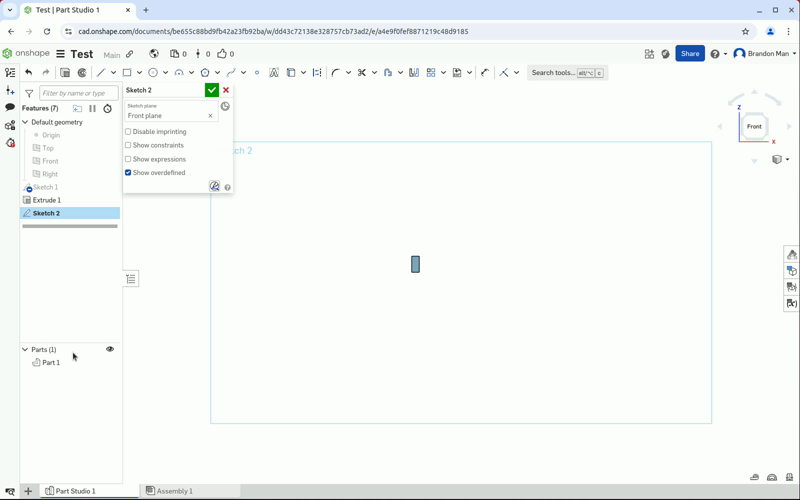
key(y)
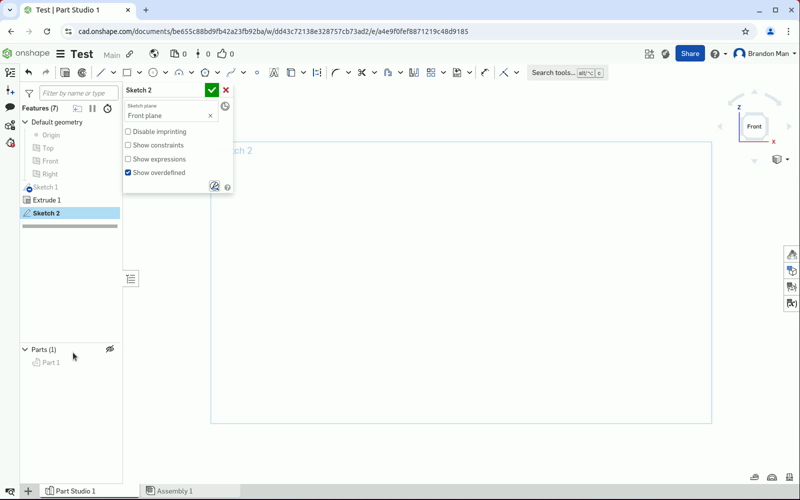
key(l)
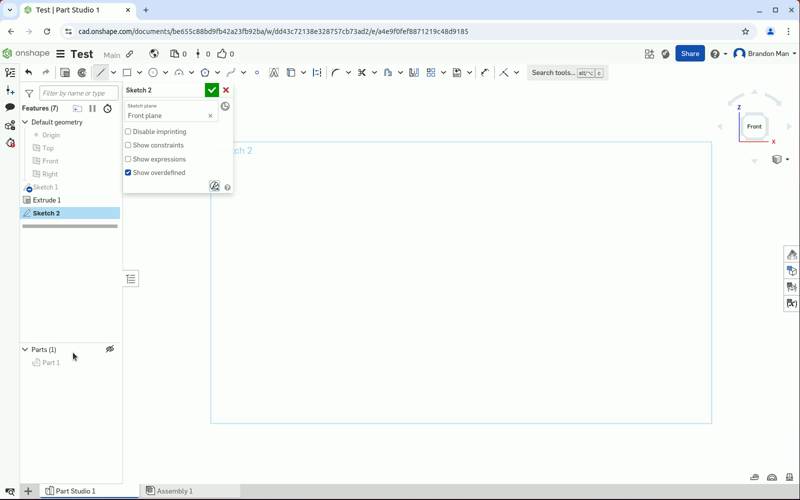
key_down(shift)
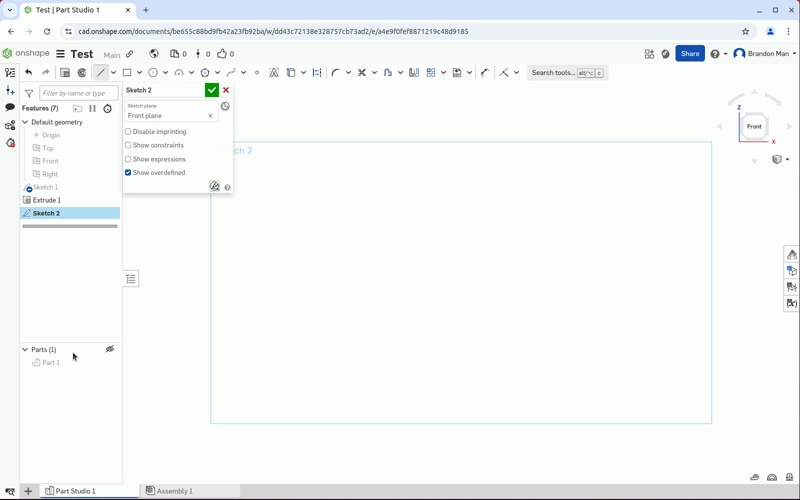
mouse_move(566, 272)
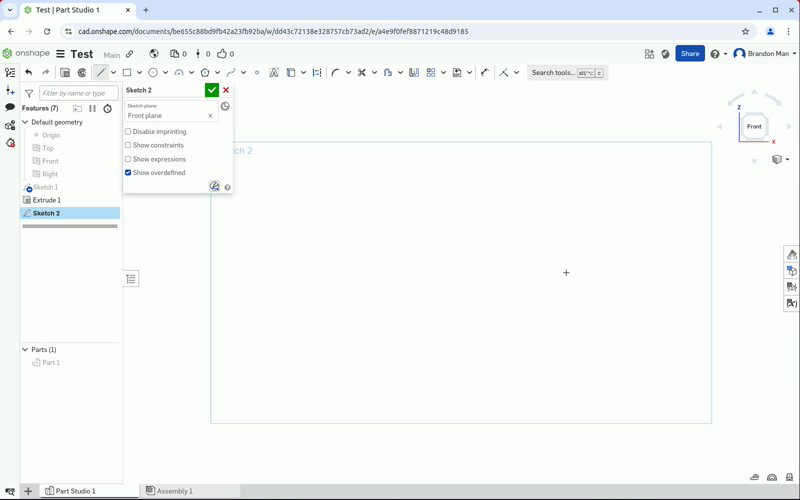
click(566, 272)
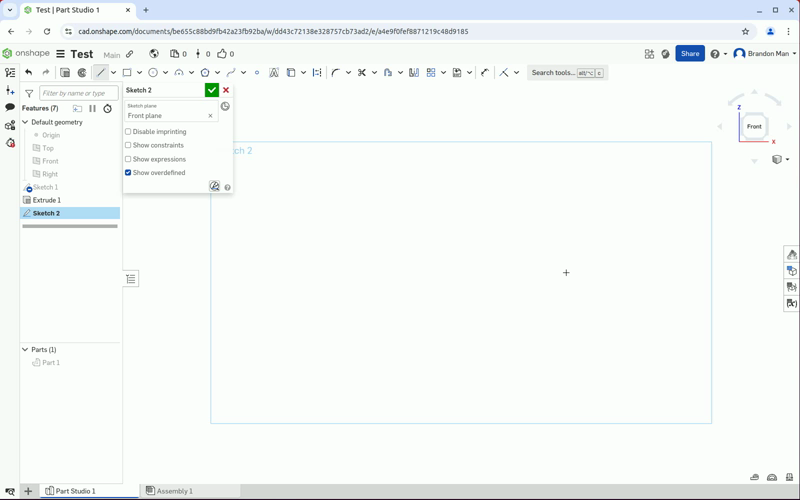
key_up(shift)
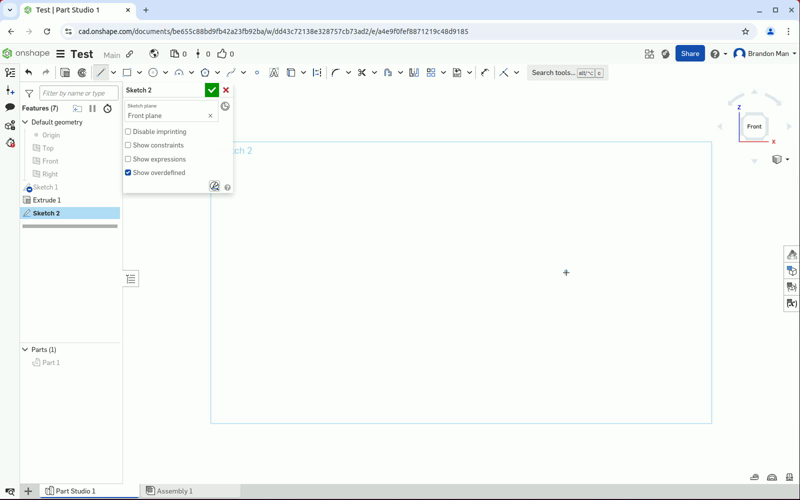
key_down(shift)
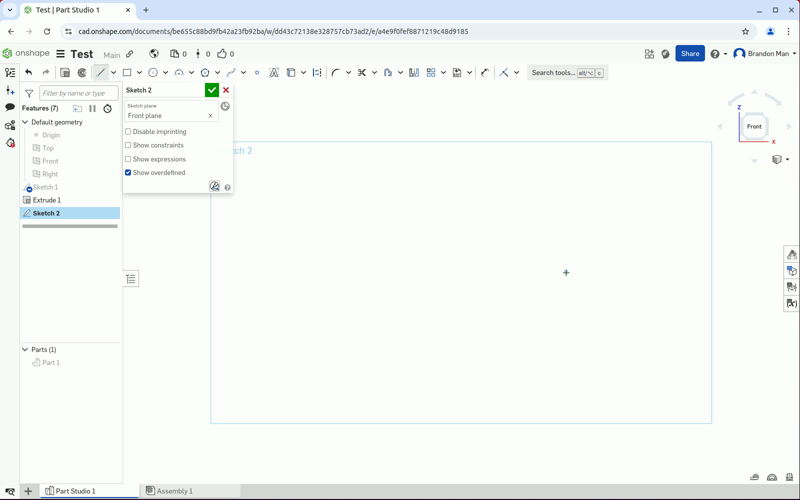
mouse_move(589, 272)
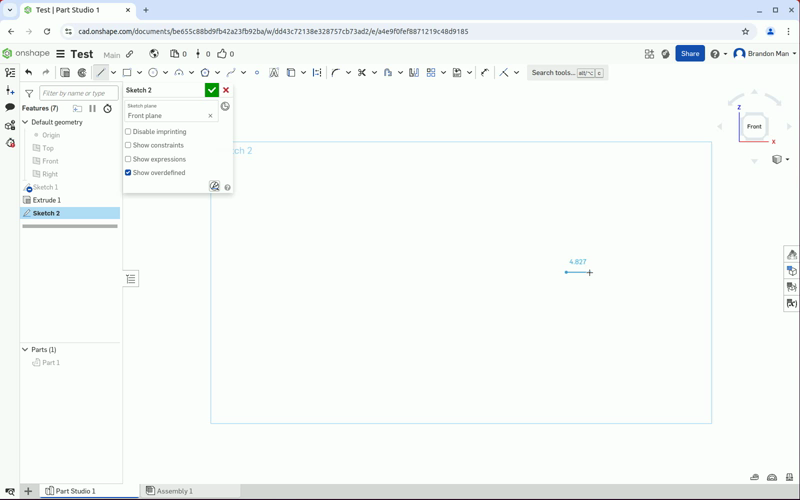
mouse_move(573, 272)
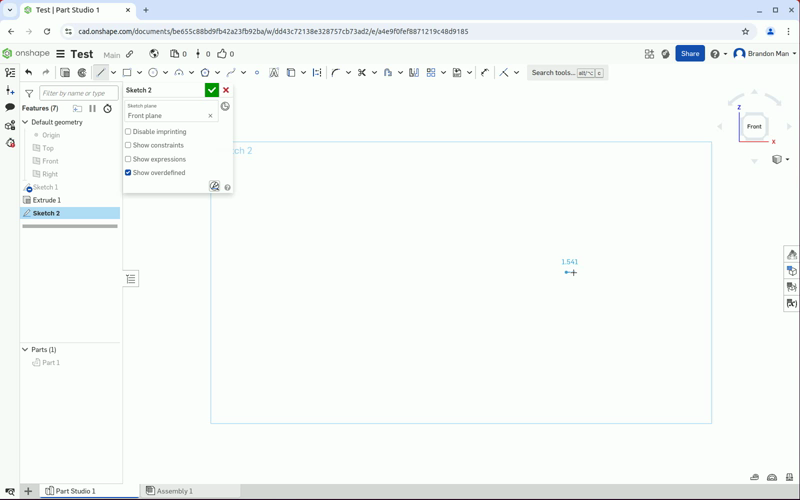
click(573, 272)
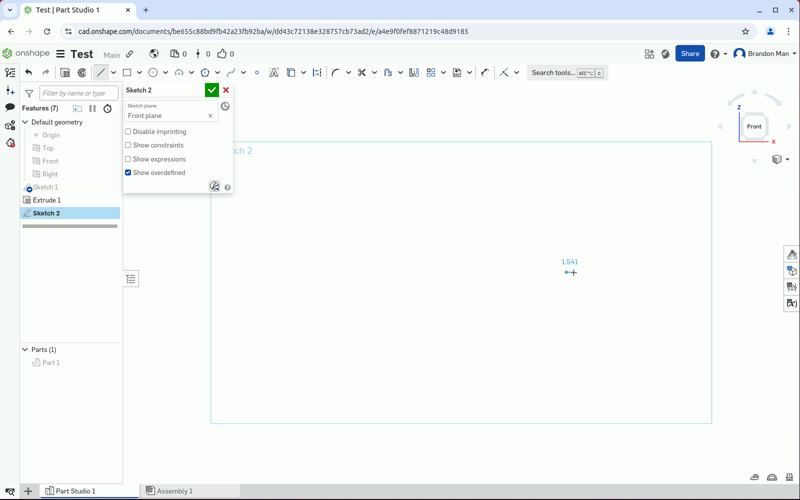
key_up(shift)
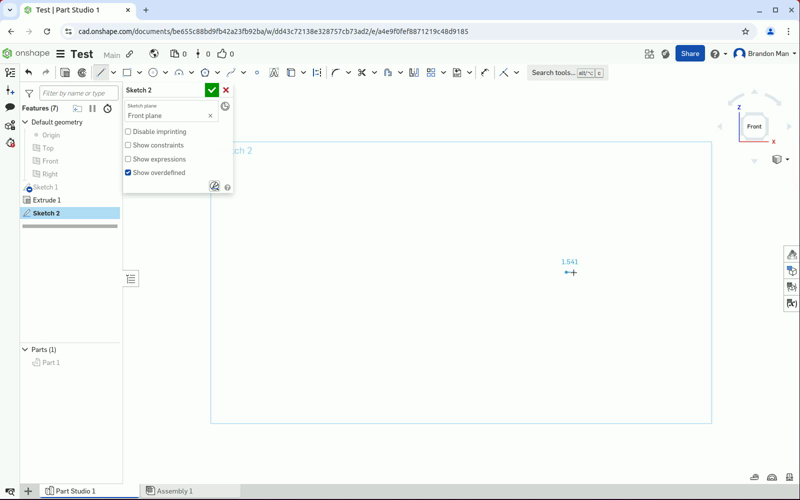
key_down(shift)
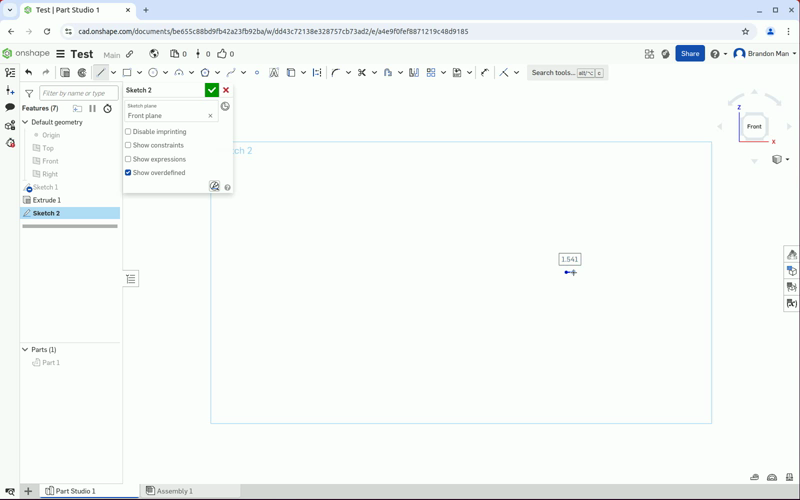
mouse_move(589, 272)
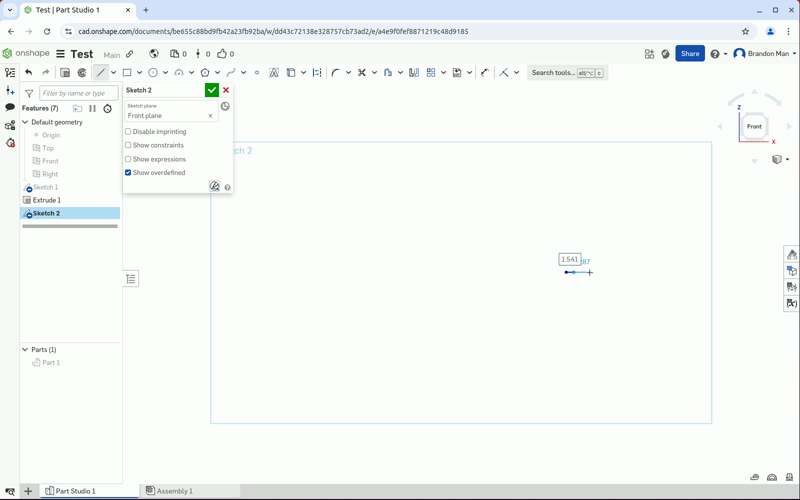
mouse_move(573, 256)
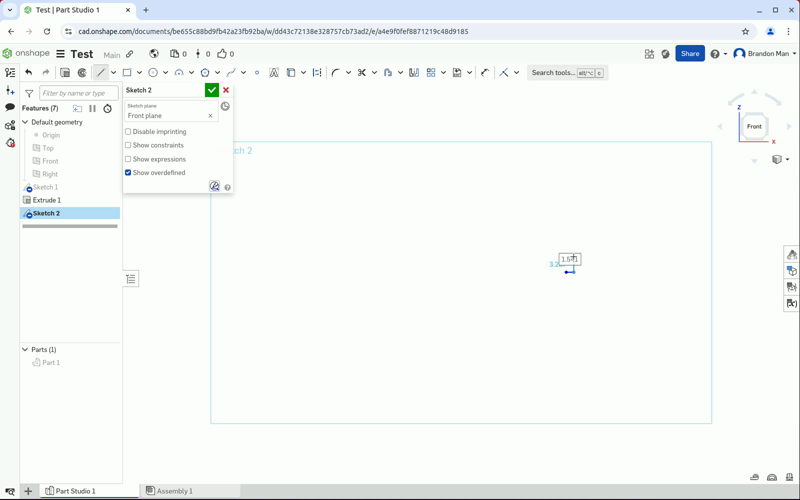
click(573, 256)
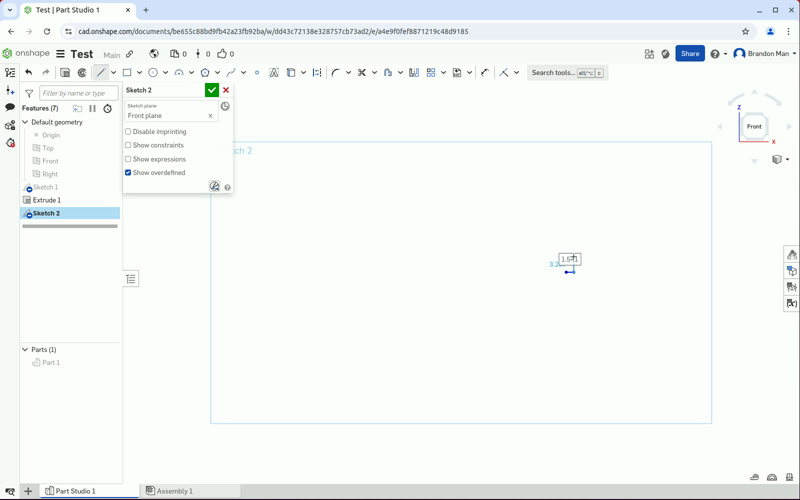
key_up(shift)
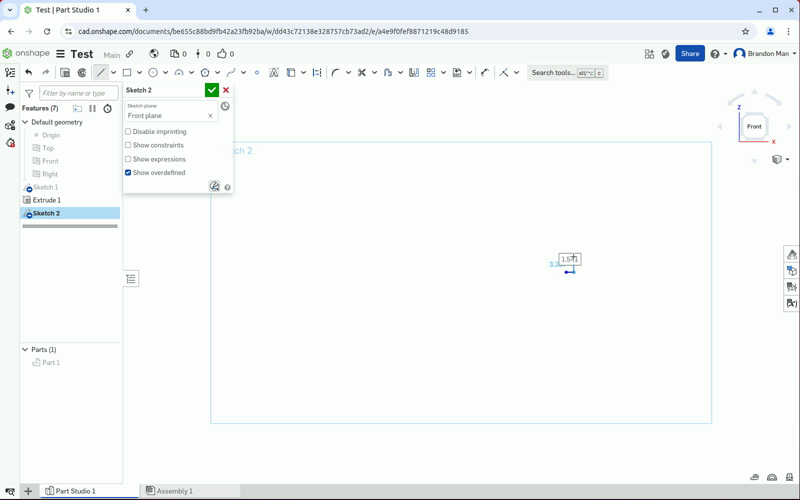
key_down(shift)
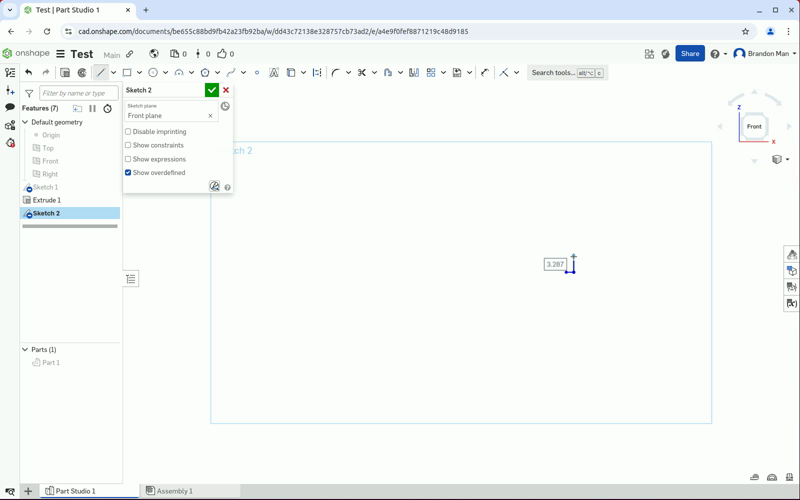
mouse_move(589, 256)
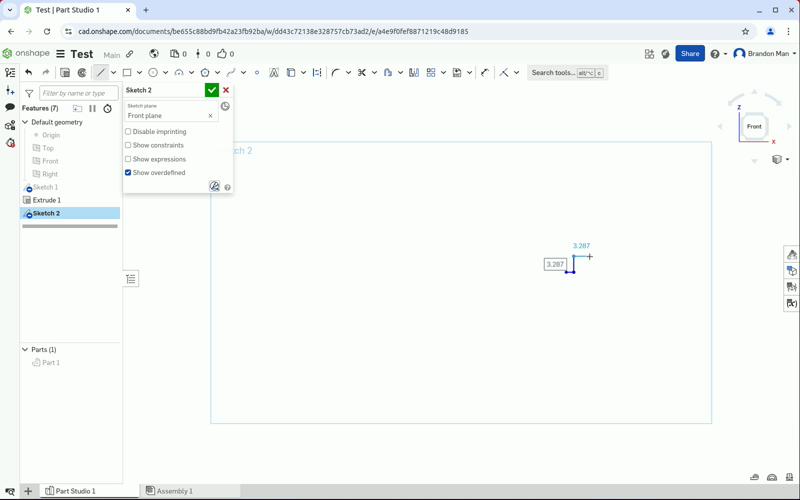
mouse_move(566, 256)
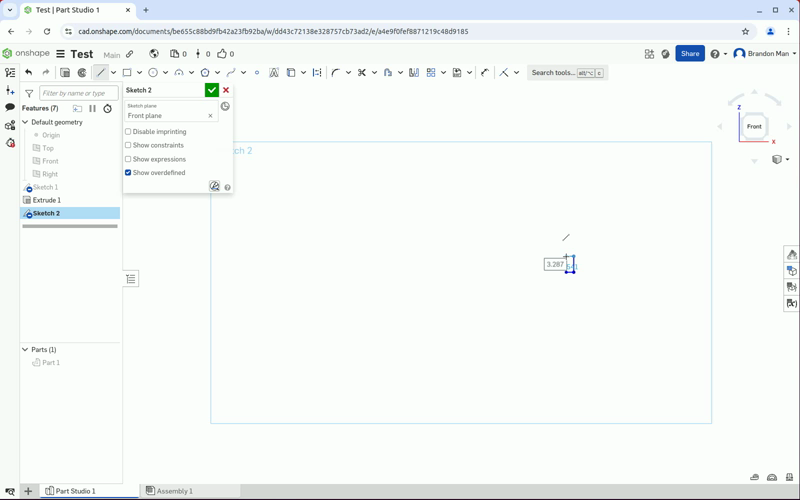
click(566, 256)
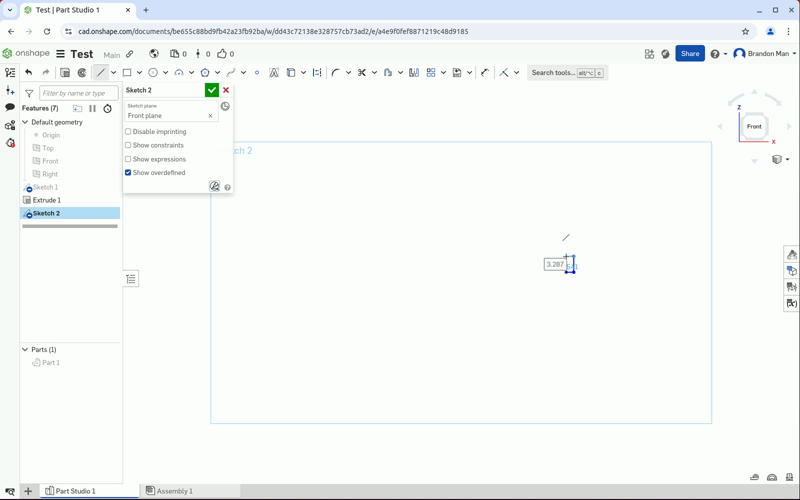
key_up(shift)
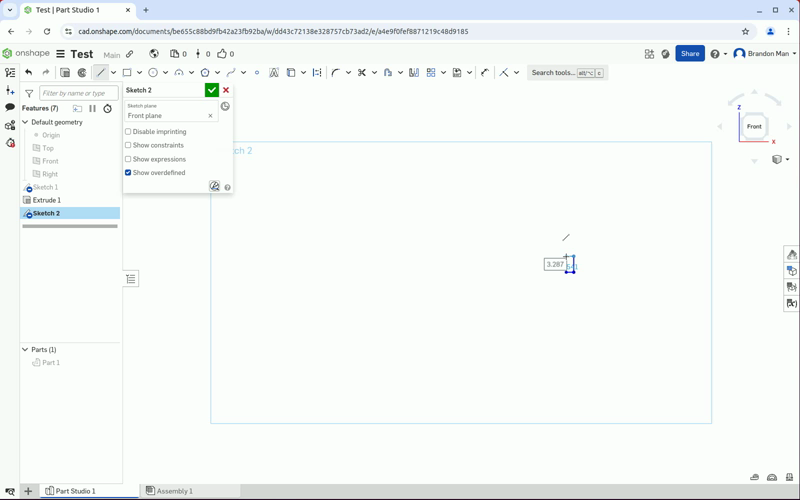
mouse_move(589, 256)
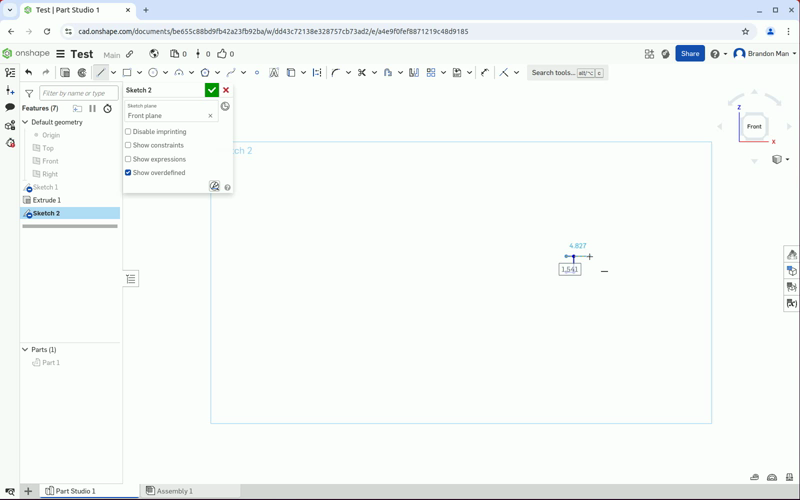
key_down(shift)
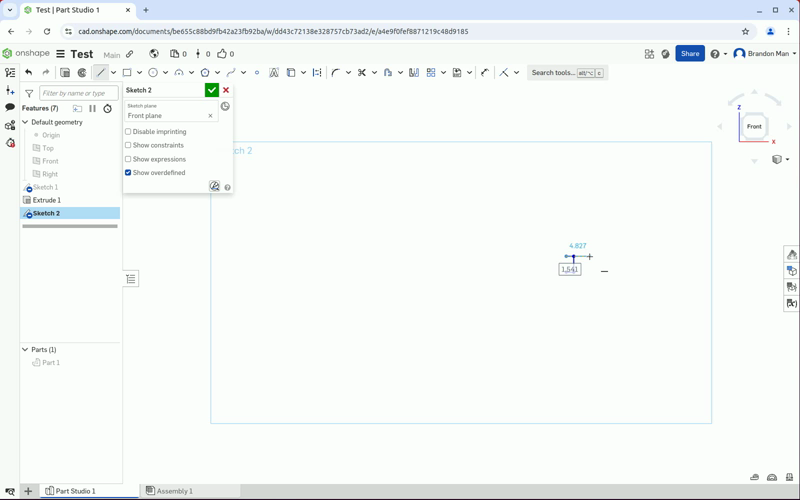
mouse_move(566, 272)
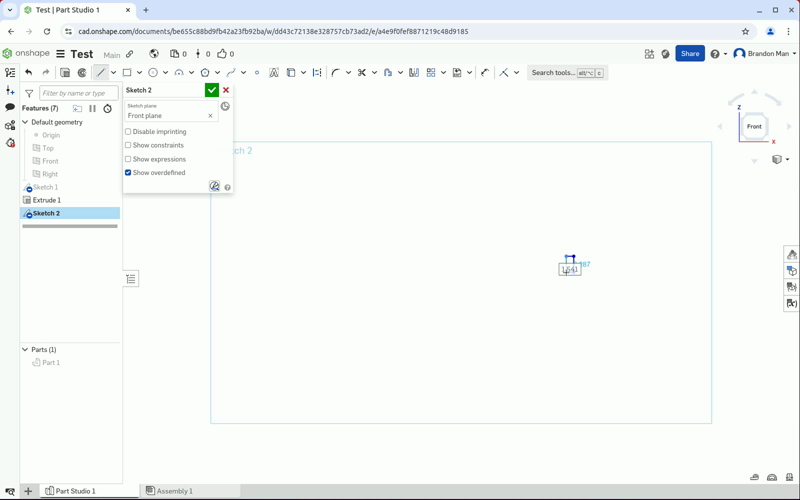
key_up(shift)
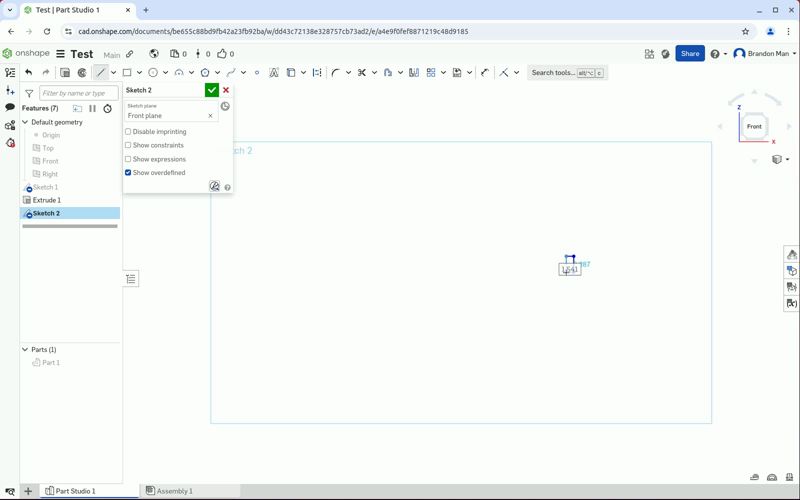
click(566, 272)
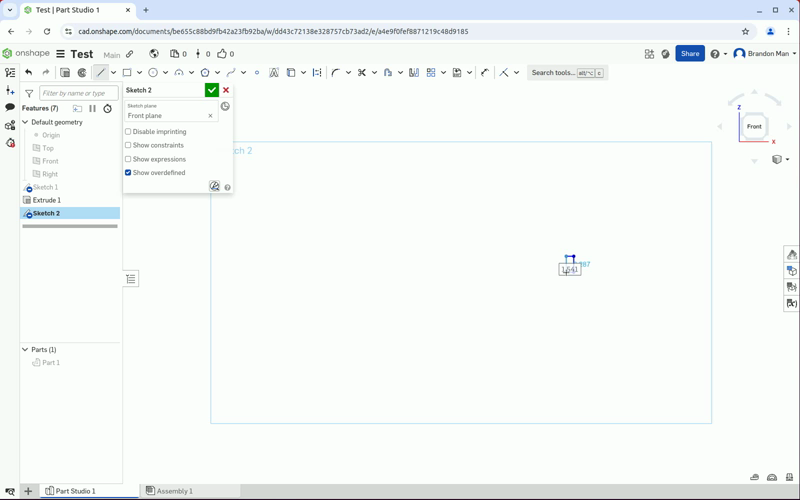
key(esc)
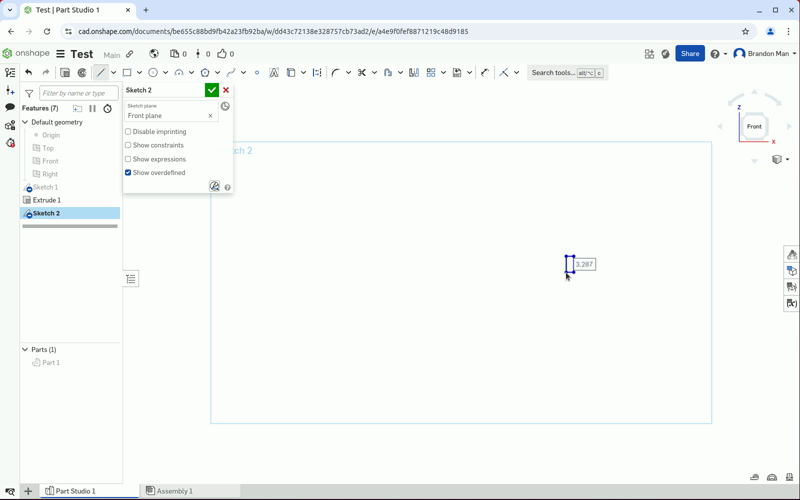
mouse_move(570, 268)
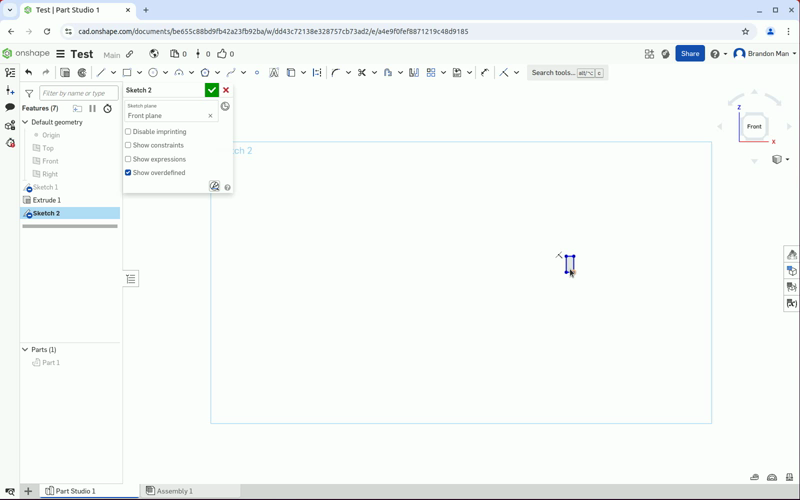
scroll(6)
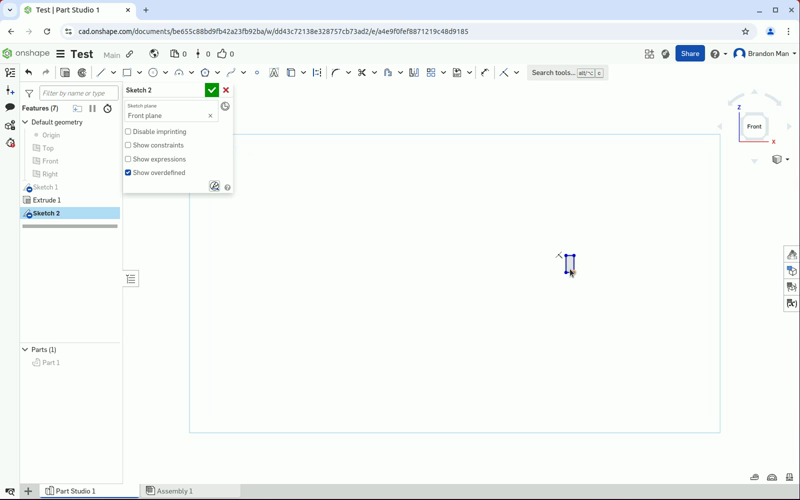
scroll(6)
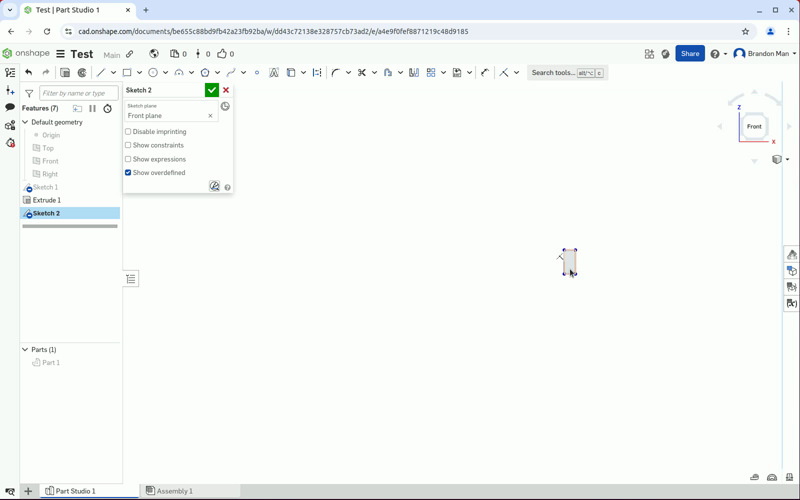
scroll(6)
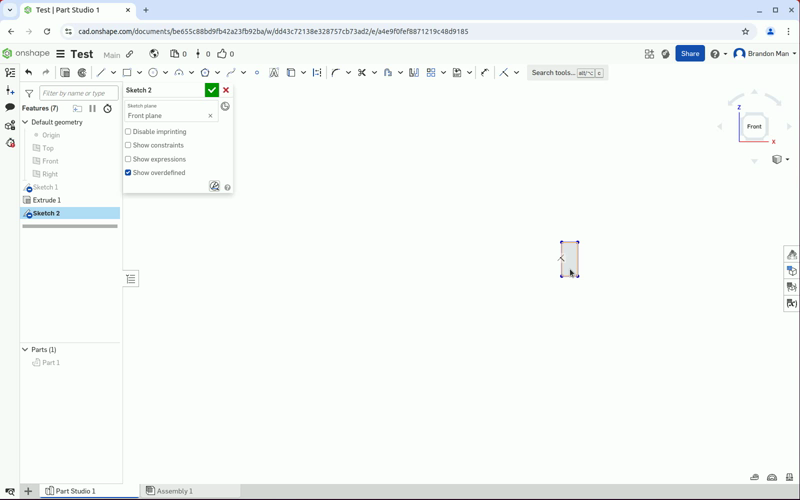
scroll(6)
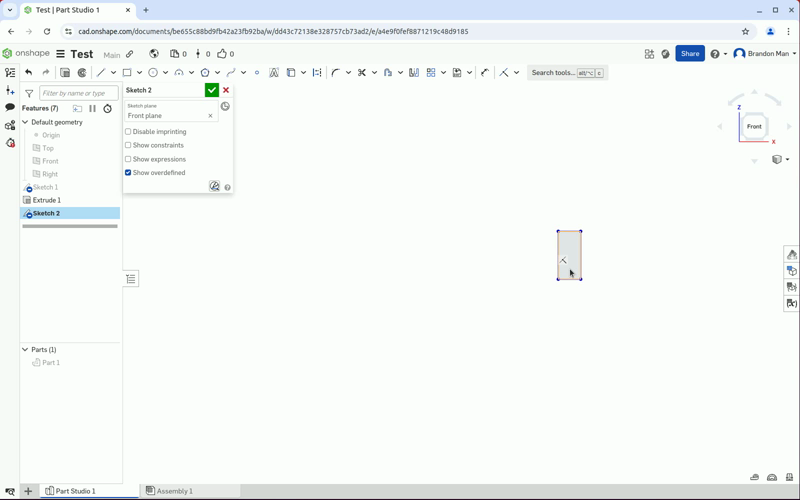
scroll(6)
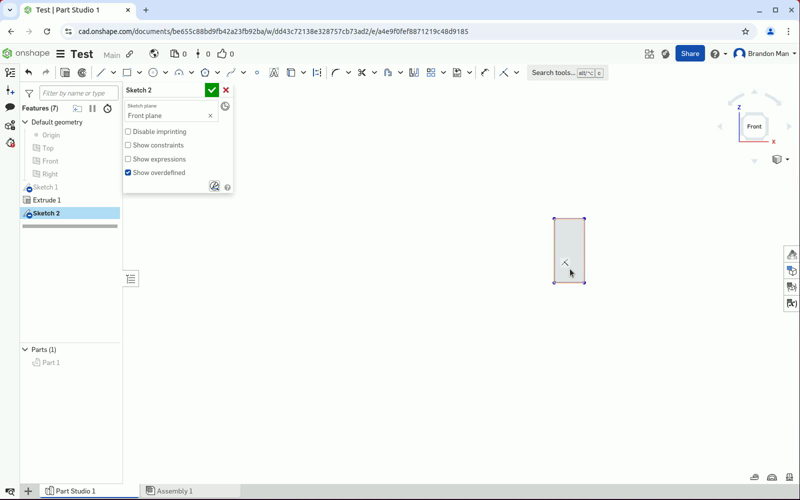
scroll(6)
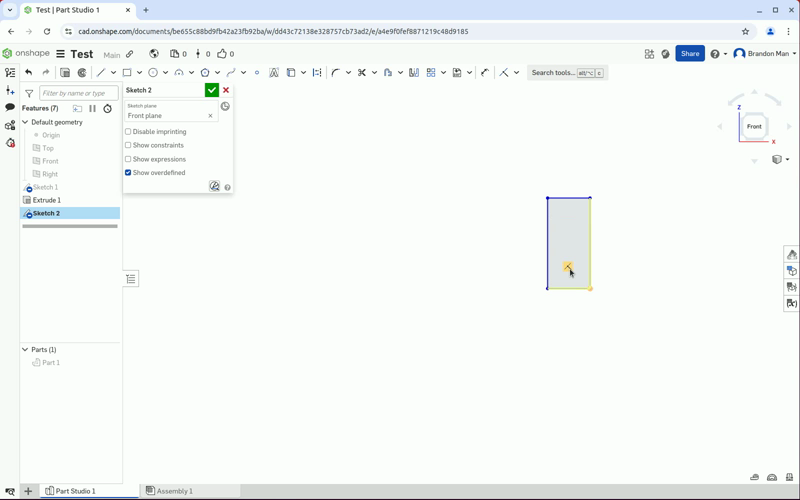
scroll(6)
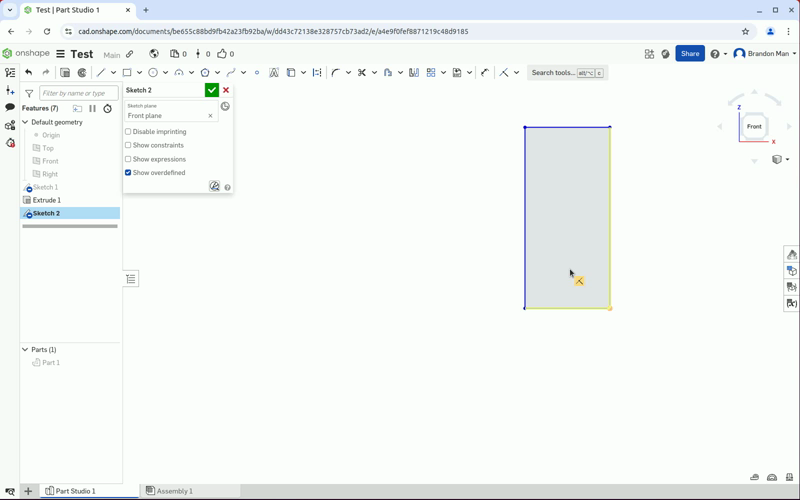
click(570, 268)
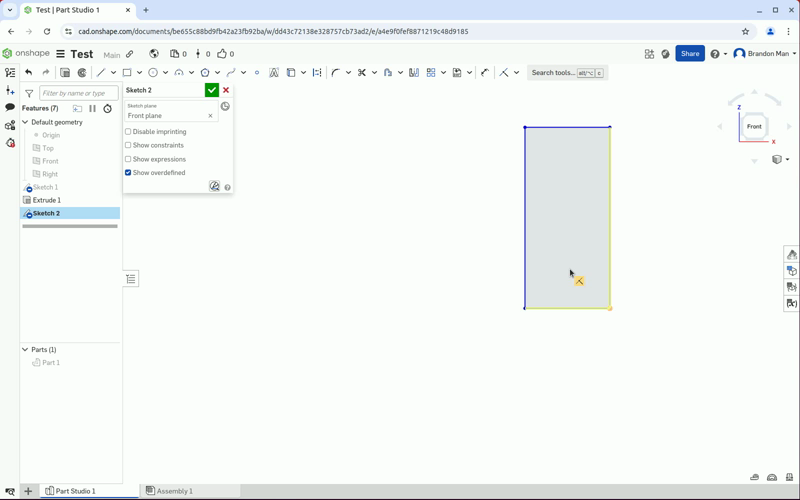
scroll(-6)
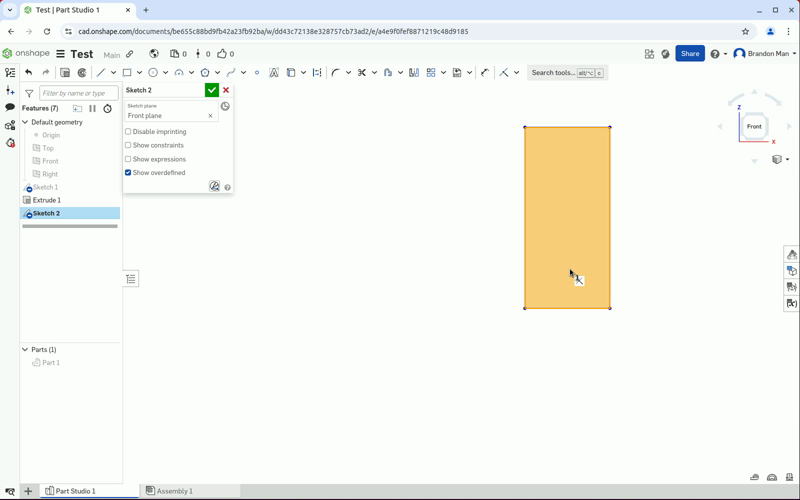
scroll(-6)
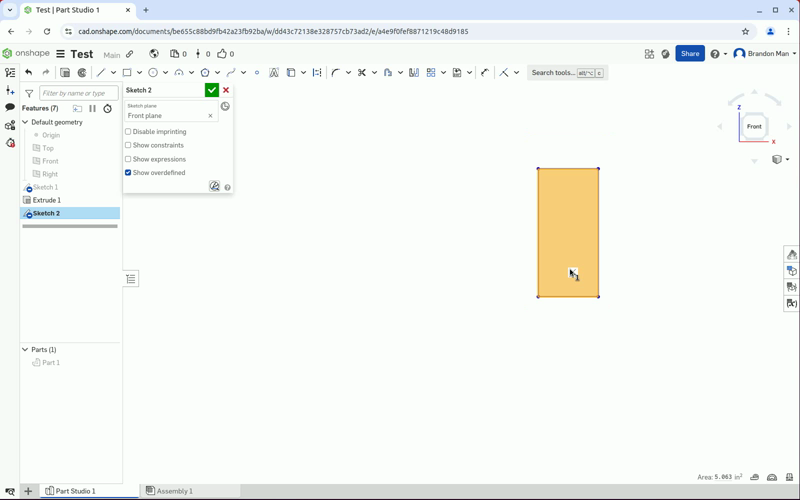
scroll(-6)
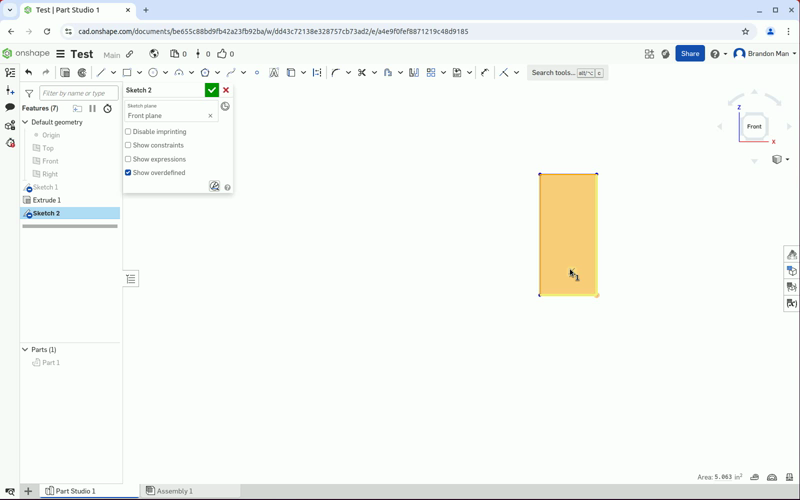
scroll(-6)
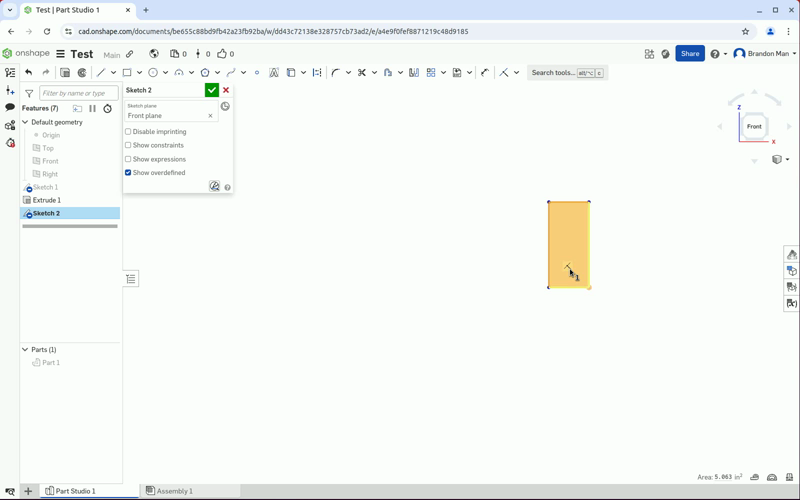
scroll(-6)
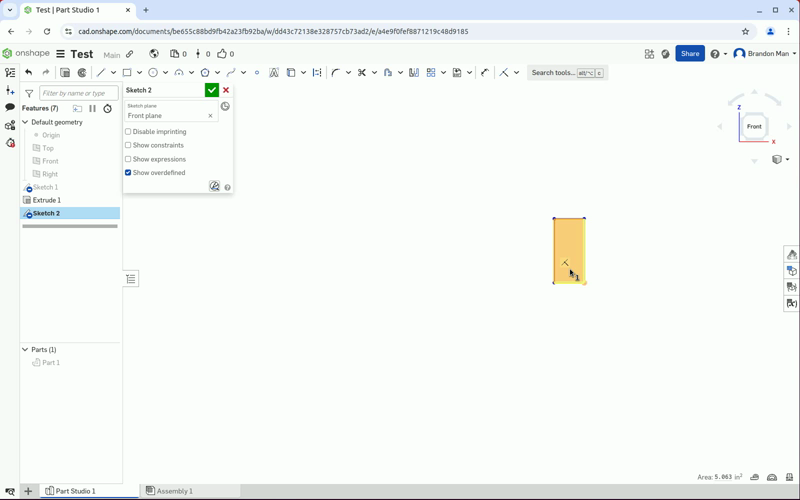
scroll(-6)
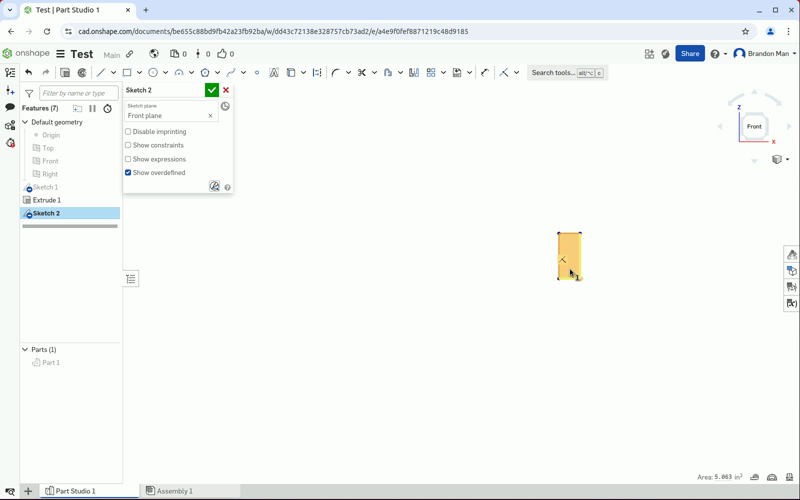
scroll(-6)
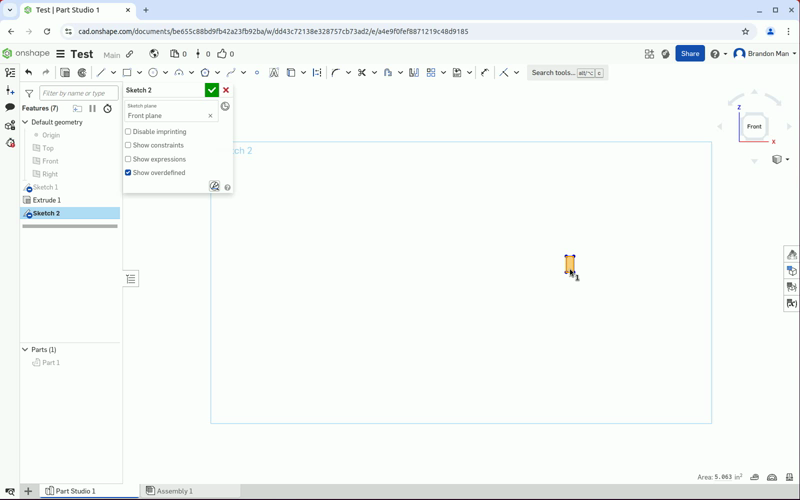
mouse_move(73, 352)
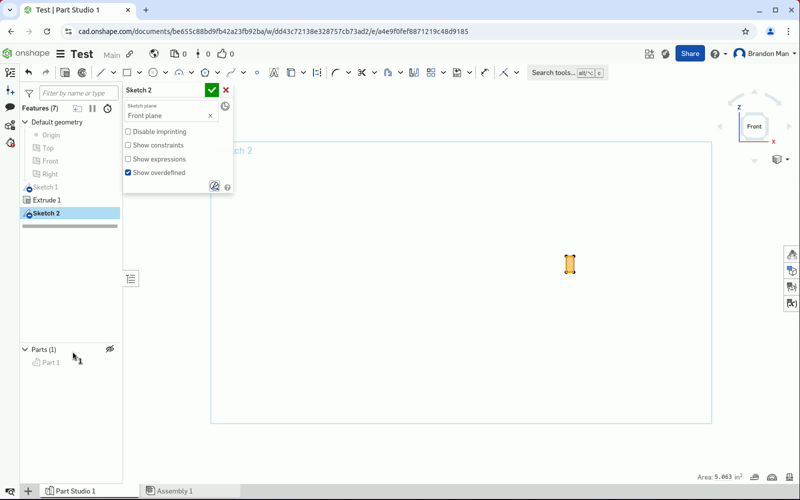
key(shift+y)
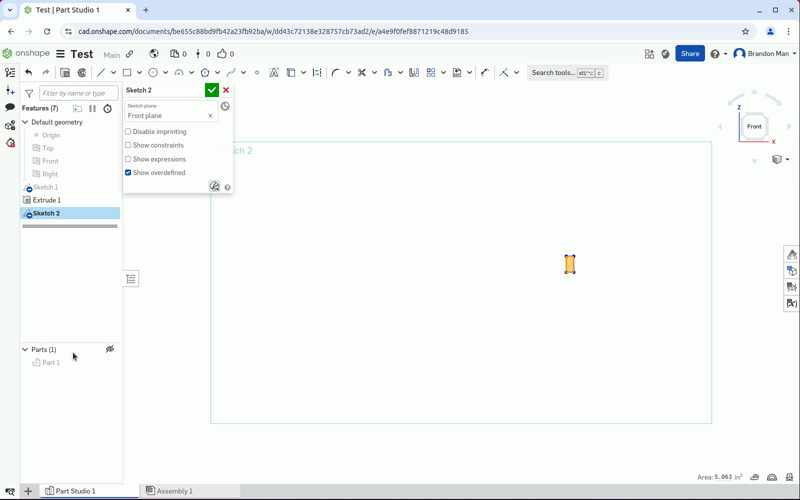
key(shift+e)
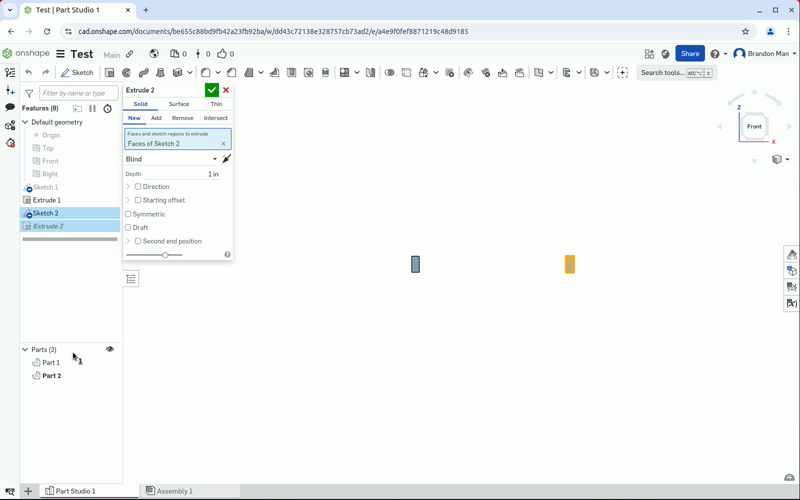
mouse_move(143, 106)
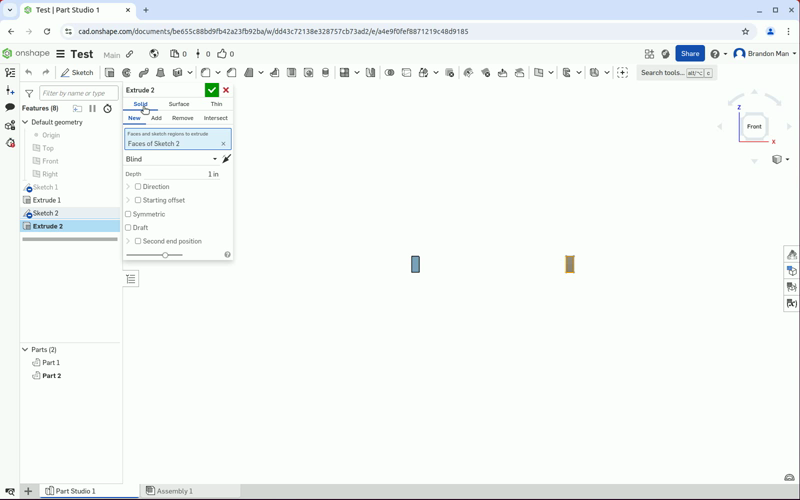
click(143, 106)
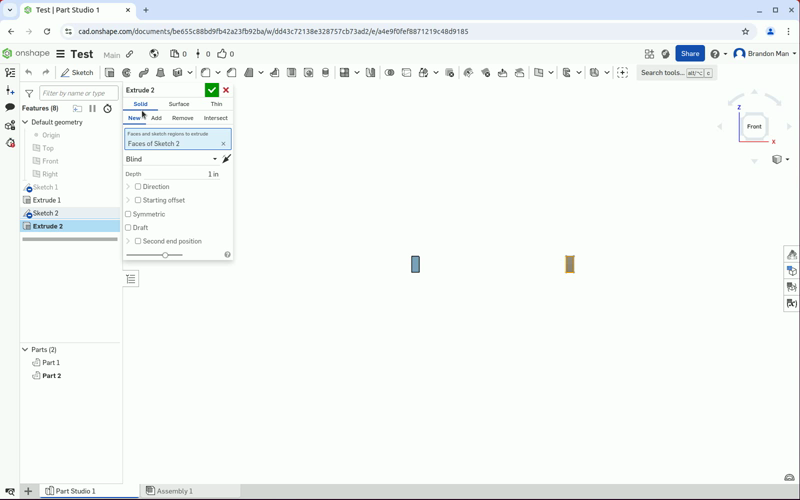
mouse_move(137, 120)
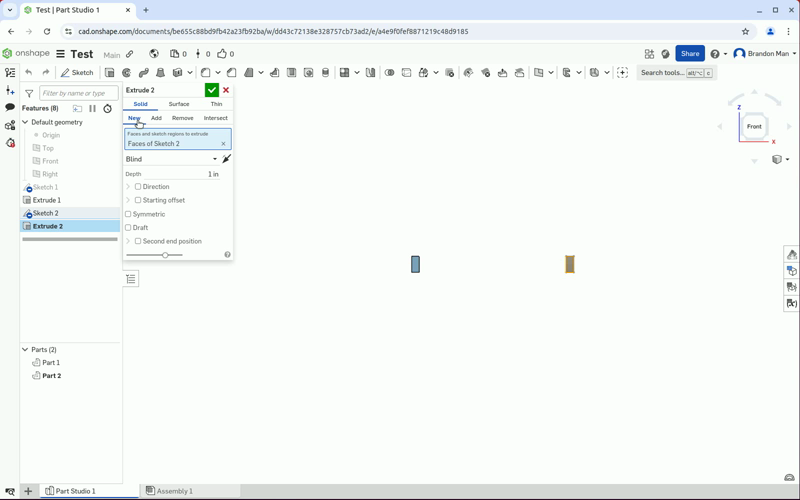
click(137, 120)
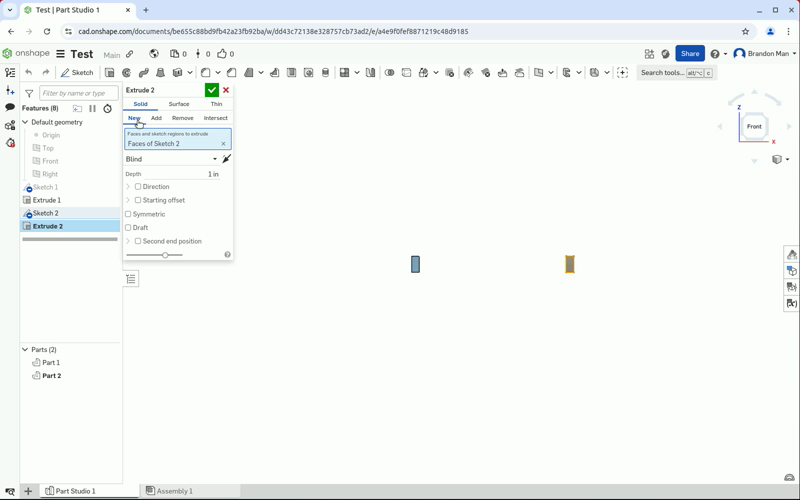
key(tab, 4)
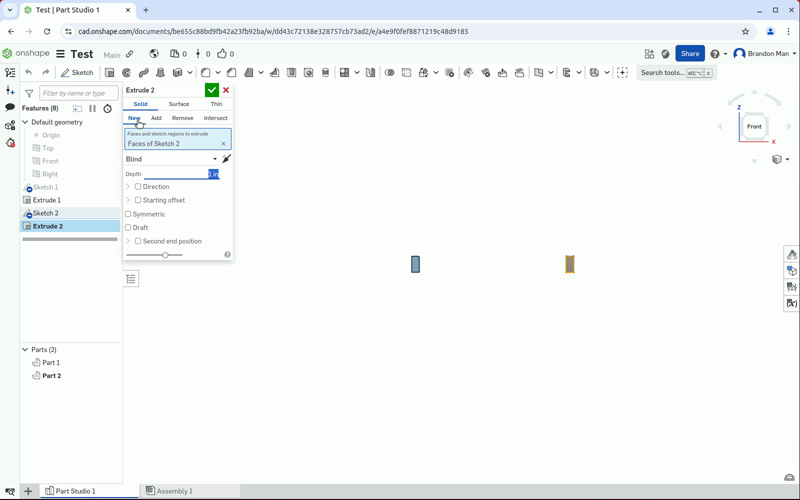
text(1.444)
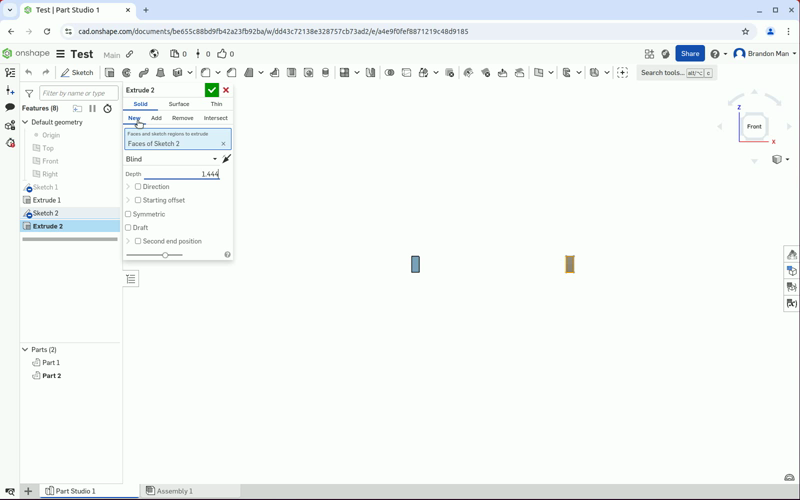
key(enter)
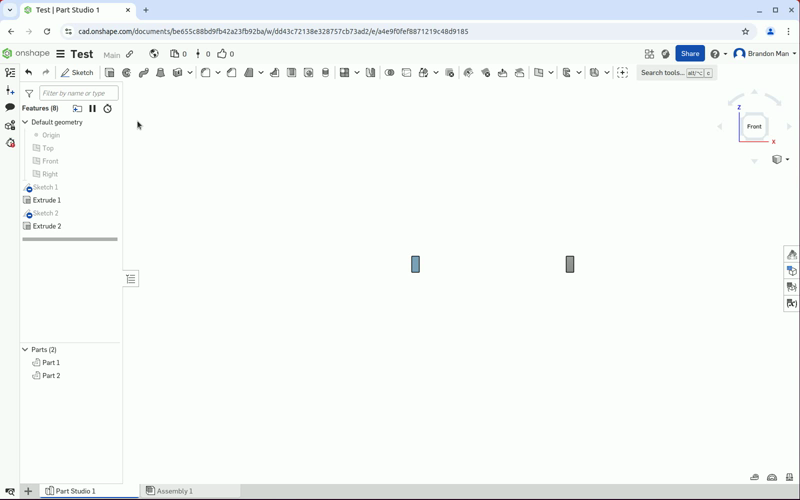
key(shift+h)
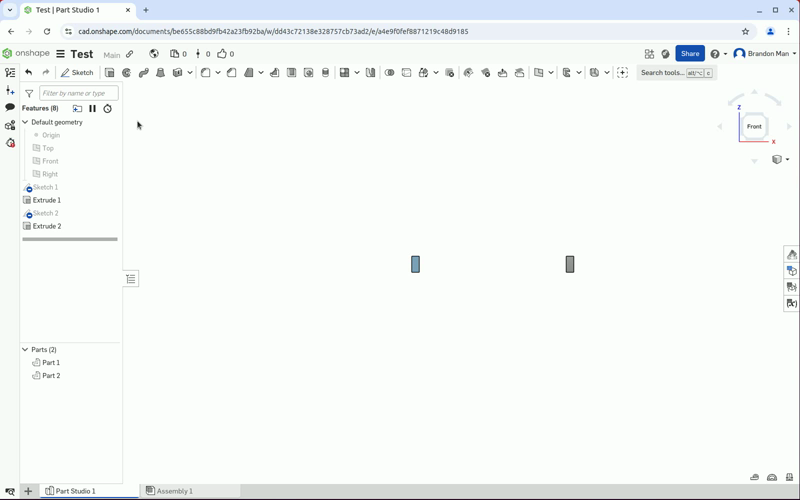
key(shift+h)
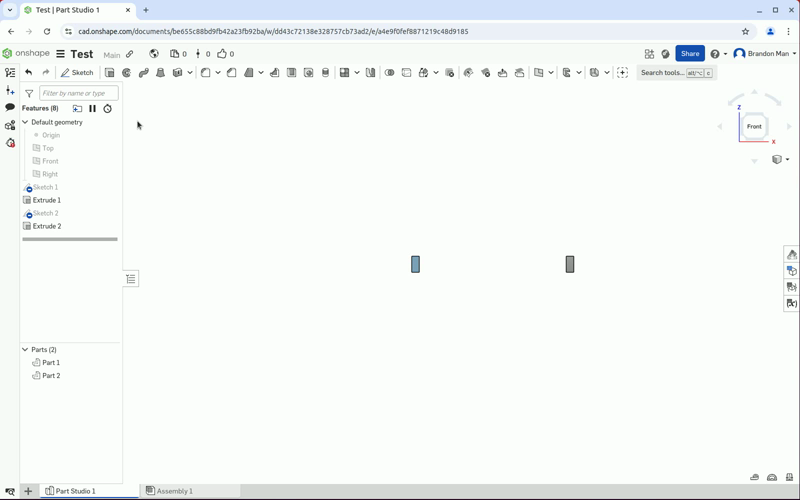
mouse_move(73, 189)
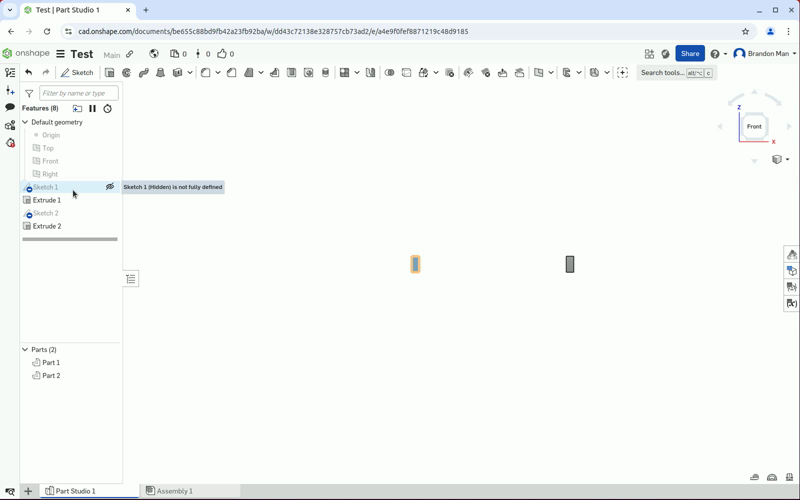
click(73, 189)
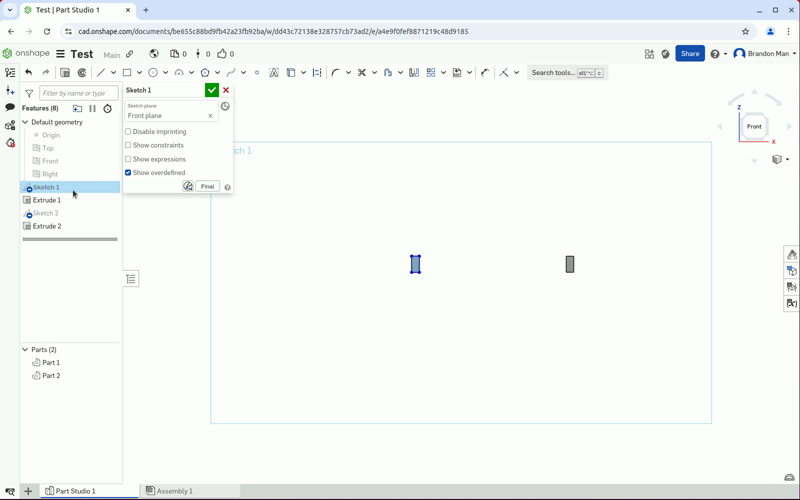
mouse_move(229, 92)
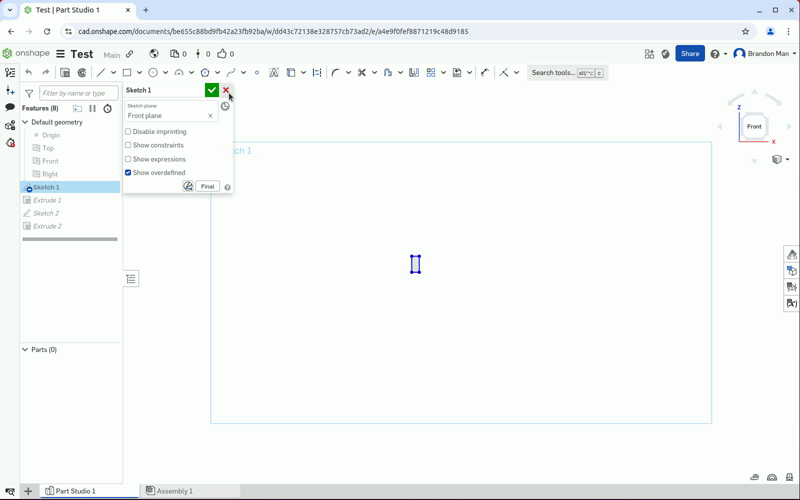
click(229, 92)
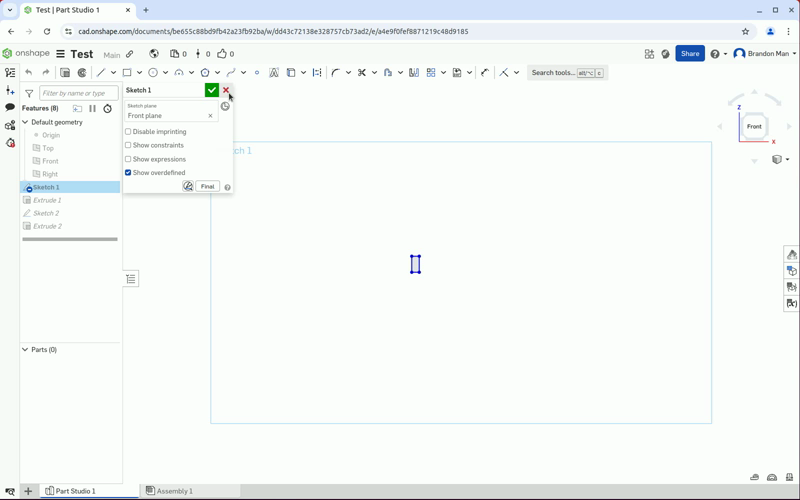
key(shift+s)
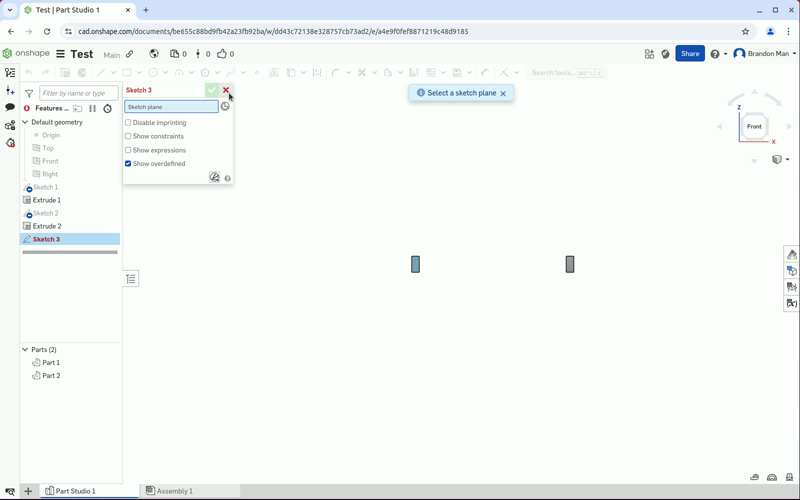
mouse_move(73, 163)
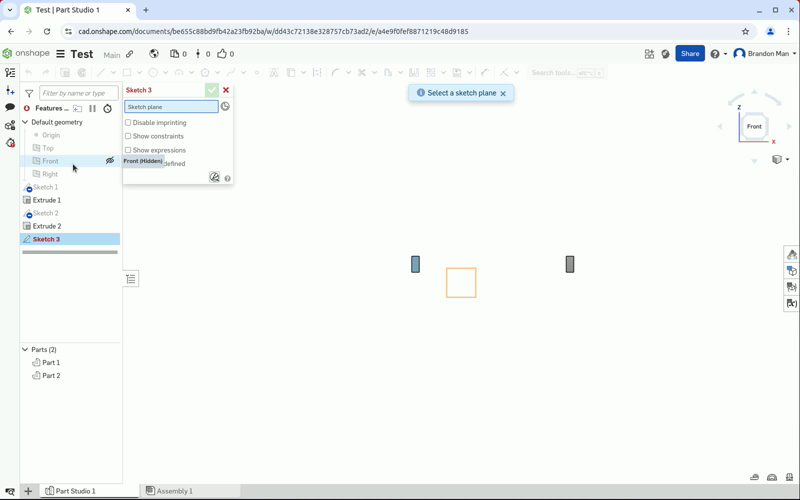
click(73, 163)
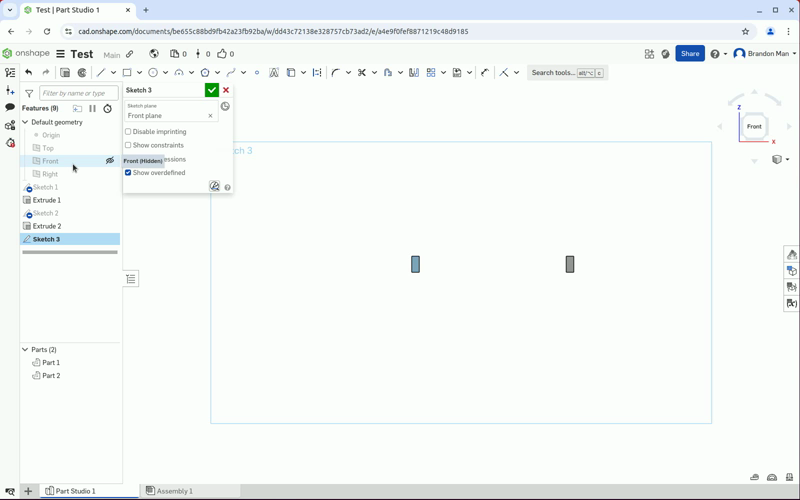
mouse_move(73, 352)
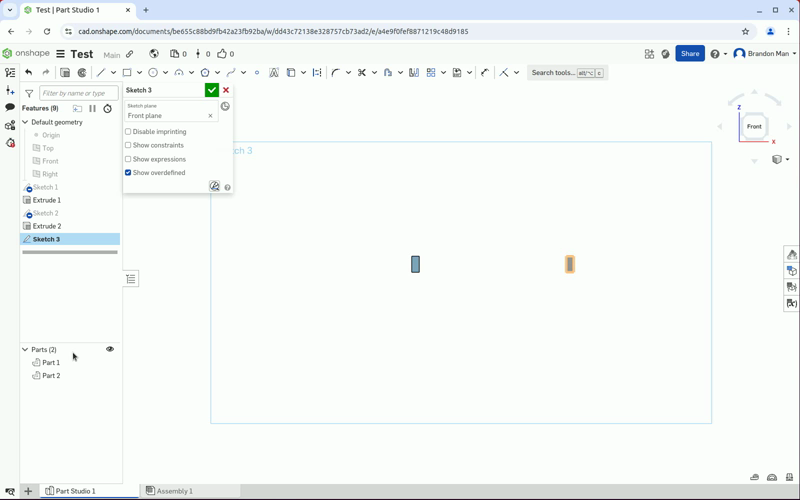
key(y)
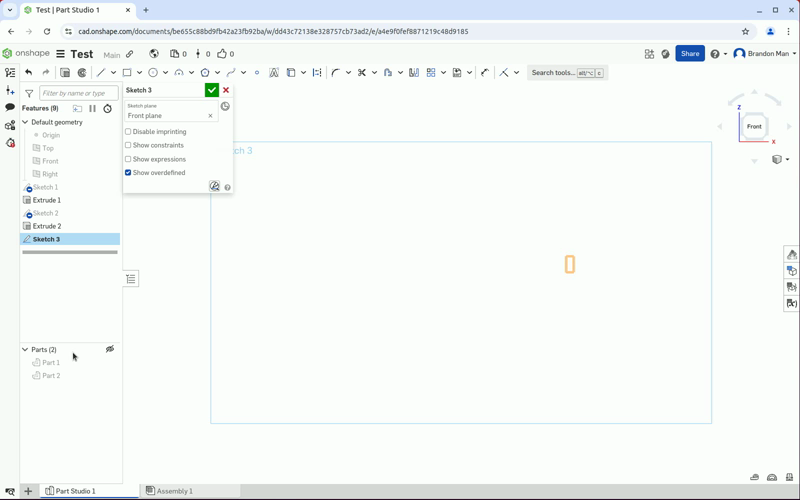
key(l)
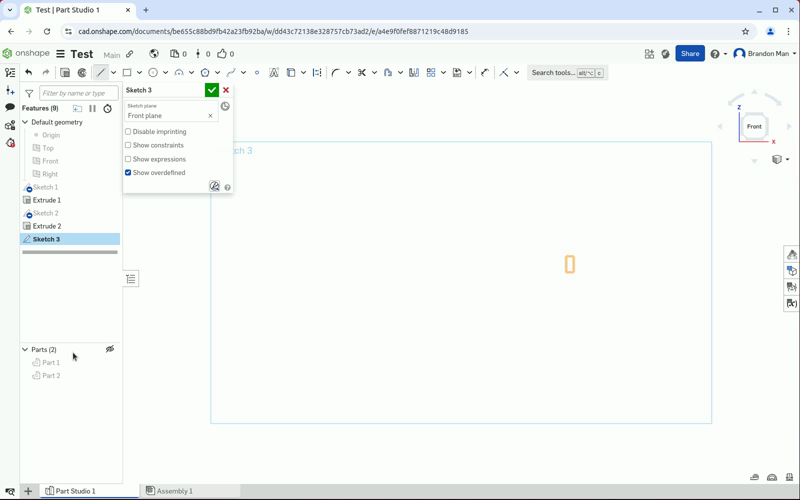
key_down(shift)
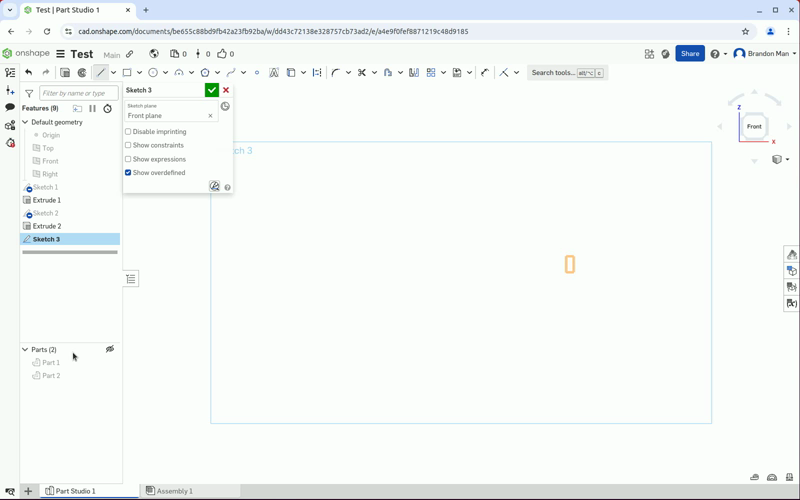
mouse_move(411, 304)
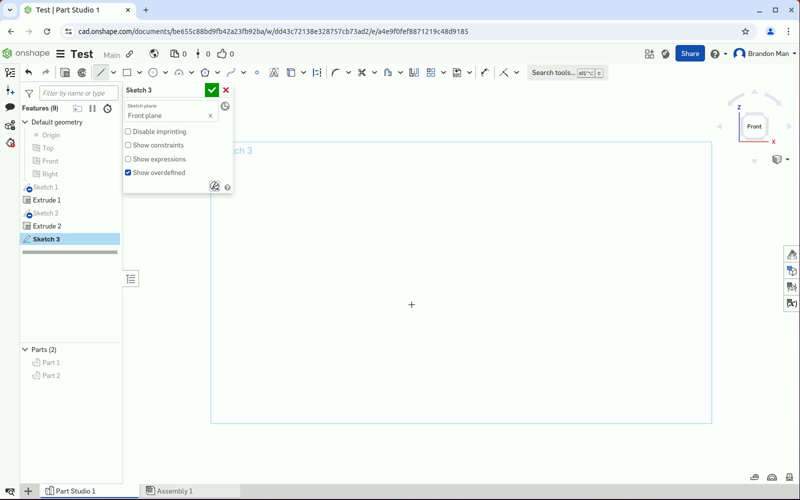
click(411, 304)
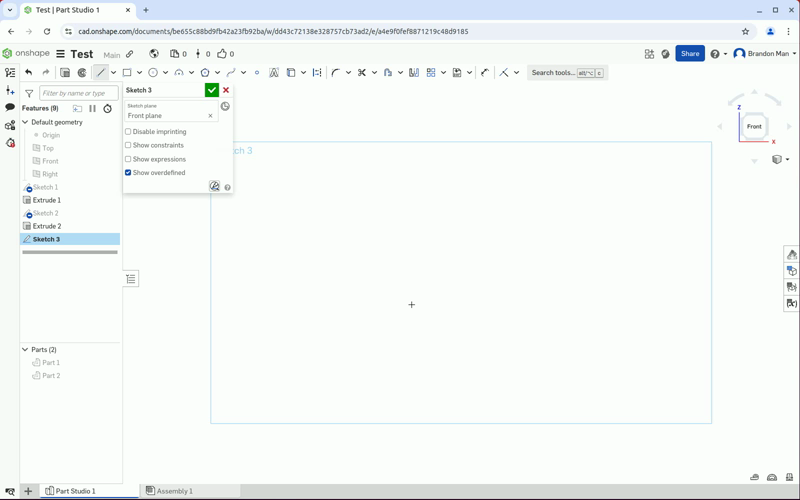
key_up(shift)
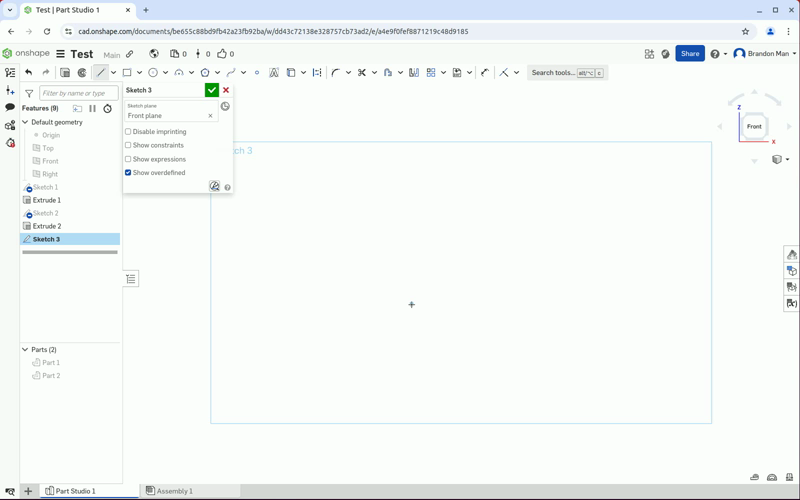
key_down(shift)
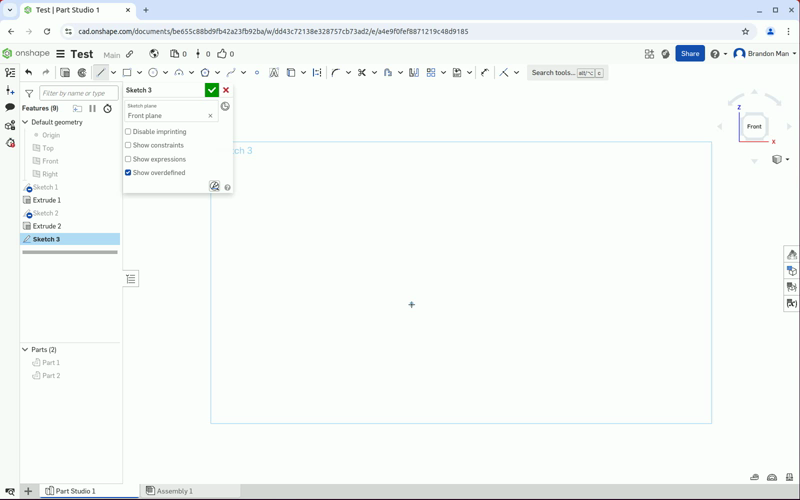
mouse_move(441, 304)
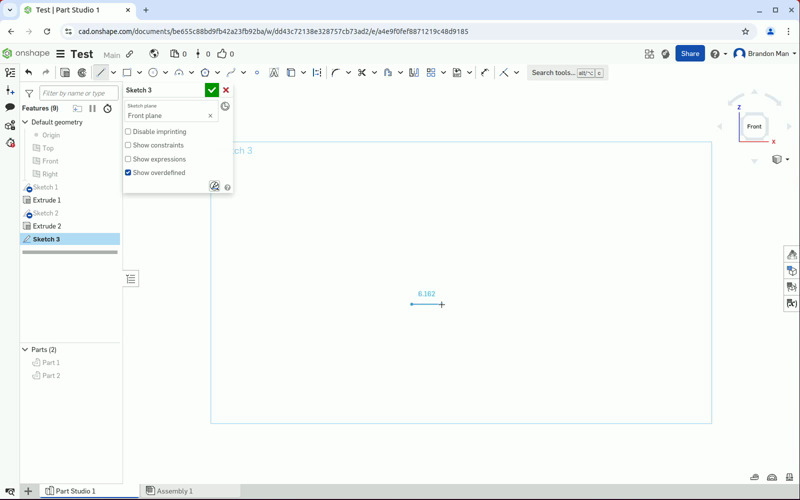
mouse_move(419, 304)
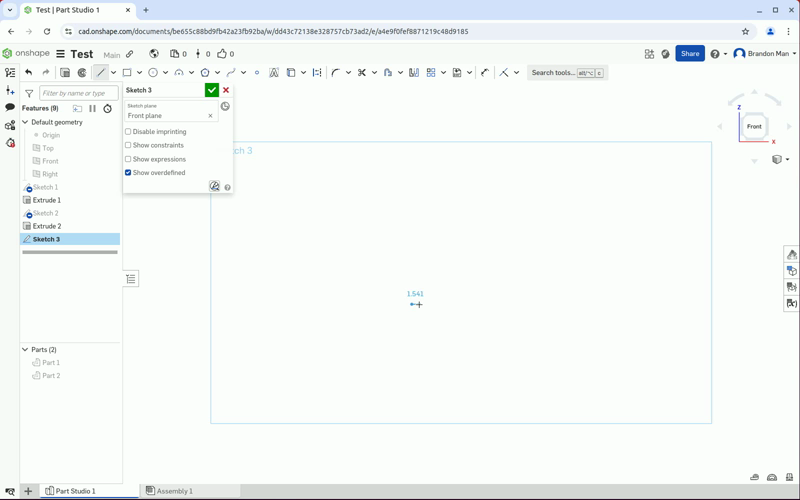
click(419, 304)
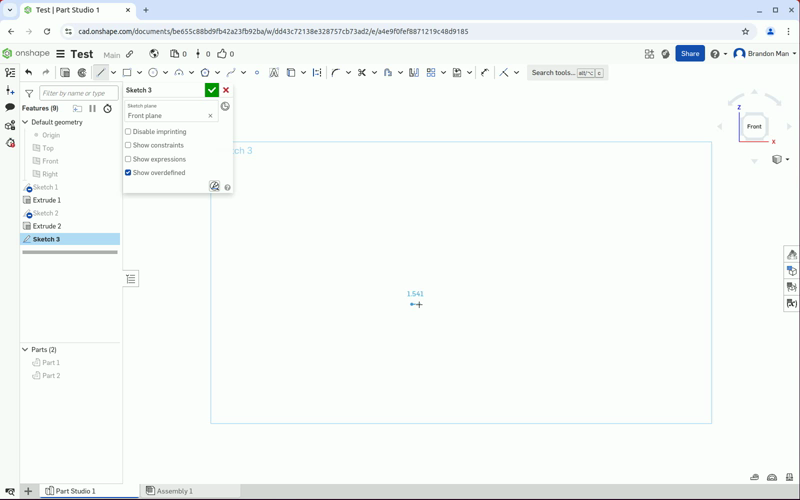
key_up(shift)
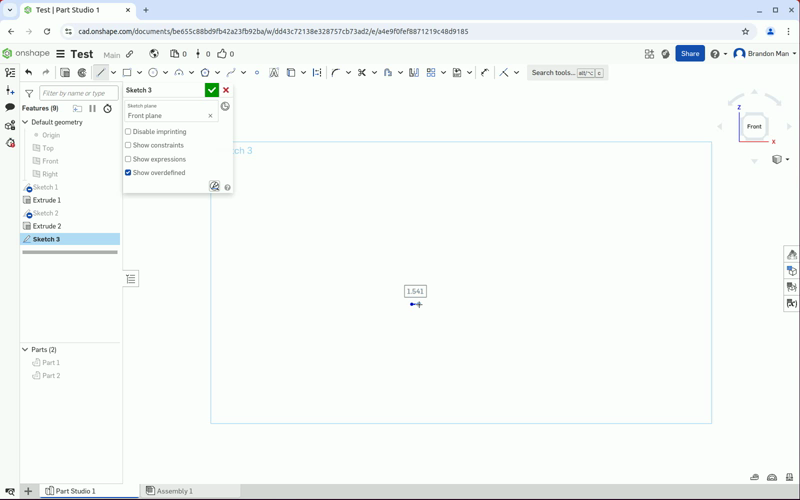
key_down(shift)
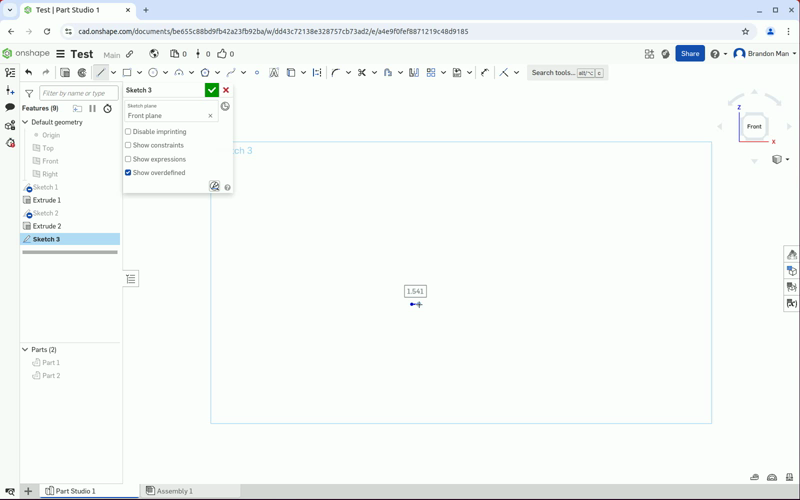
mouse_move(449, 304)
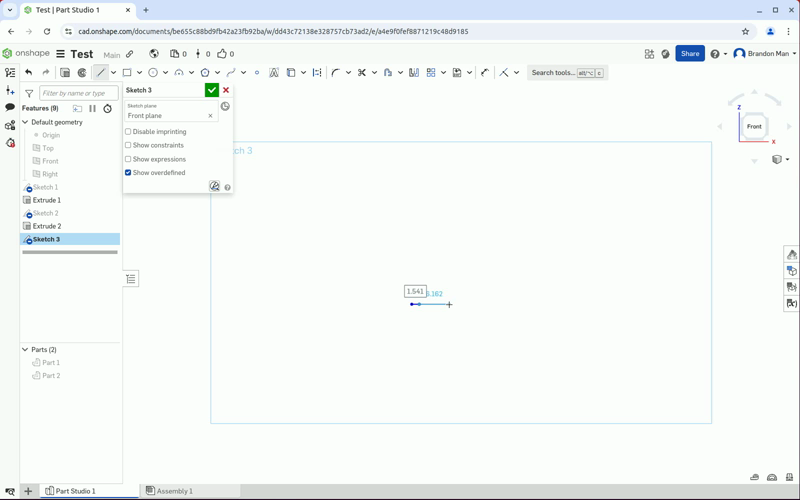
mouse_move(419, 287)
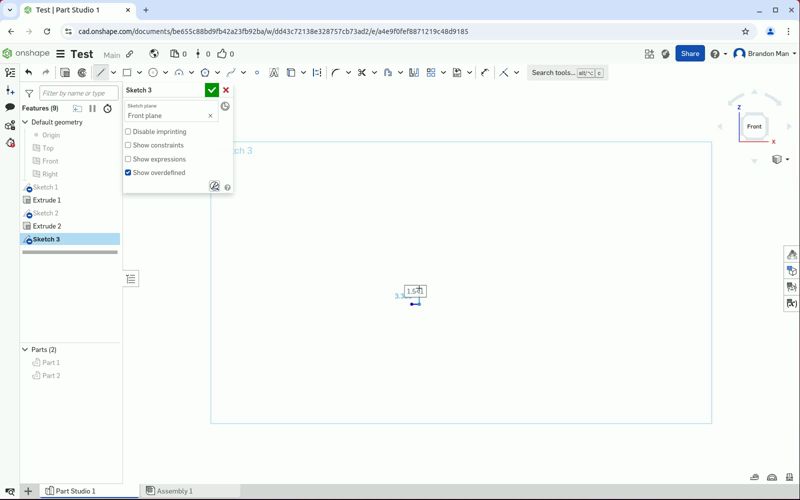
click(419, 287)
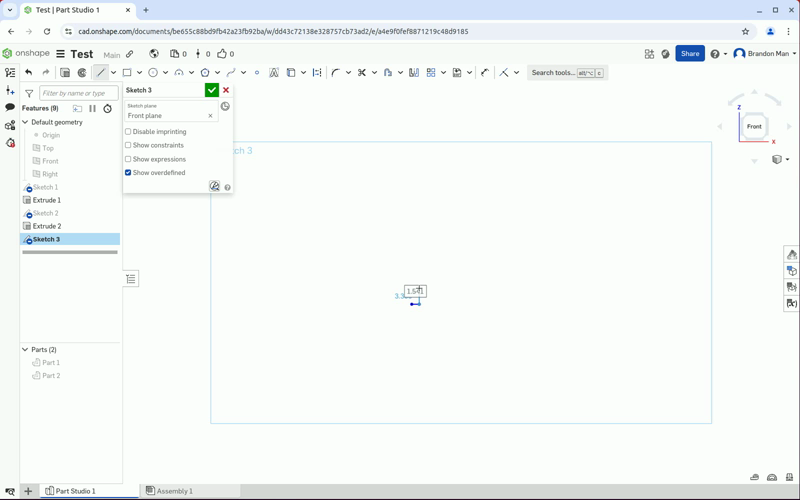
key_up(shift)
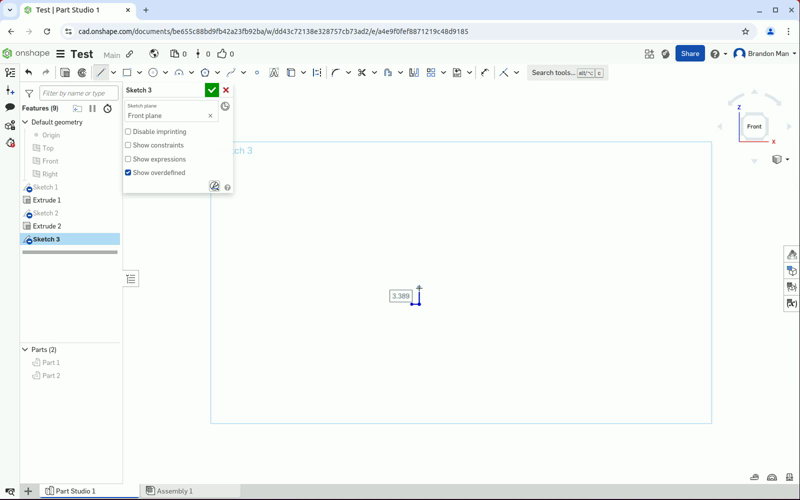
key_down(shift)
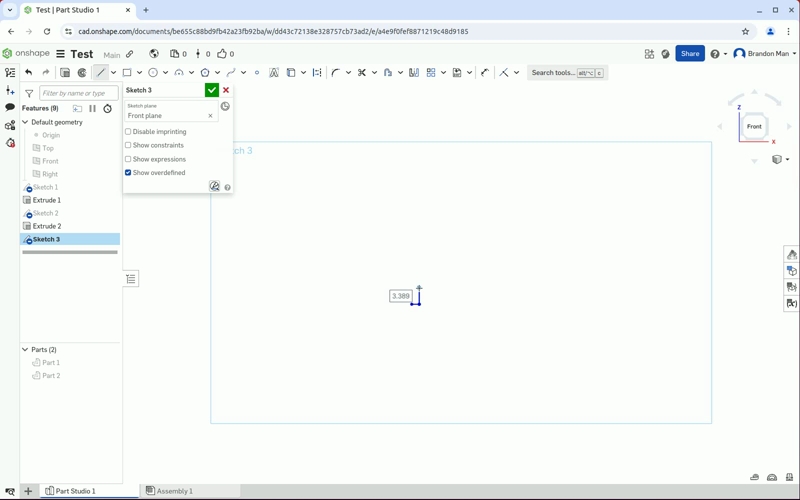
mouse_move(449, 287)
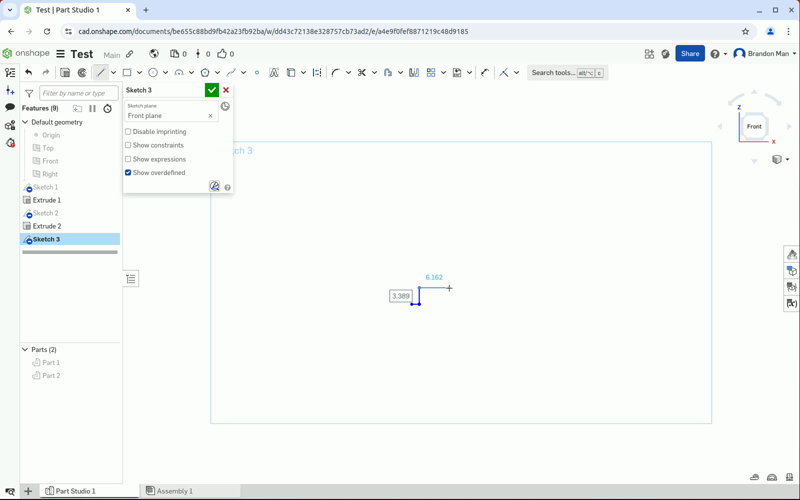
mouse_move(411, 287)
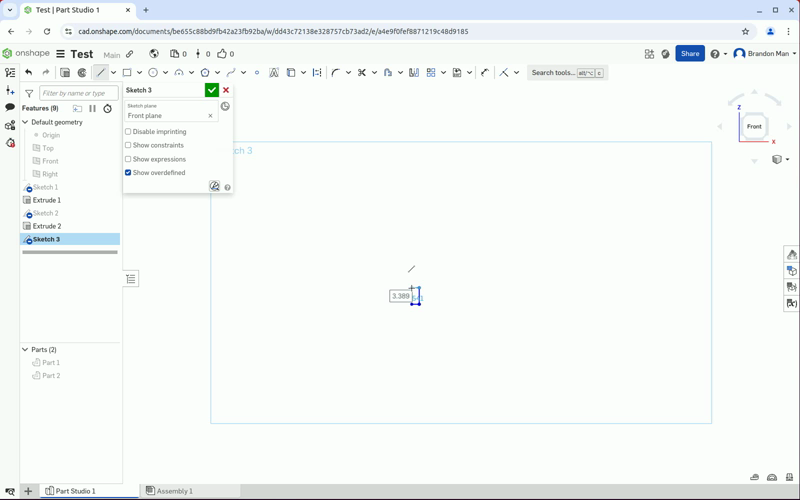
click(411, 287)
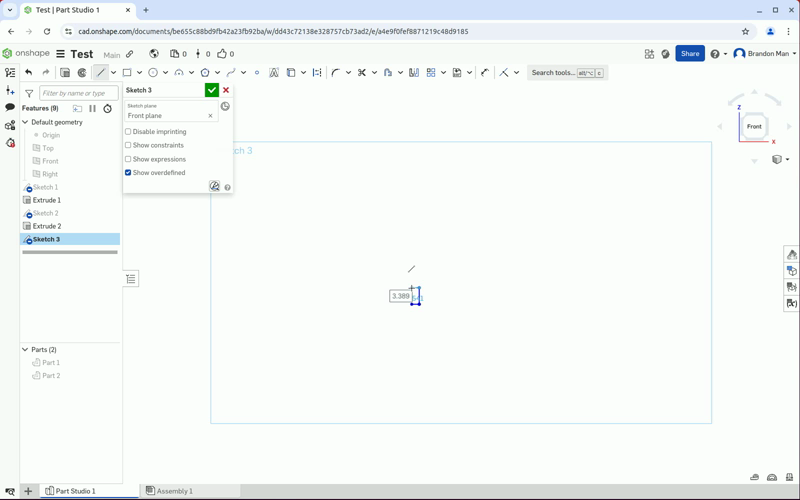
key_up(shift)
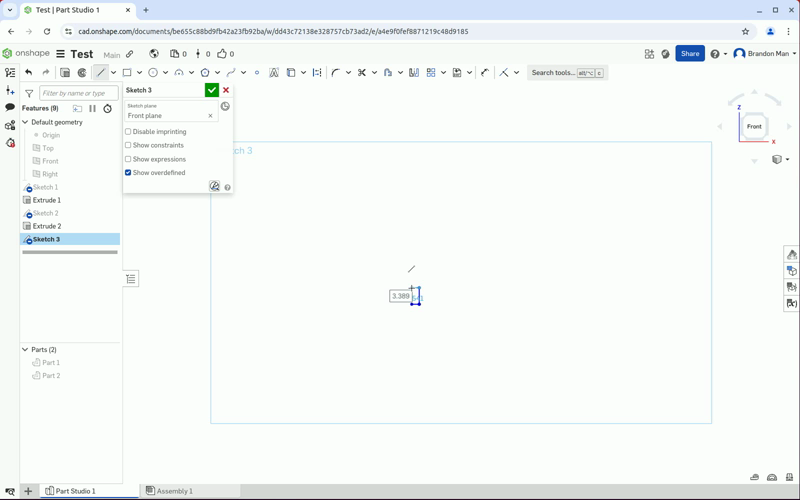
mouse_move(441, 287)
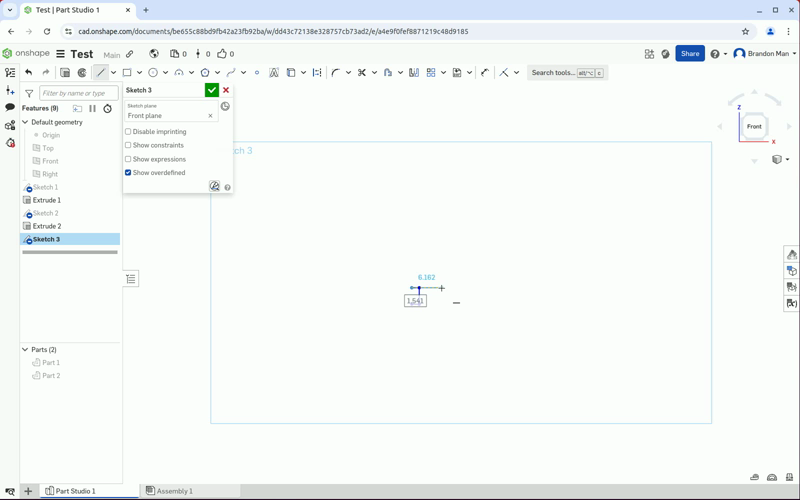
key_down(shift)
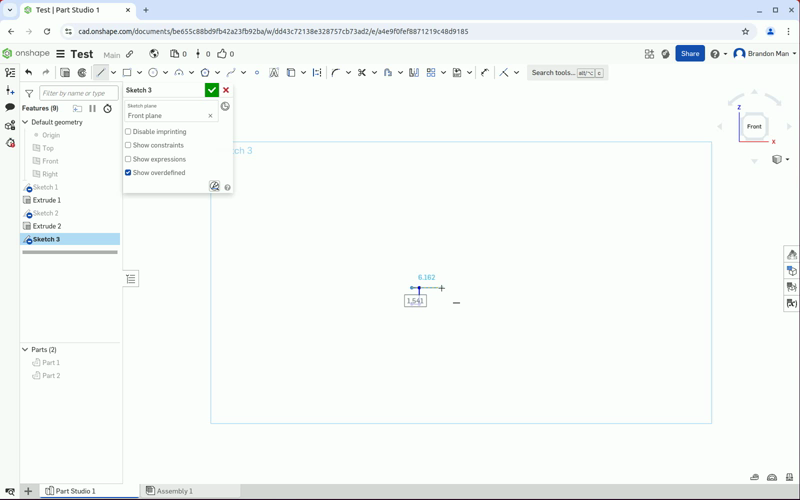
mouse_move(411, 304)
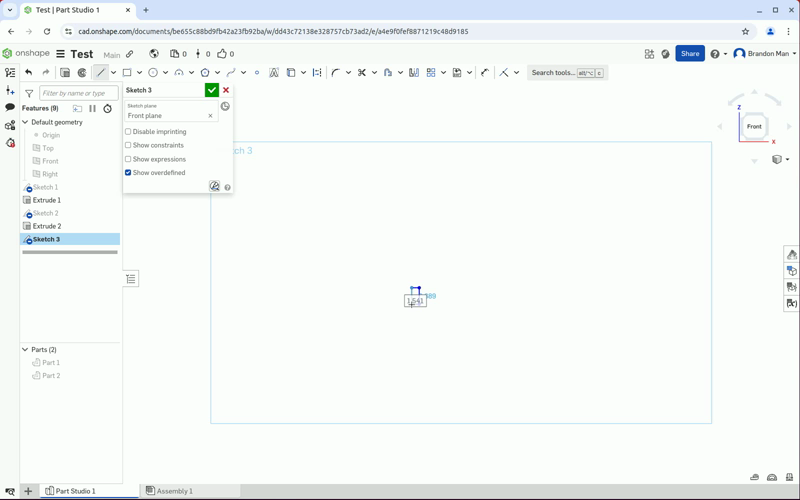
key_up(shift)
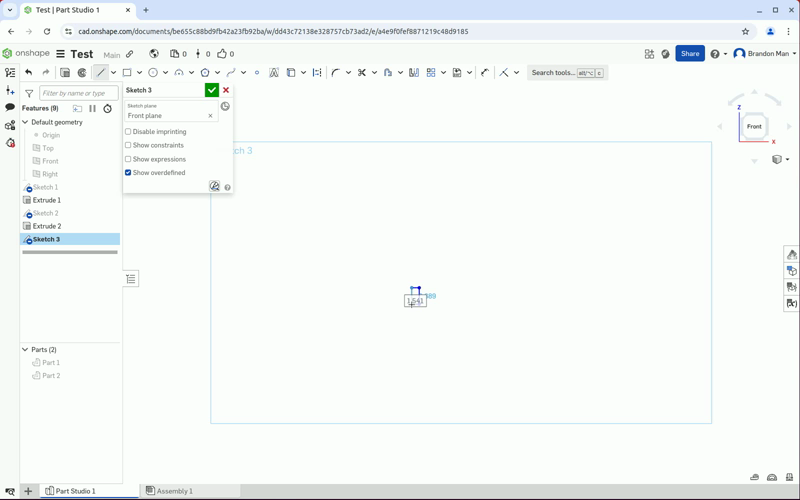
click(411, 304)
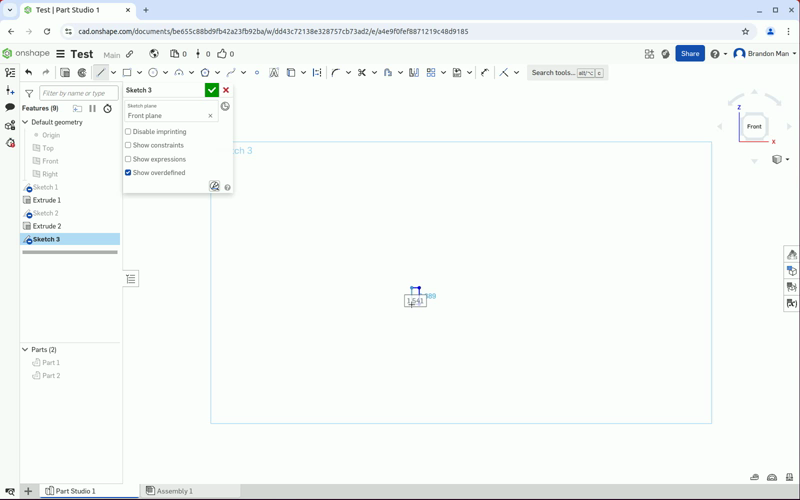
key(esc)
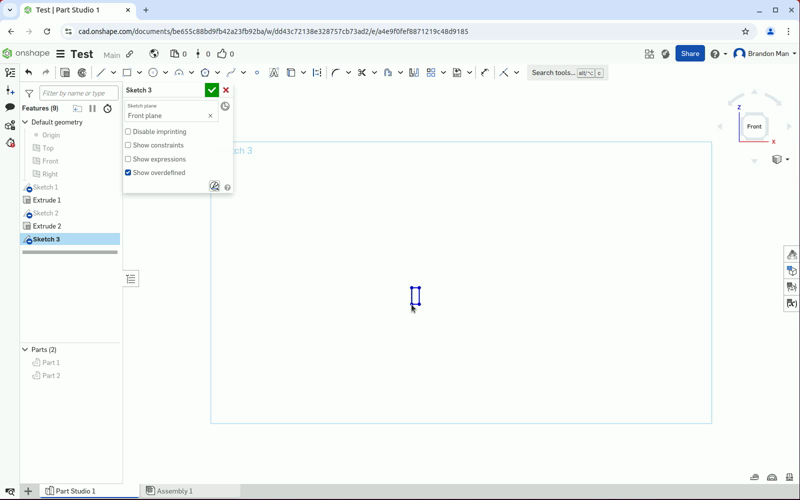
mouse_move(418, 302)
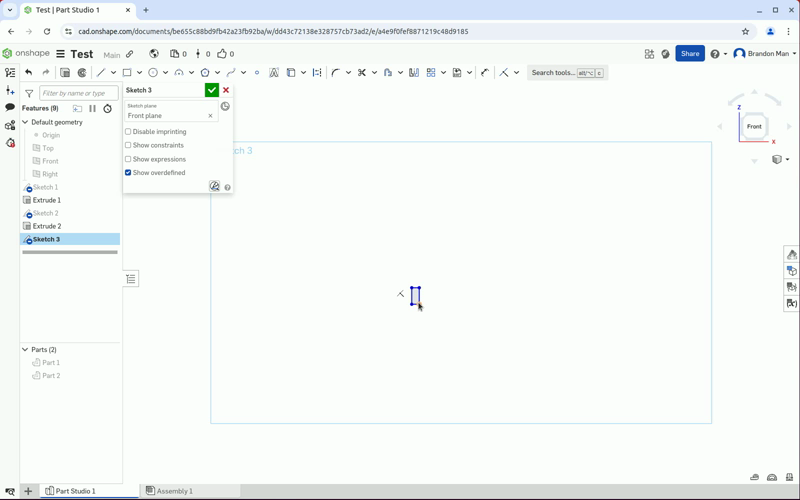
scroll(6)
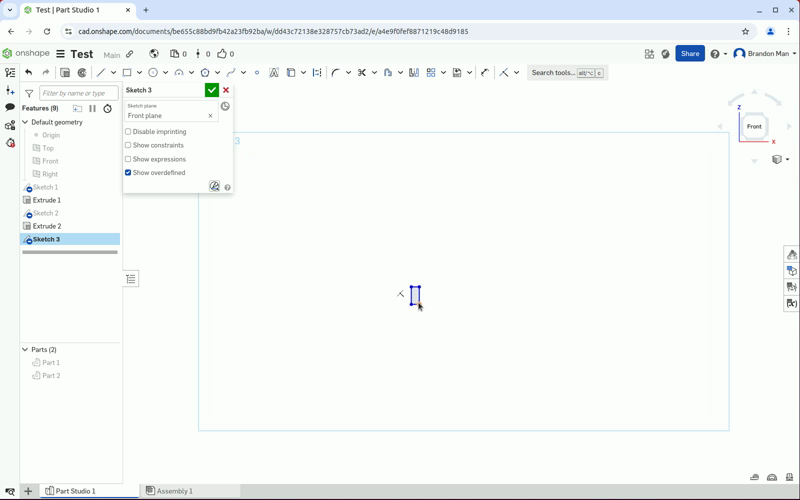
scroll(6)
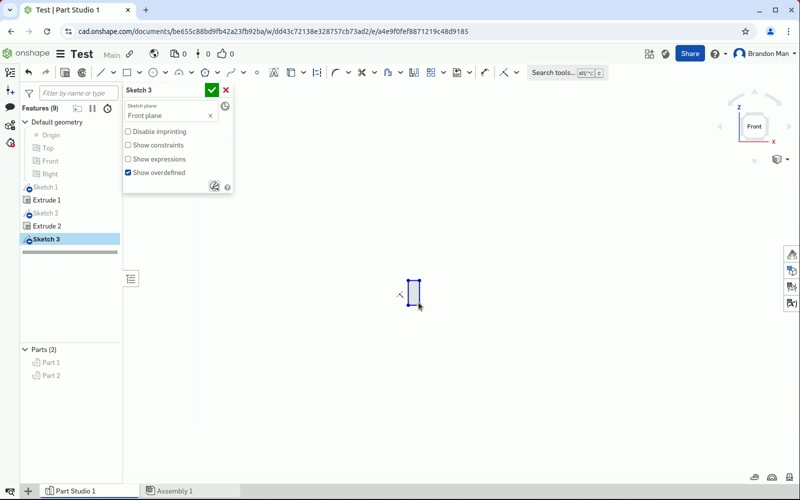
scroll(6)
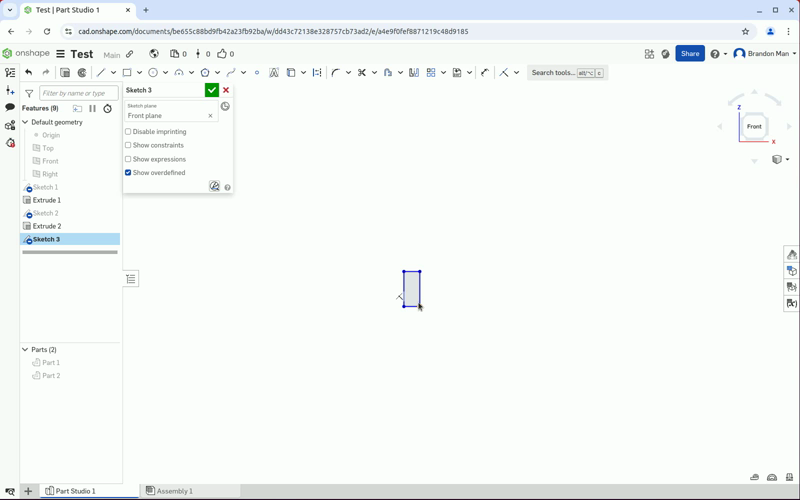
scroll(6)
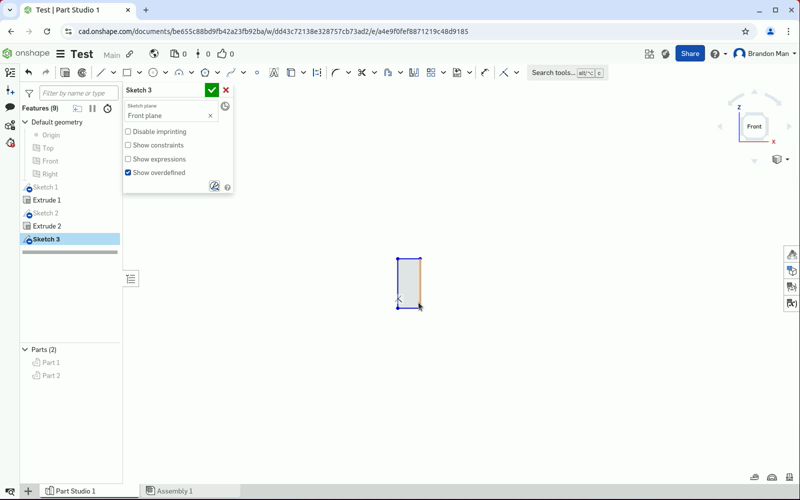
scroll(6)
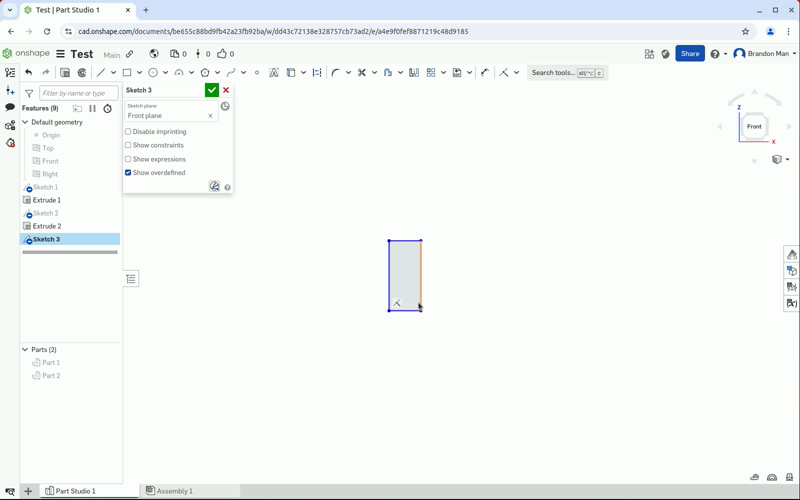
scroll(6)
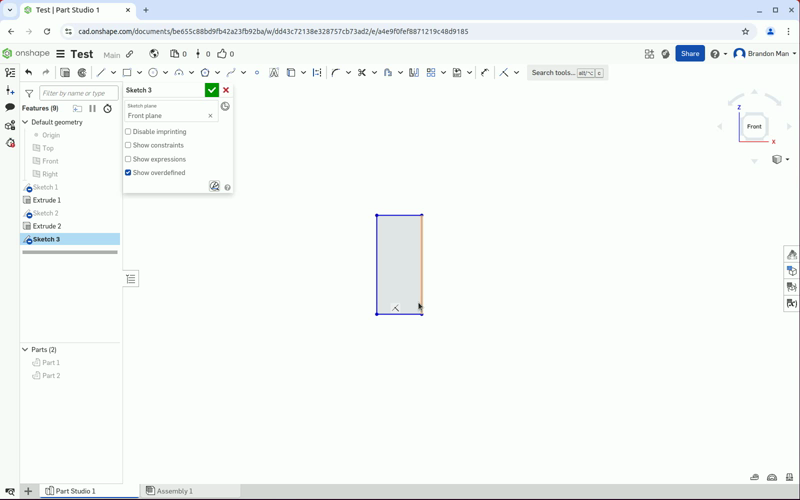
scroll(6)
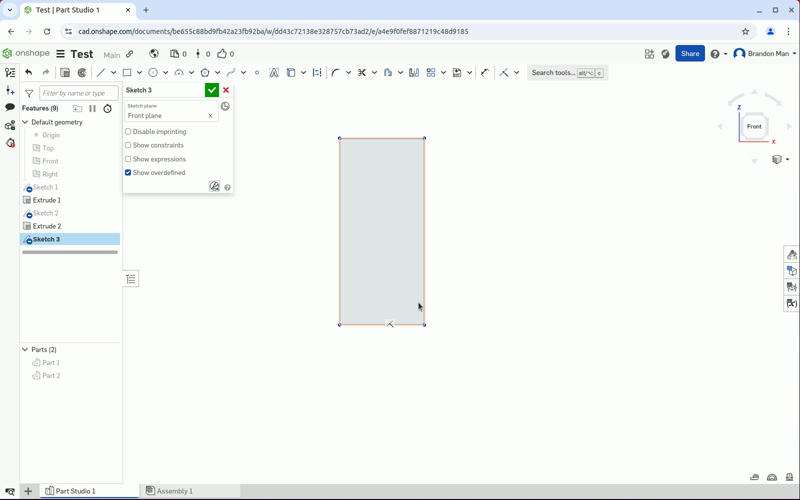
click(418, 302)
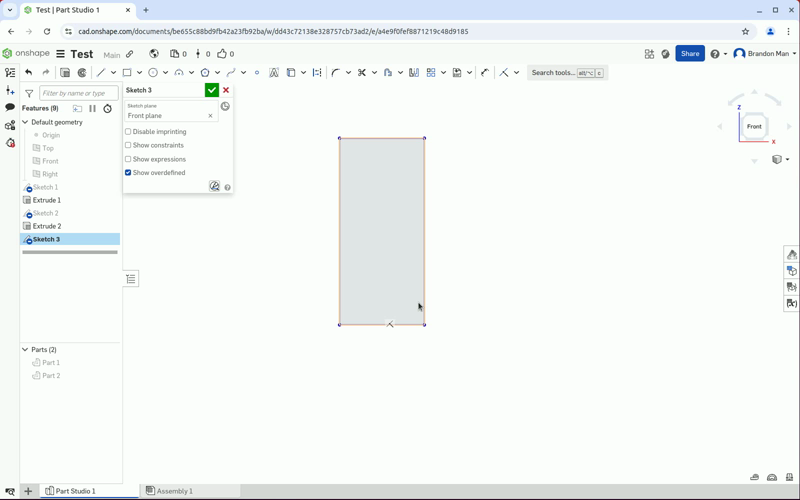
scroll(-6)
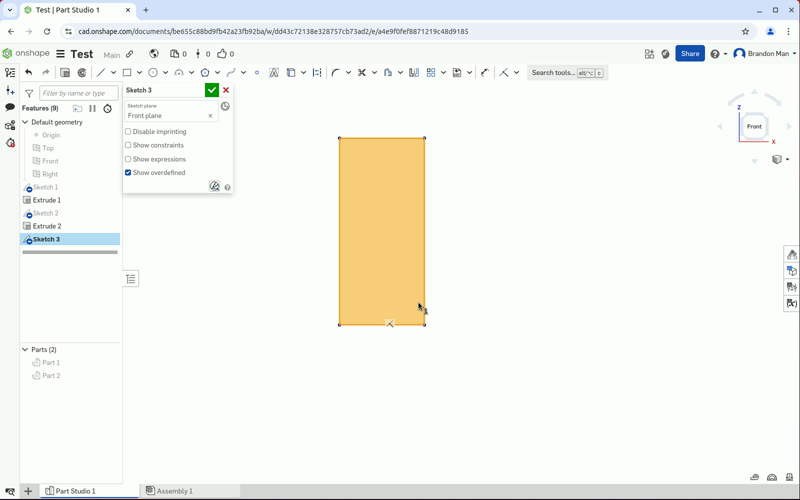
scroll(-6)
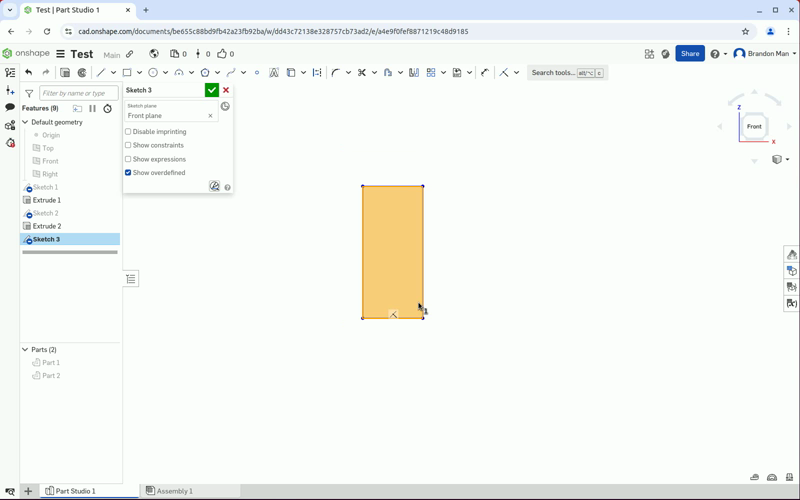
scroll(-6)
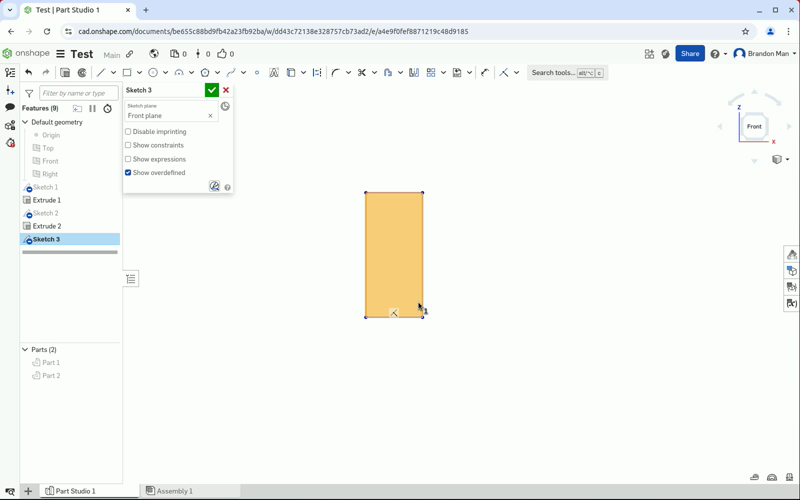
scroll(-6)
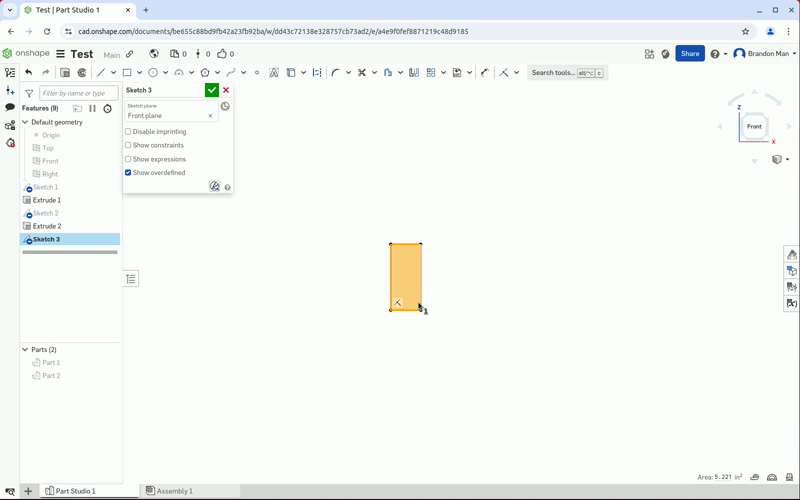
scroll(-6)
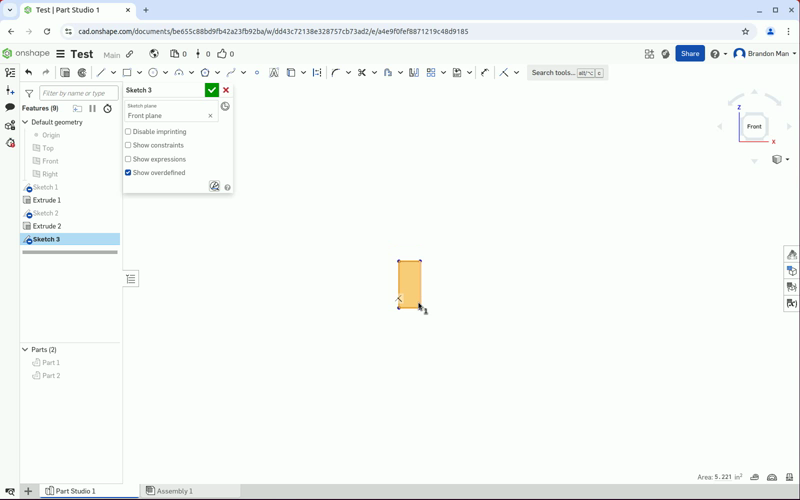
scroll(-6)
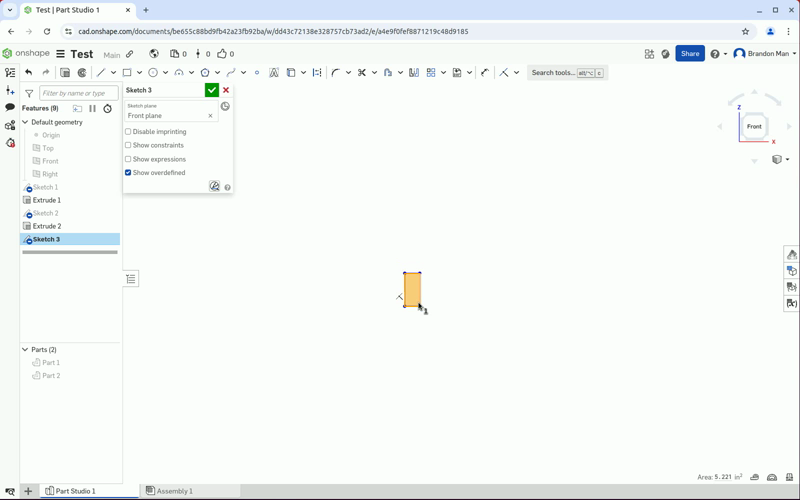
scroll(-6)
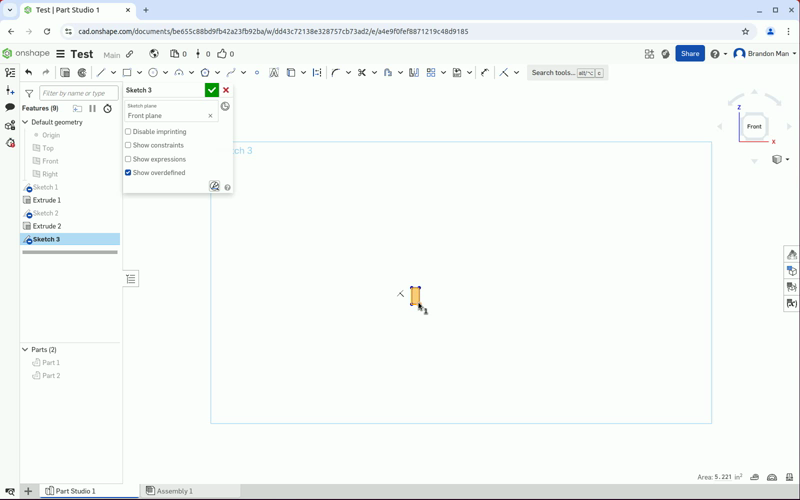
mouse_move(73, 352)
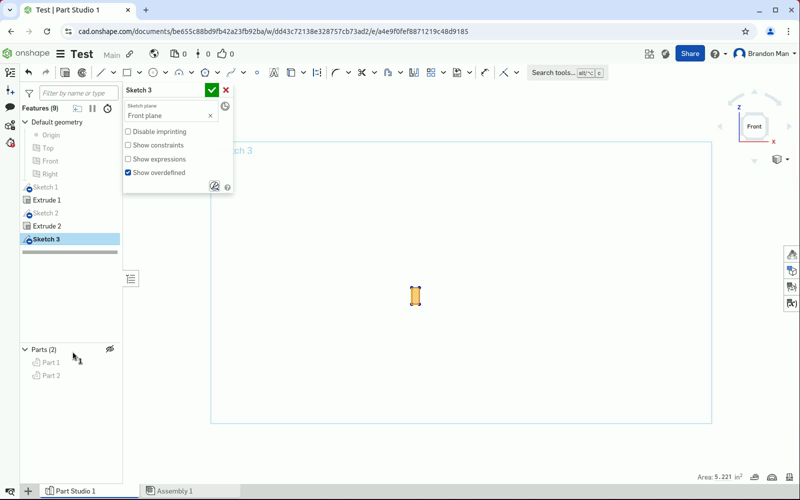
key(shift+y)
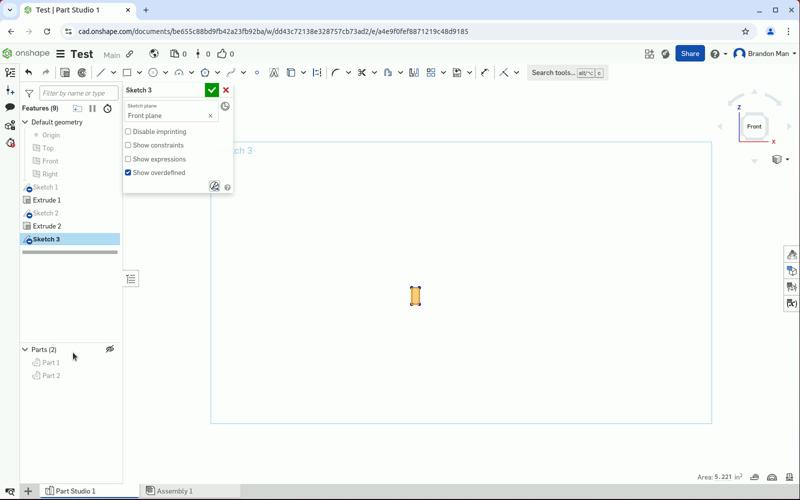
key(shift+e)
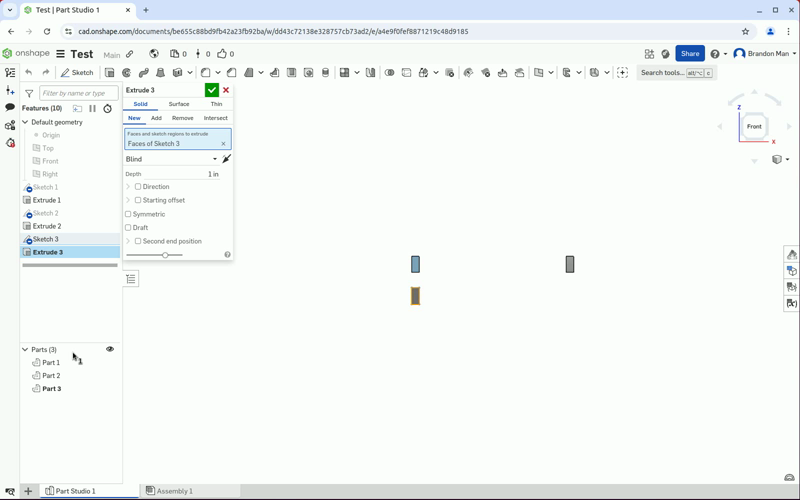
mouse_move(143, 106)
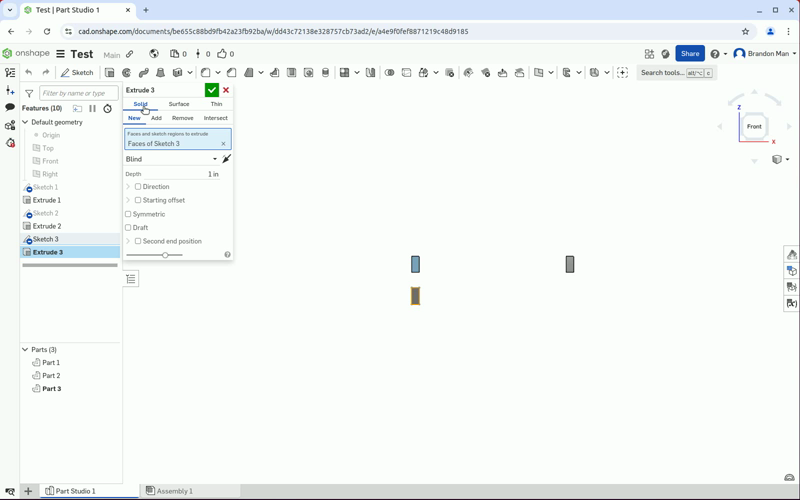
click(143, 106)
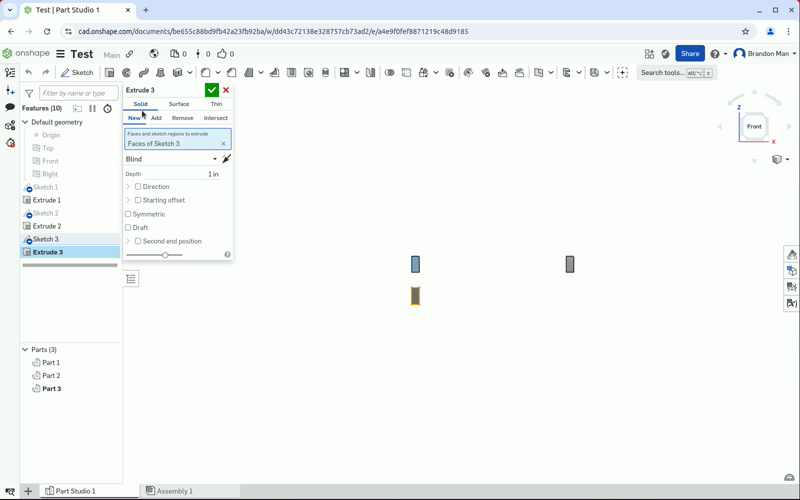
mouse_move(137, 120)
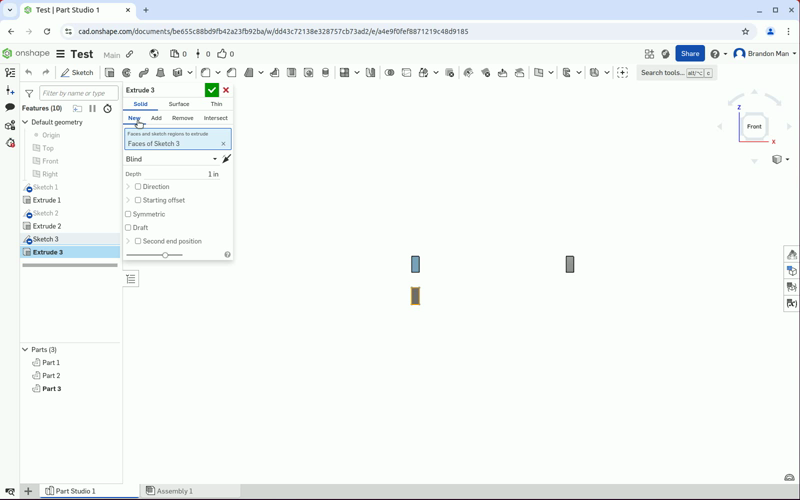
click(137, 120)
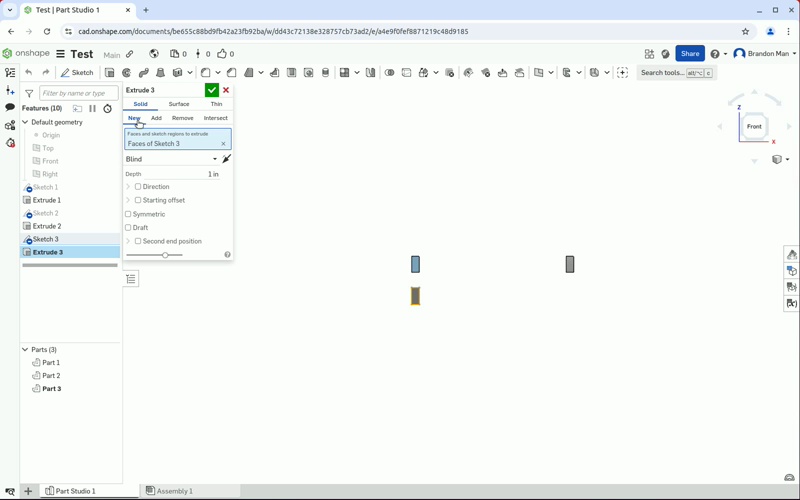
key(tab, 4)
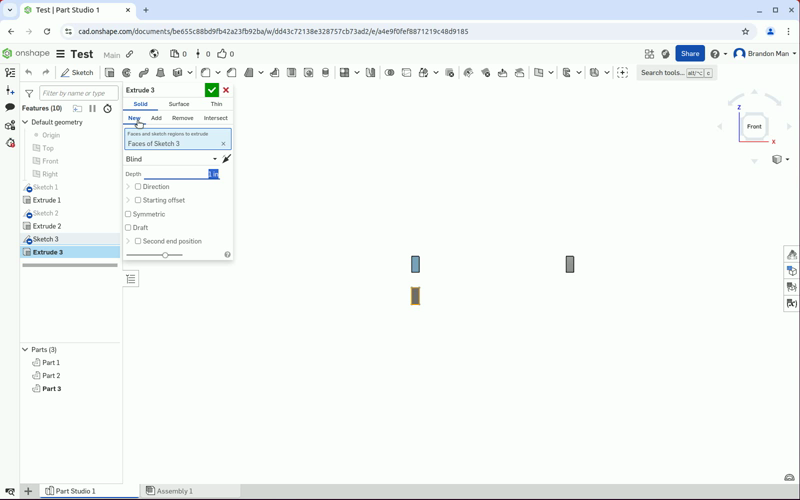
text(1.444)
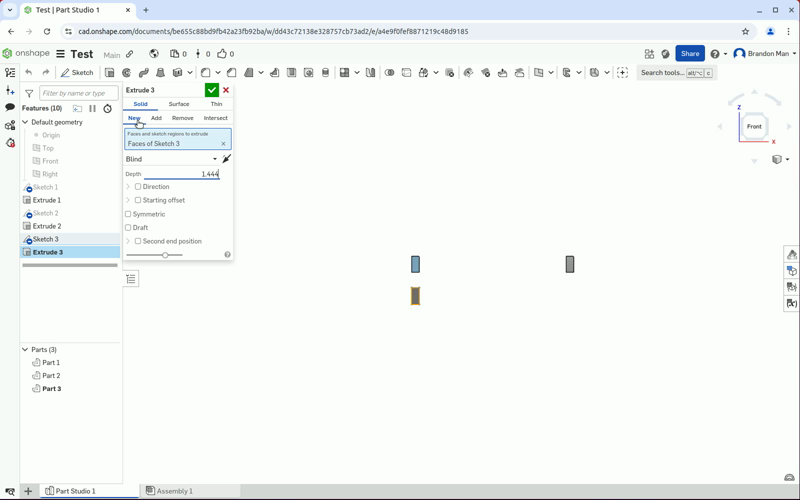
key(enter)
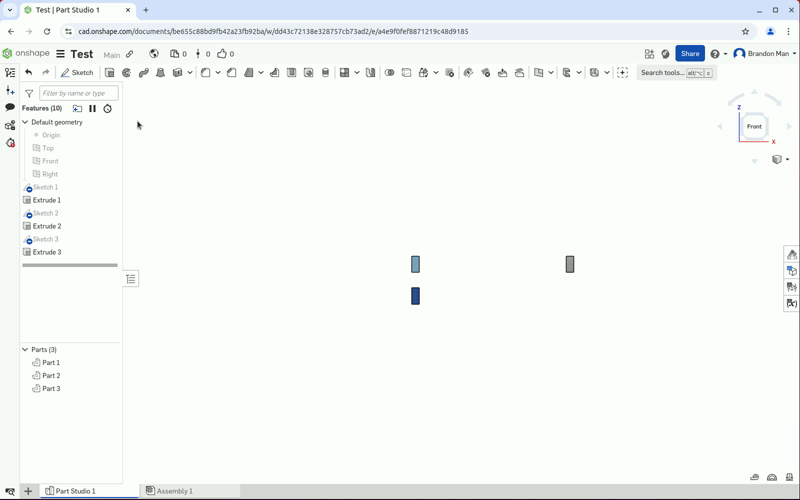
key(shift+h)
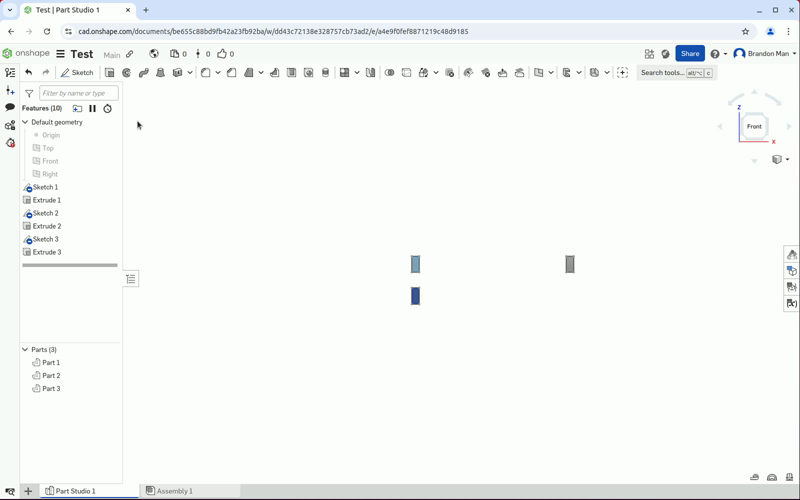
key(shift+h)
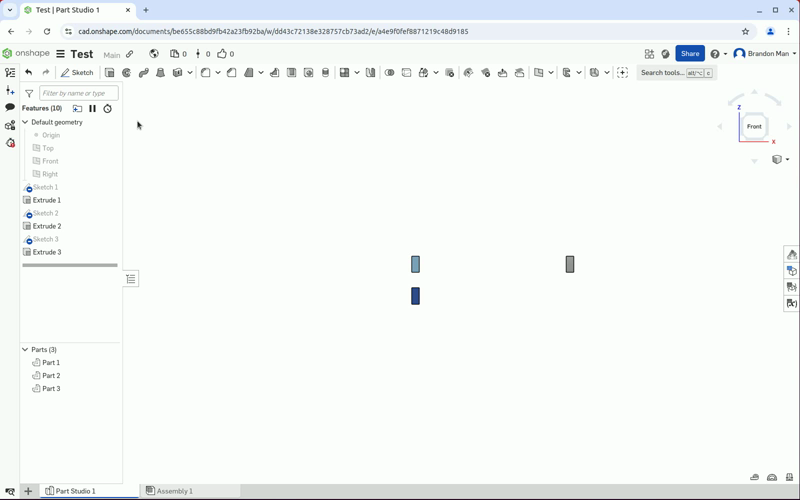
mouse_move(73, 189)
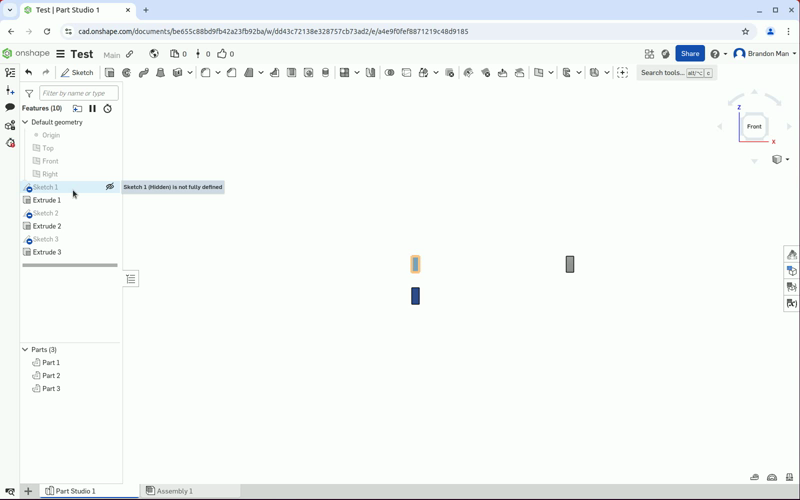
click(73, 189)
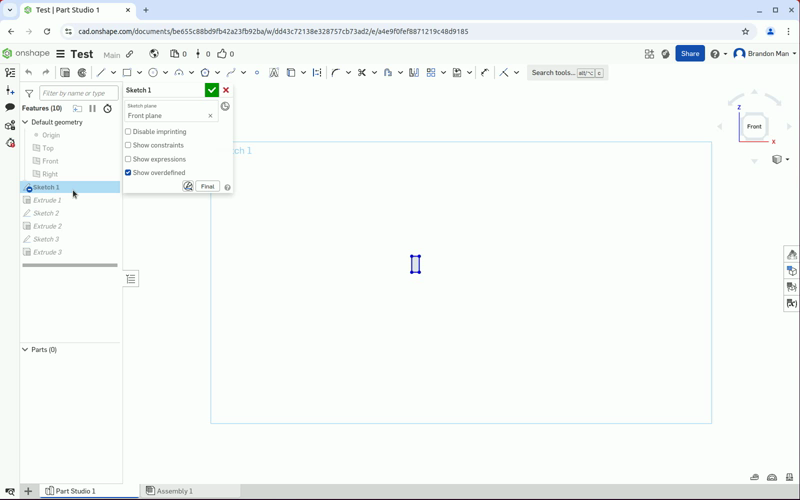
mouse_move(229, 92)
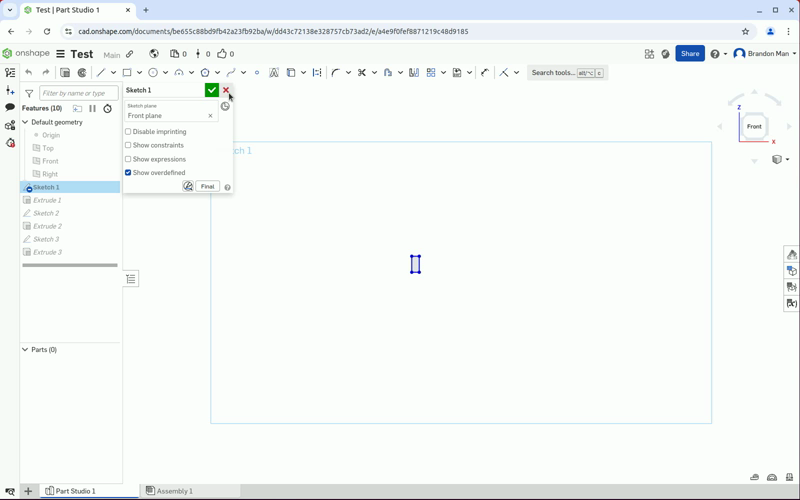
click(229, 92)
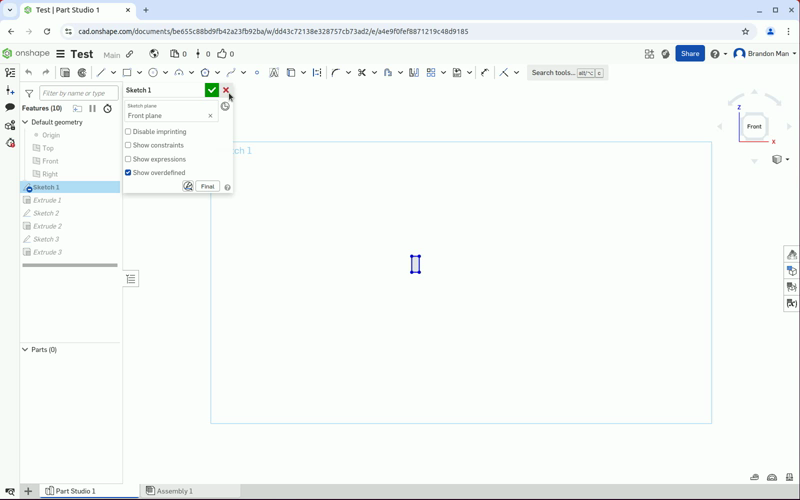
key(shift+s)
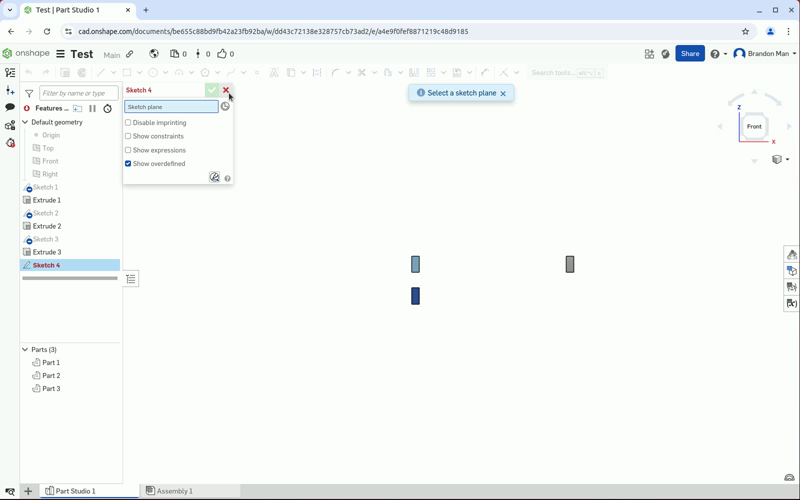
mouse_move(73, 163)
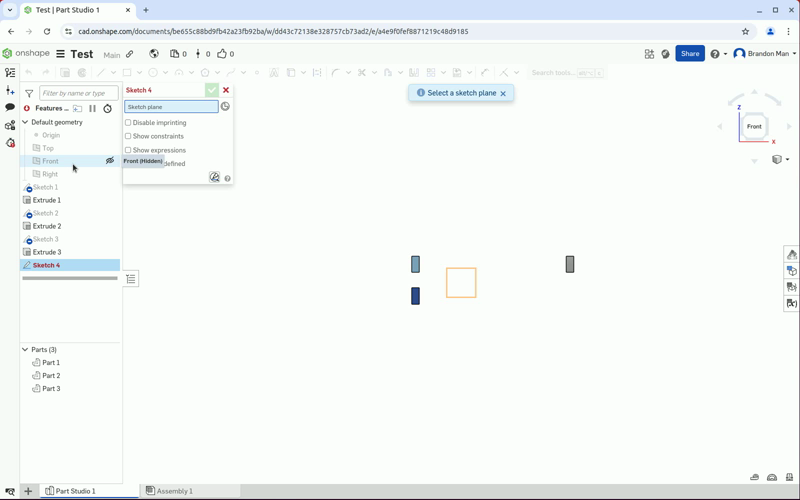
click(73, 163)
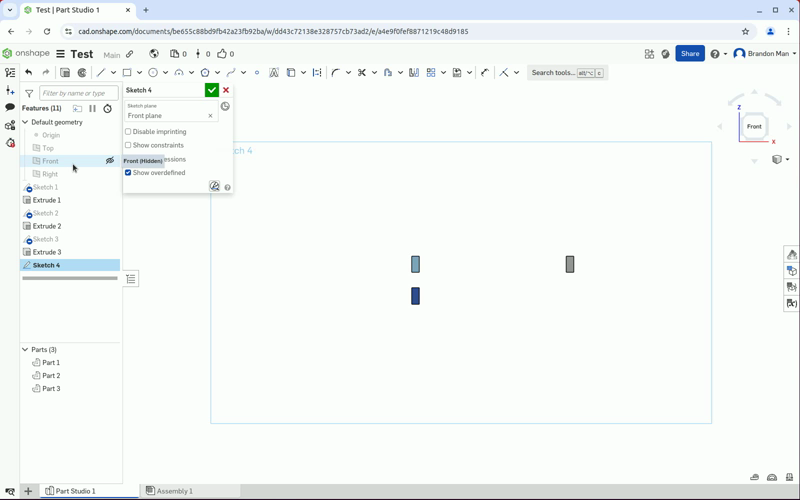
mouse_move(73, 352)
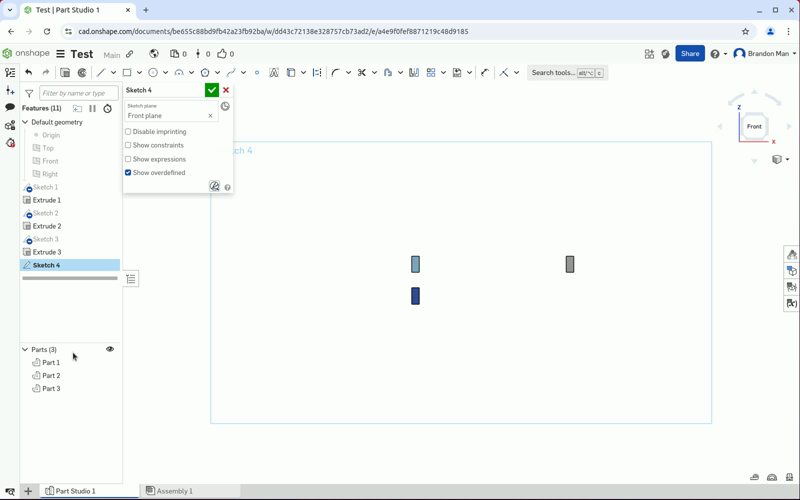
key(y)
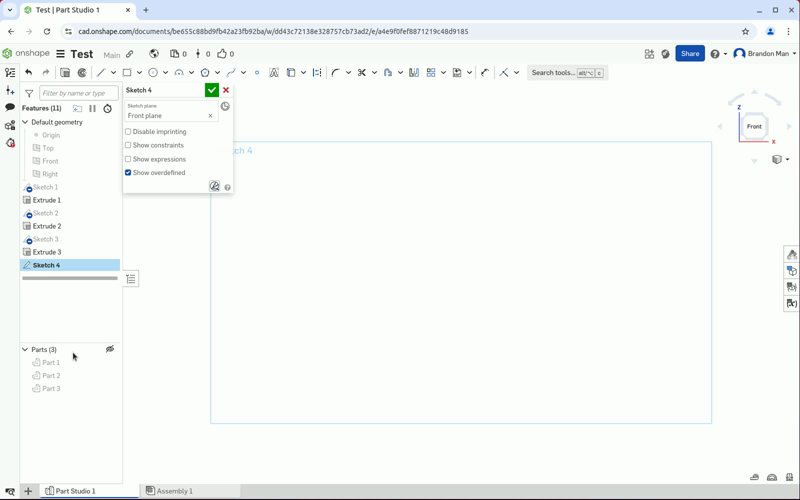
key(l)
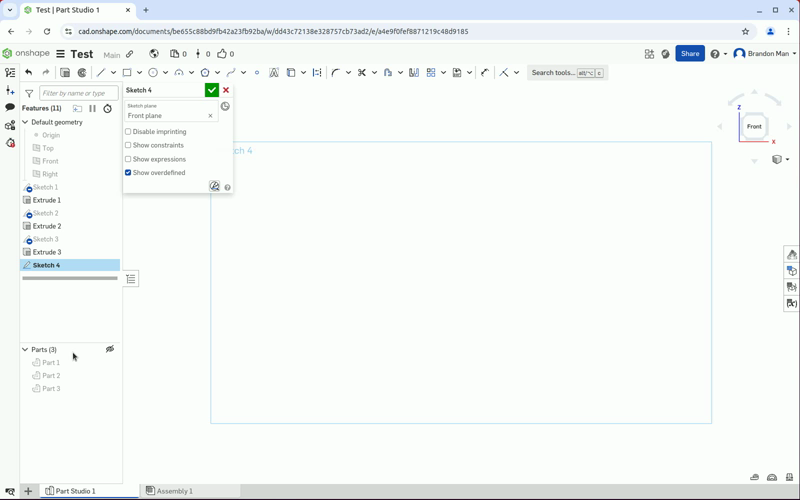
key_down(shift)
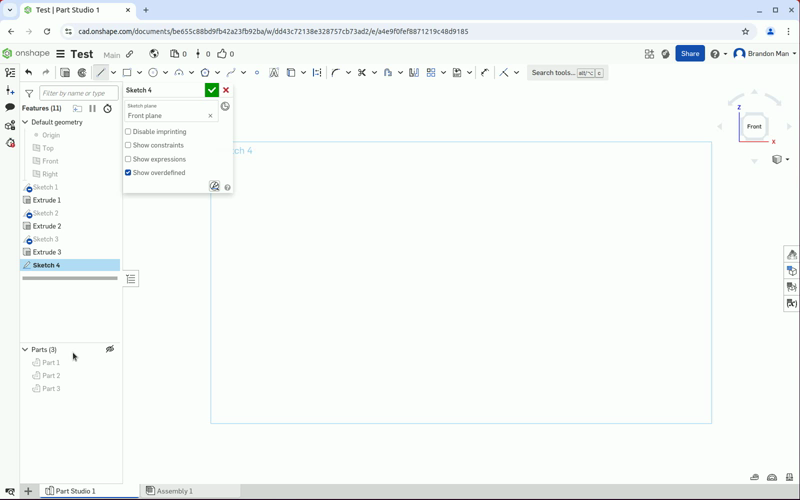
mouse_move(566, 304)
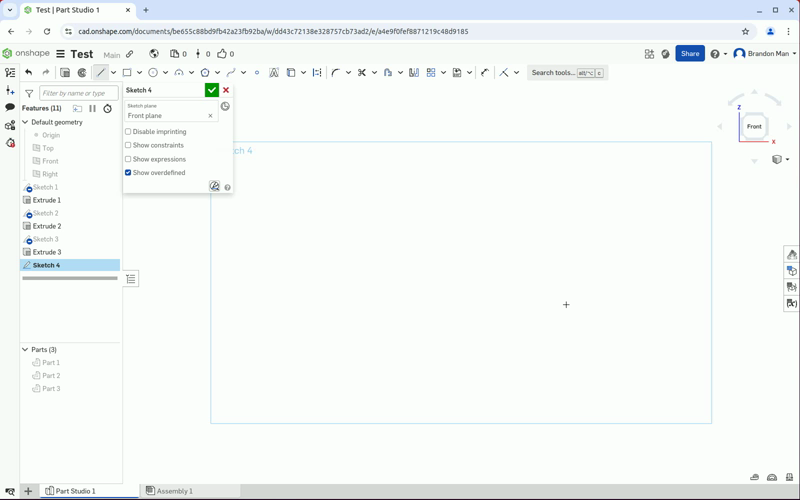
click(566, 304)
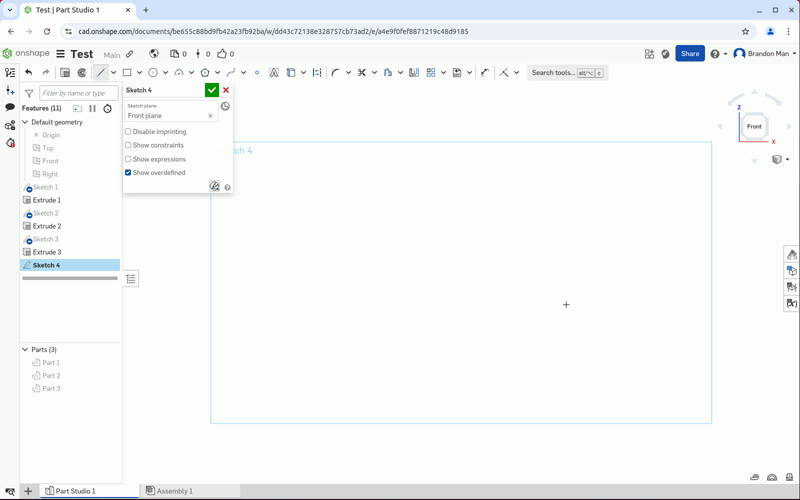
key_up(shift)
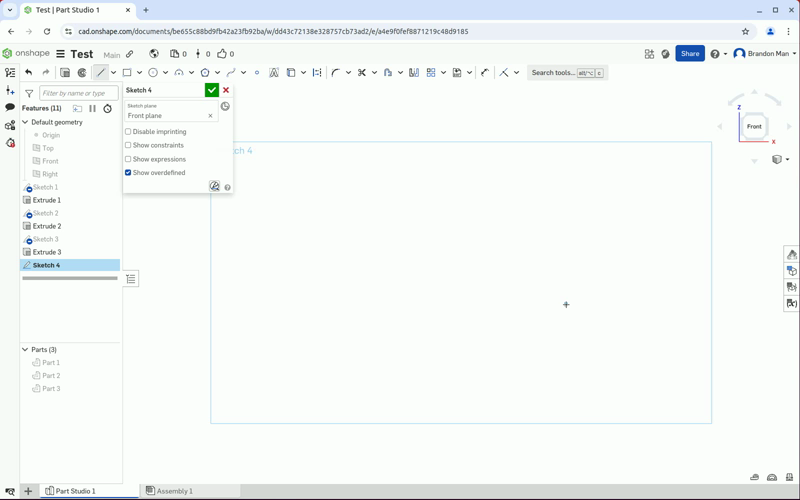
key_down(shift)
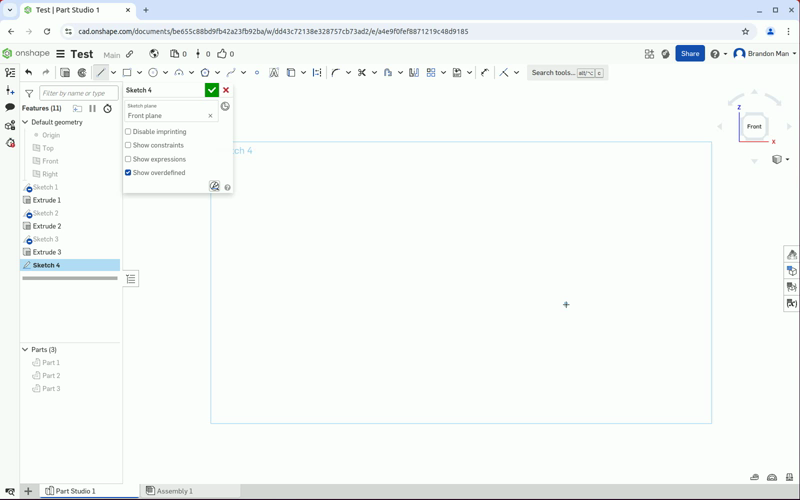
mouse_move(589, 304)
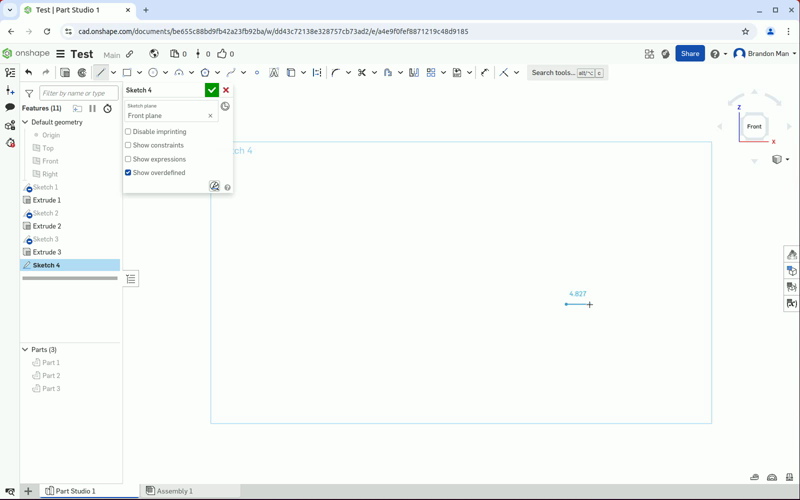
mouse_move(573, 304)
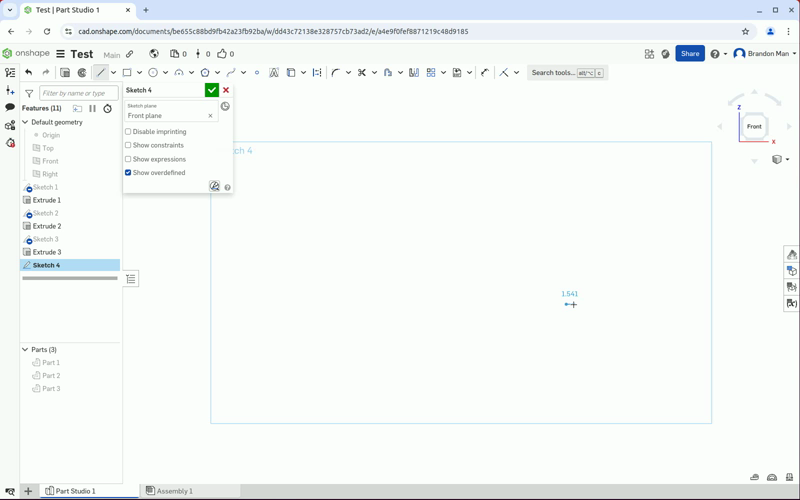
click(573, 304)
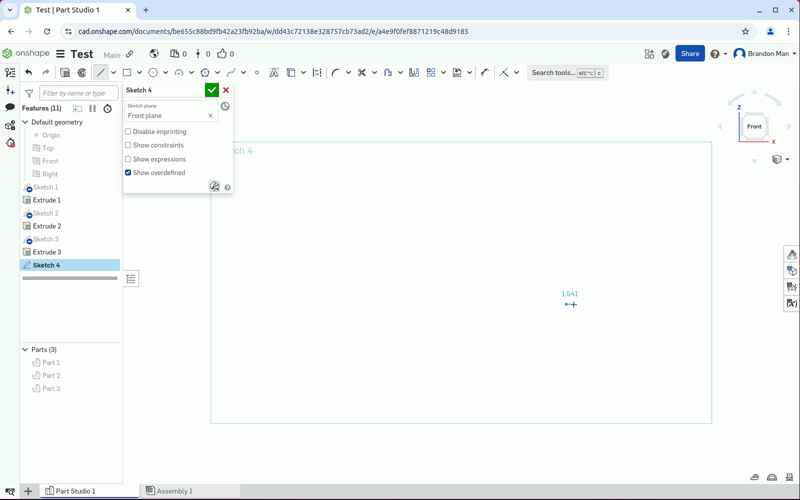
key_up(shift)
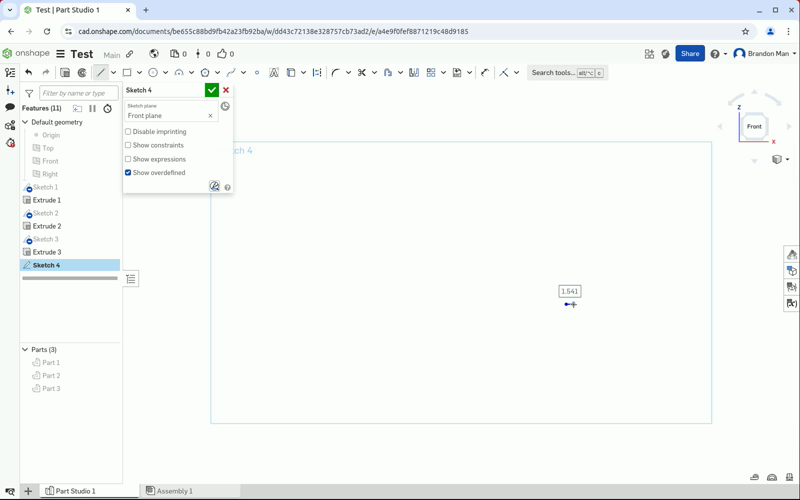
key_down(shift)
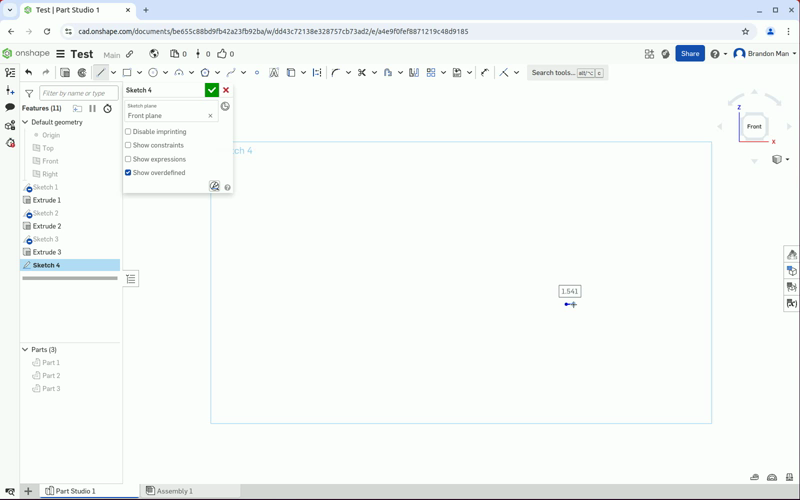
mouse_move(589, 304)
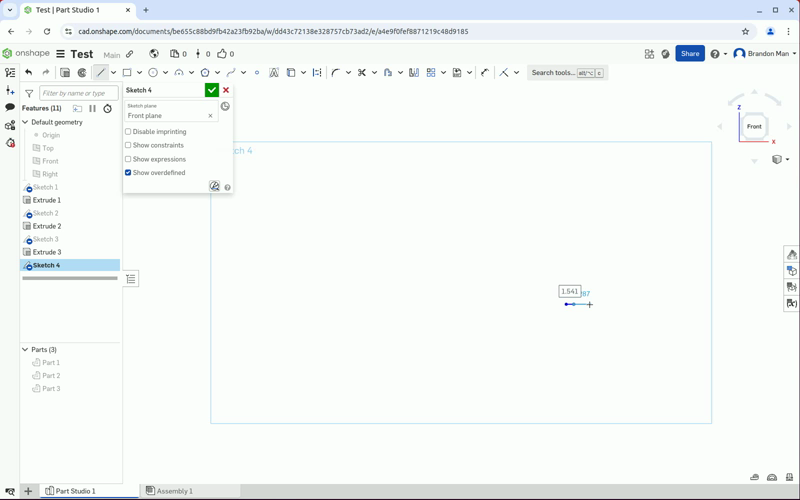
mouse_move(573, 287)
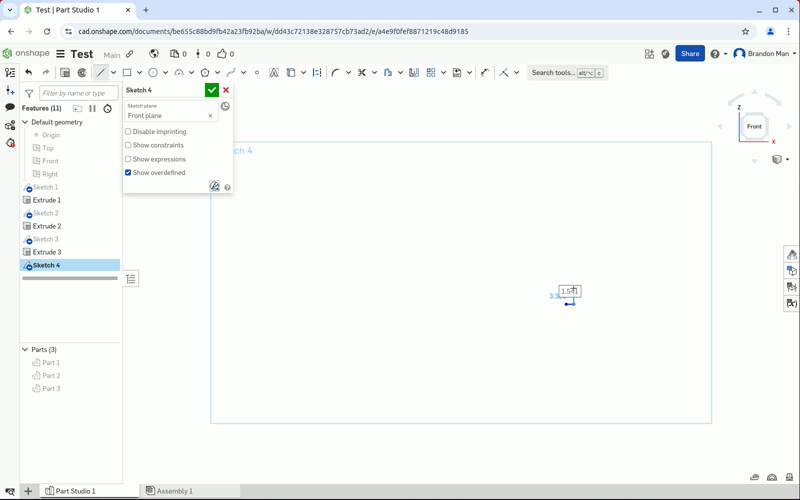
click(573, 287)
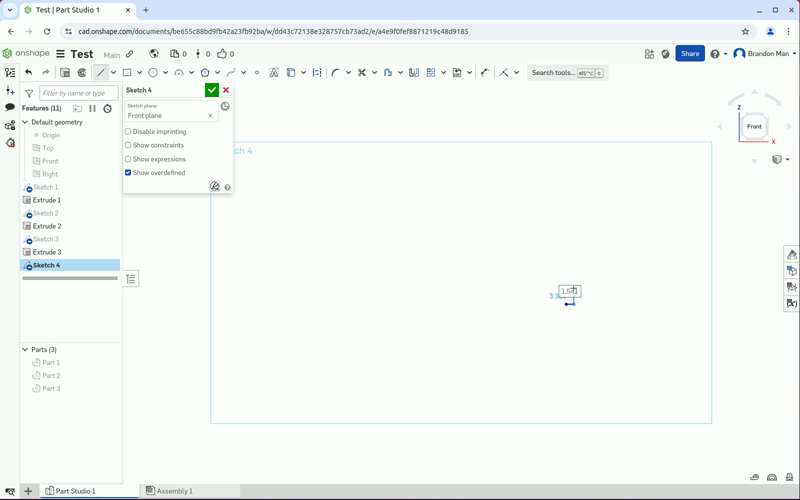
key_up(shift)
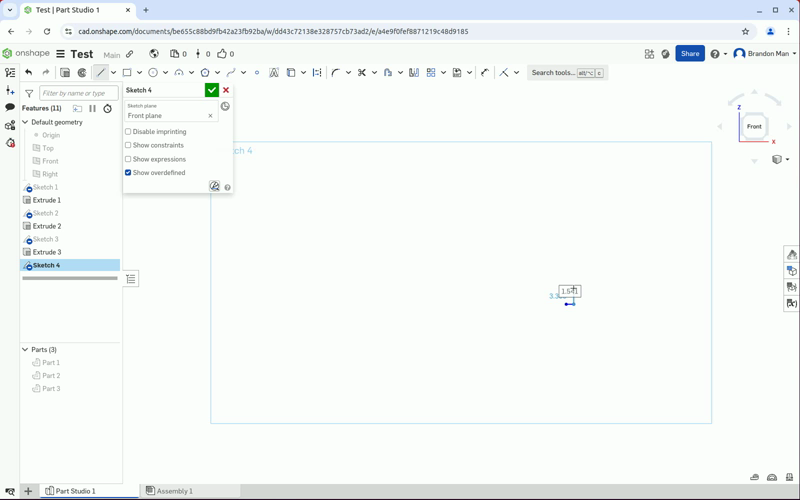
key_down(shift)
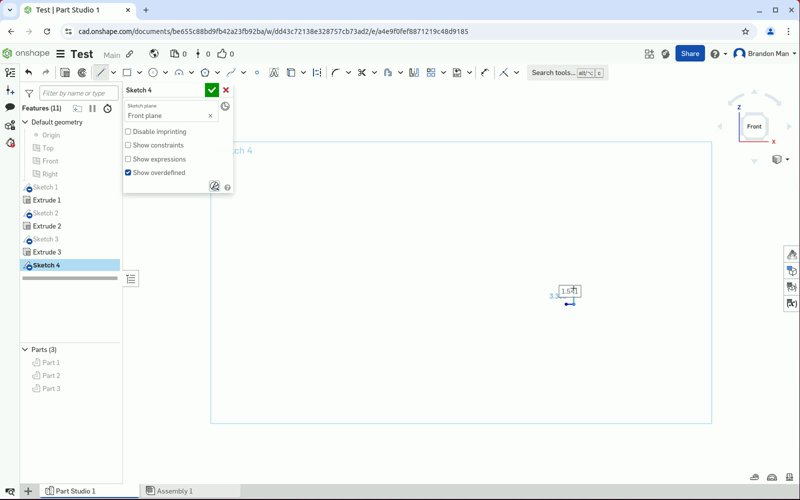
mouse_move(589, 287)
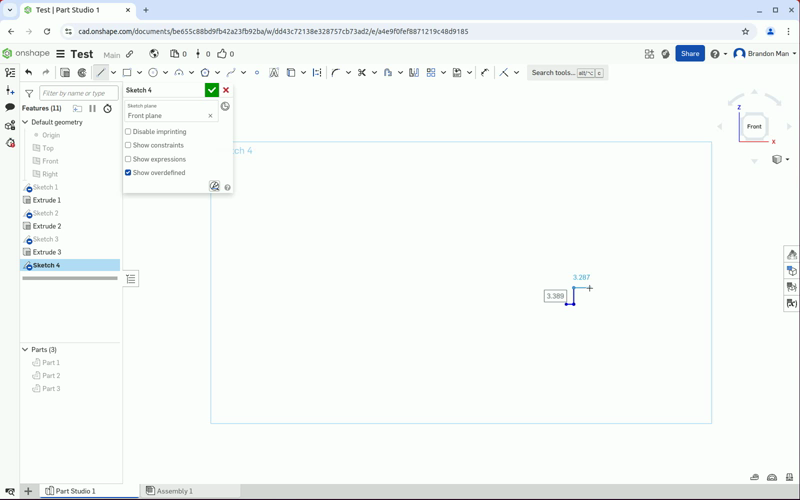
mouse_move(566, 287)
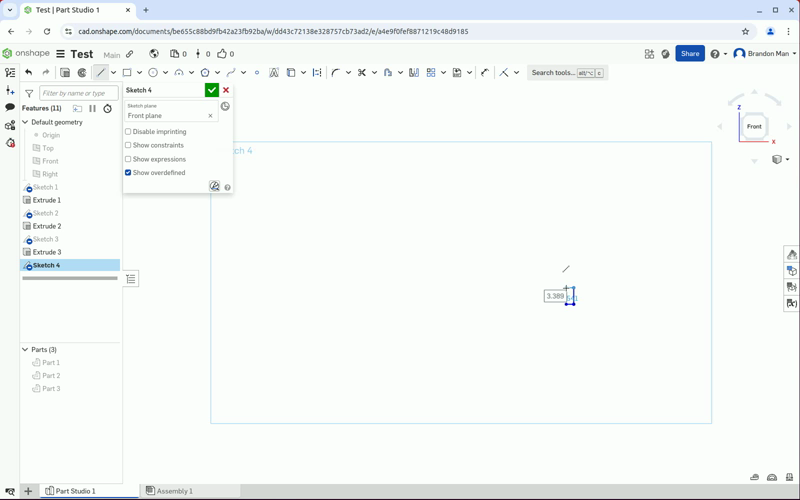
click(566, 287)
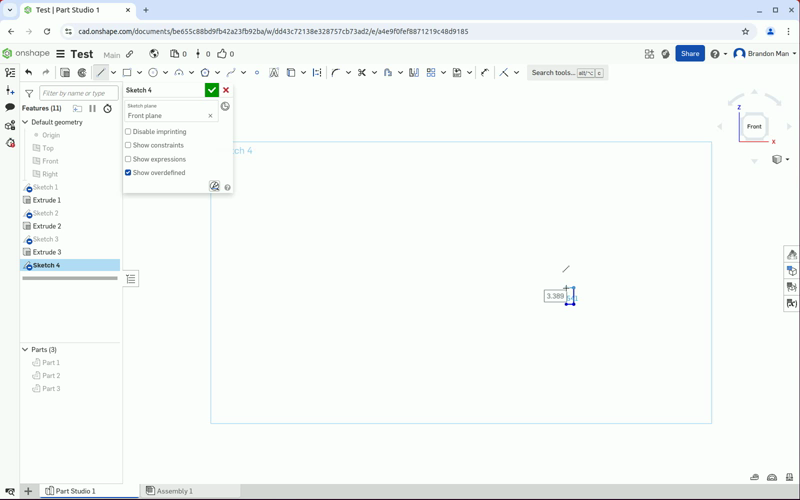
key_up(shift)
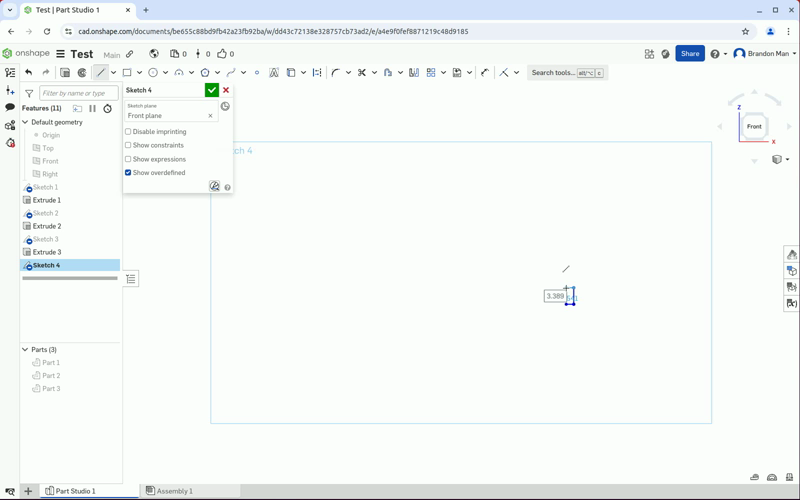
mouse_move(589, 287)
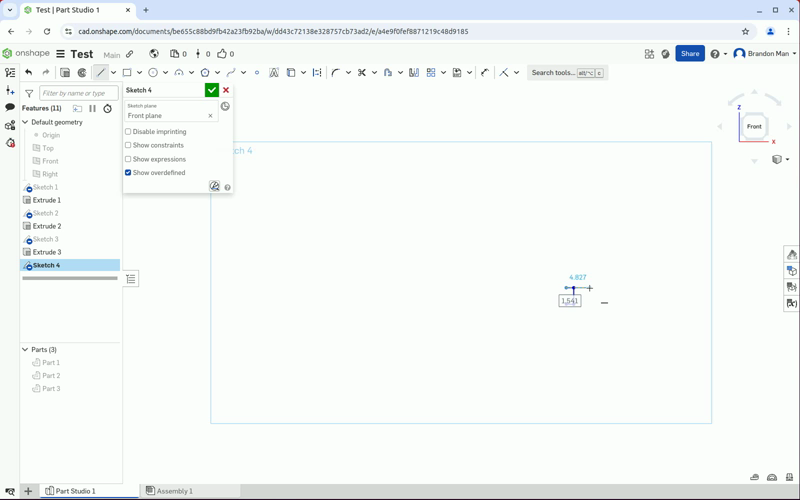
key_down(shift)
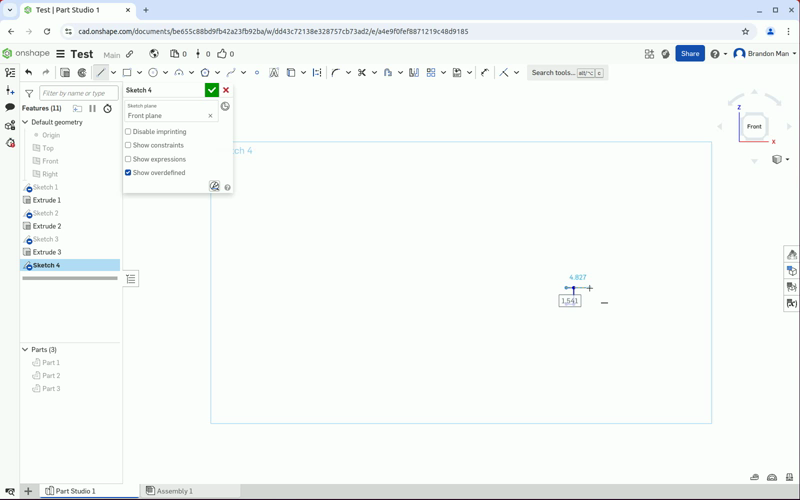
mouse_move(566, 304)
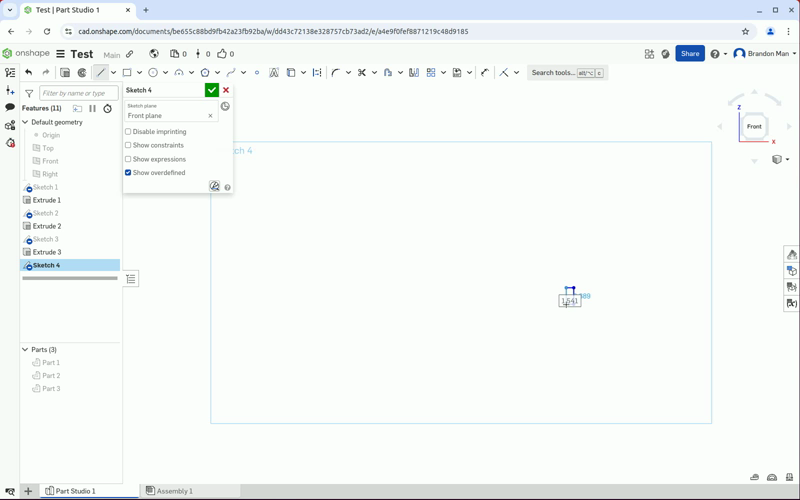
key_up(shift)
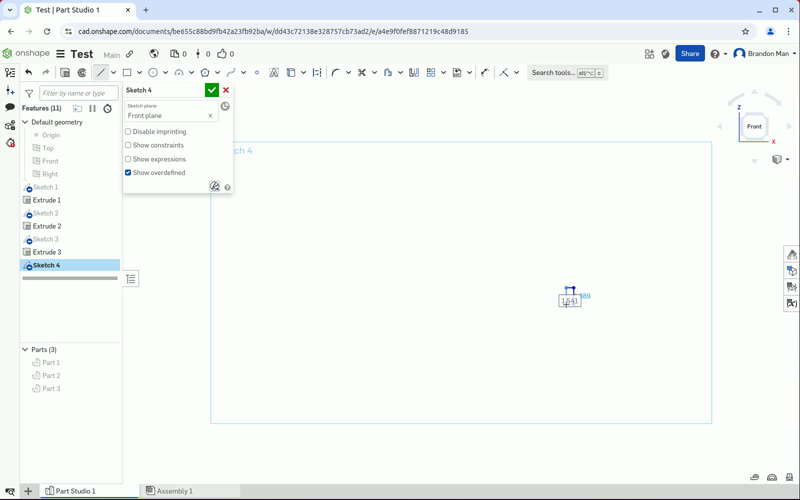
click(566, 304)
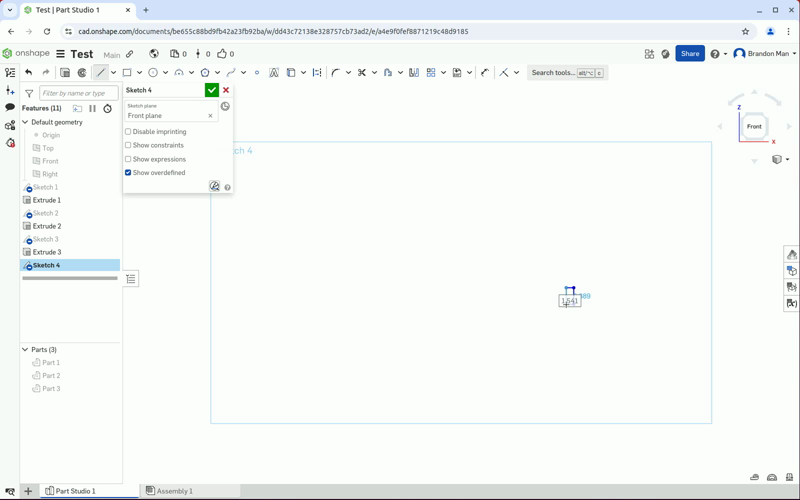
key(esc)
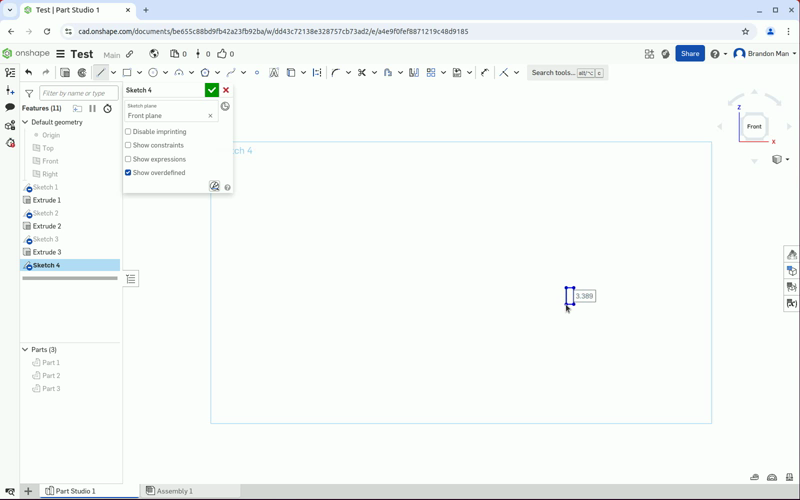
mouse_move(567, 300)
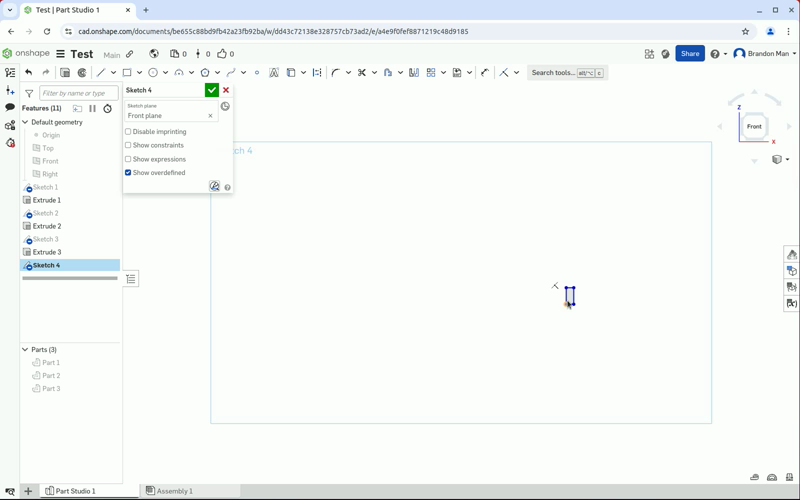
scroll(6)
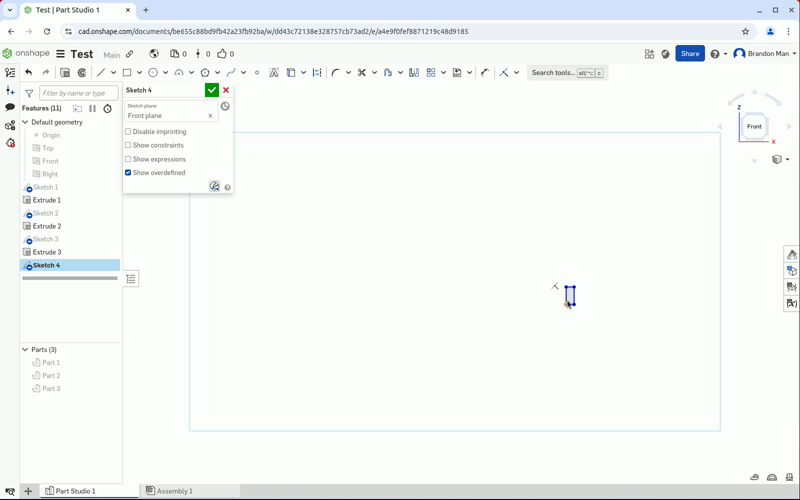
scroll(6)
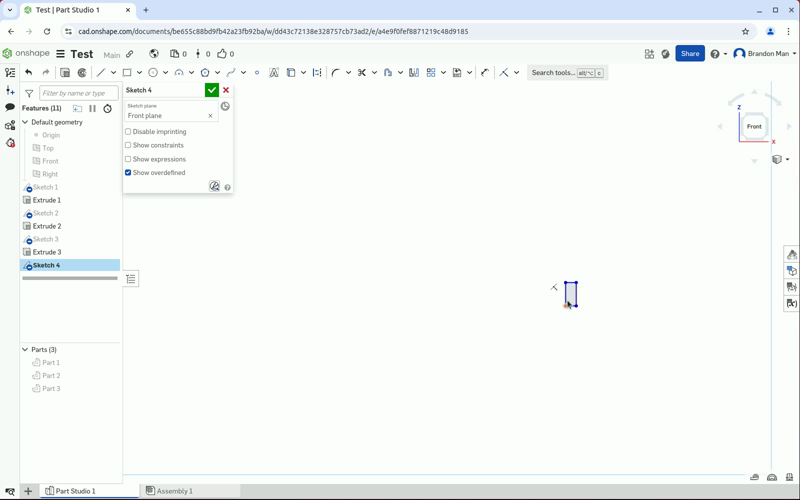
scroll(6)
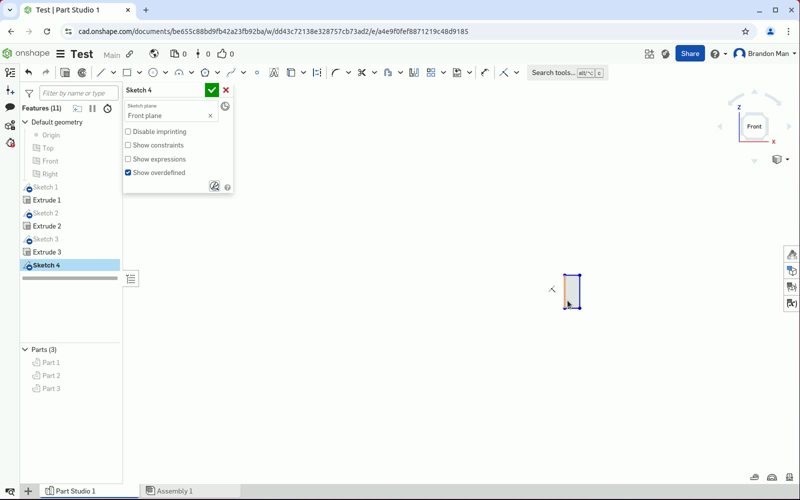
scroll(6)
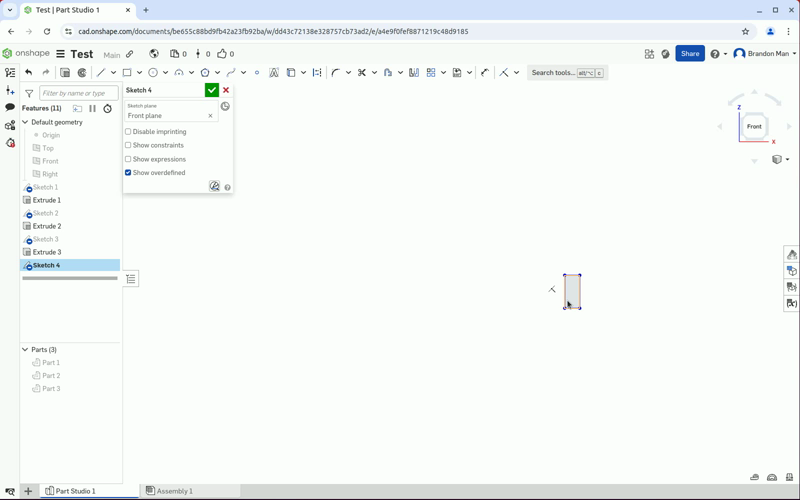
scroll(6)
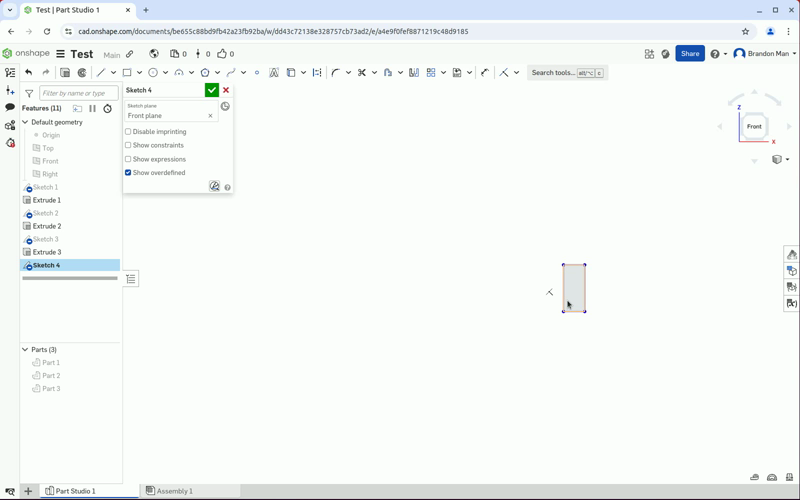
scroll(6)
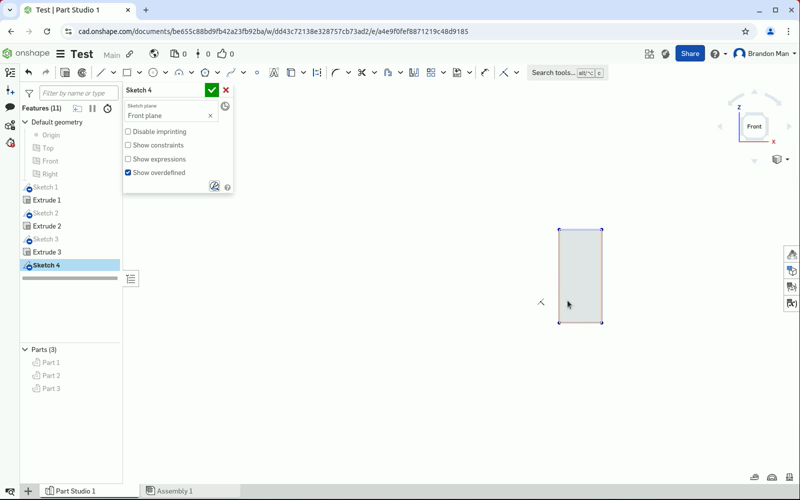
scroll(6)
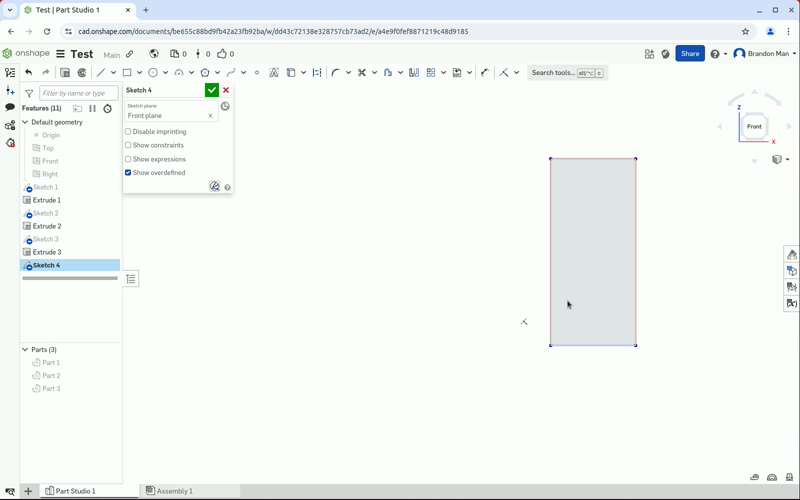
click(567, 300)
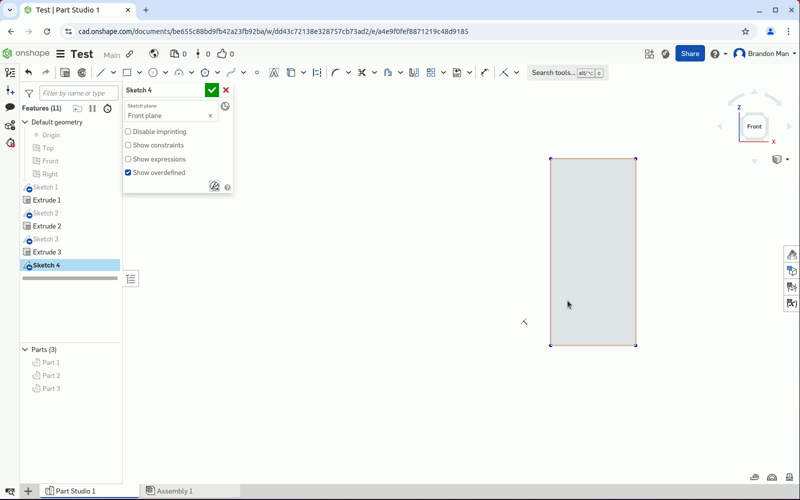
scroll(-6)
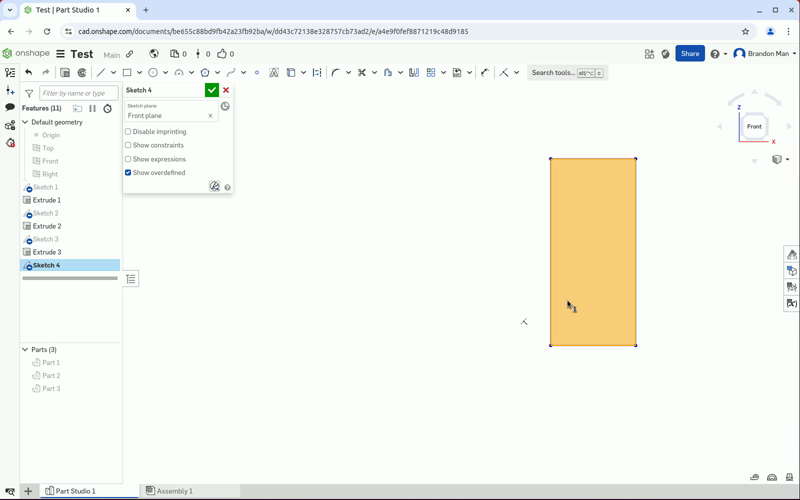
scroll(-6)
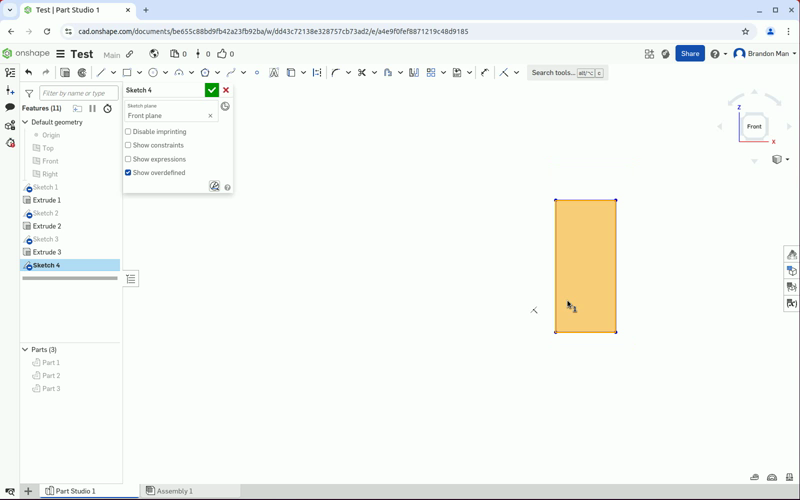
scroll(-6)
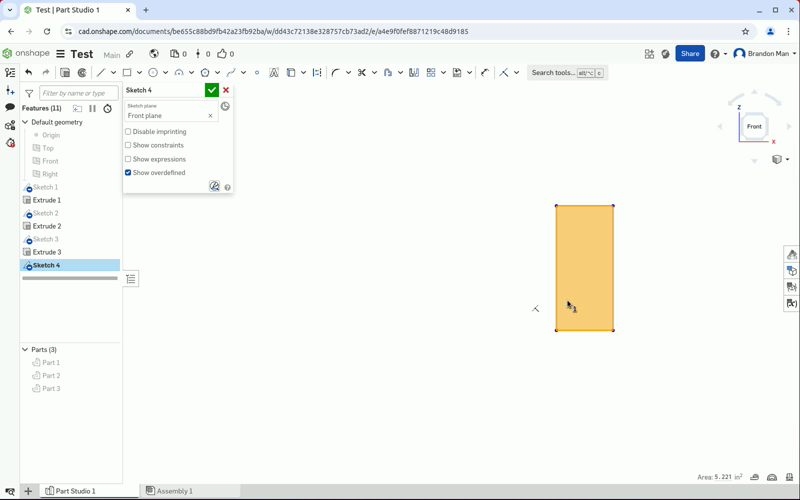
scroll(-6)
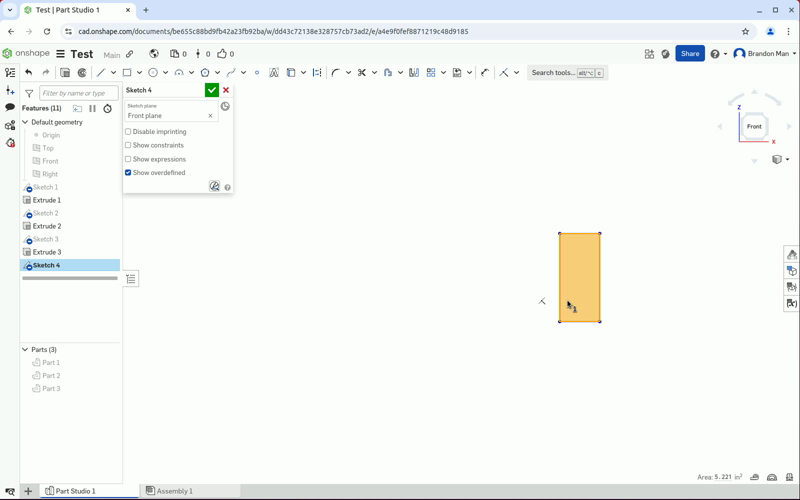
scroll(-6)
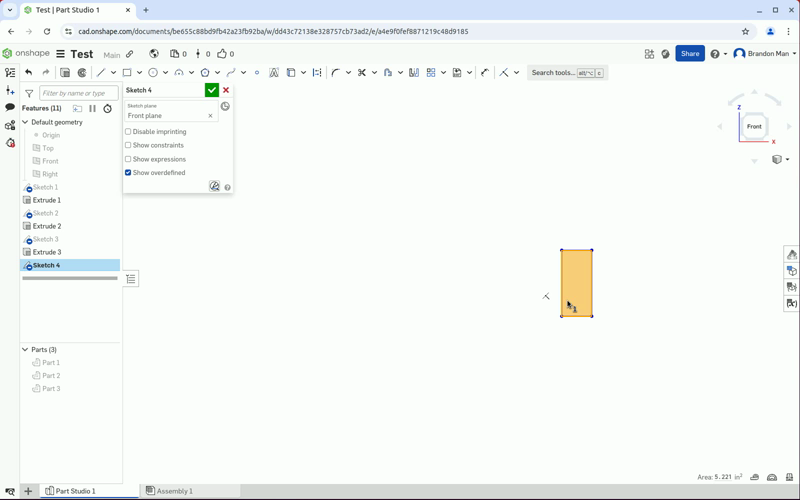
scroll(-6)
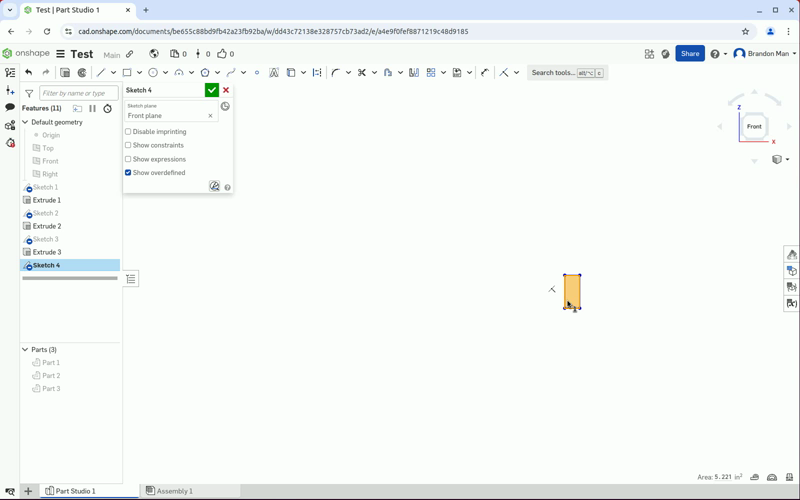
scroll(-6)
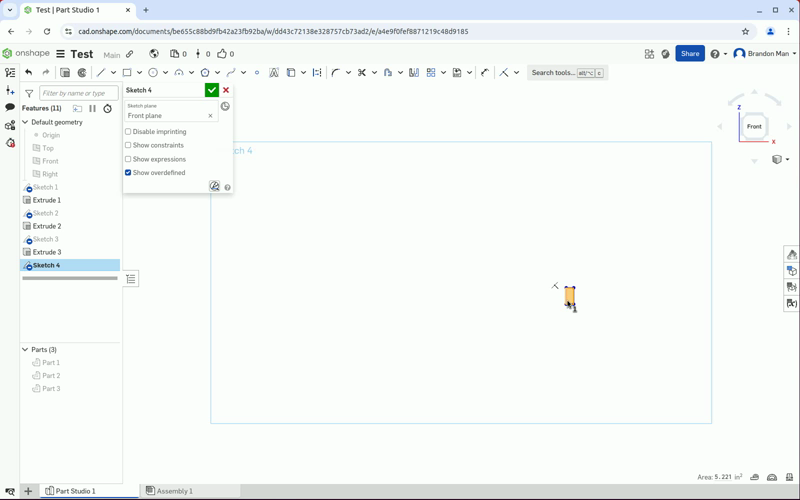
mouse_move(73, 352)
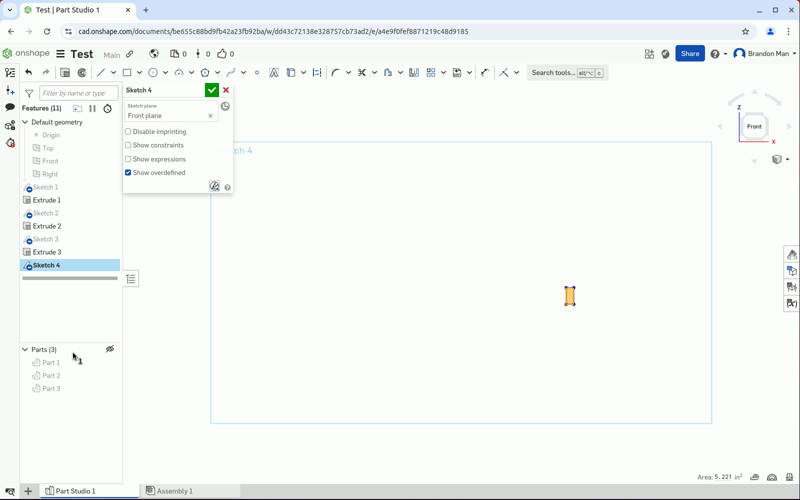
key(shift+y)
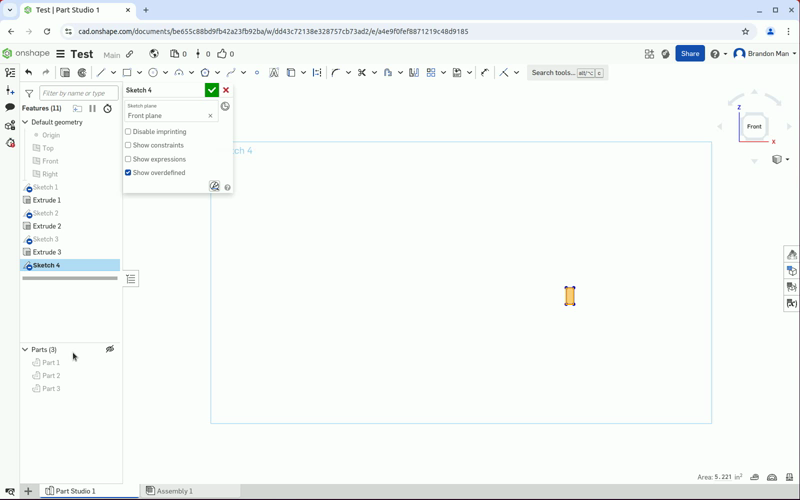
key(shift+e)
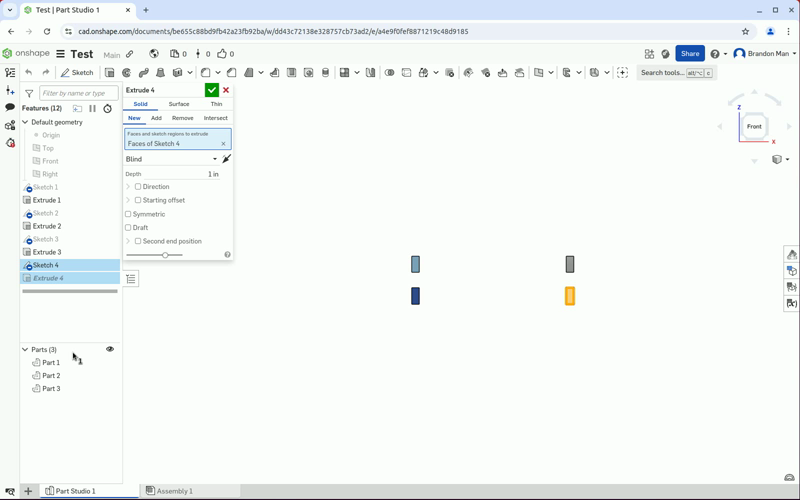
mouse_move(143, 106)
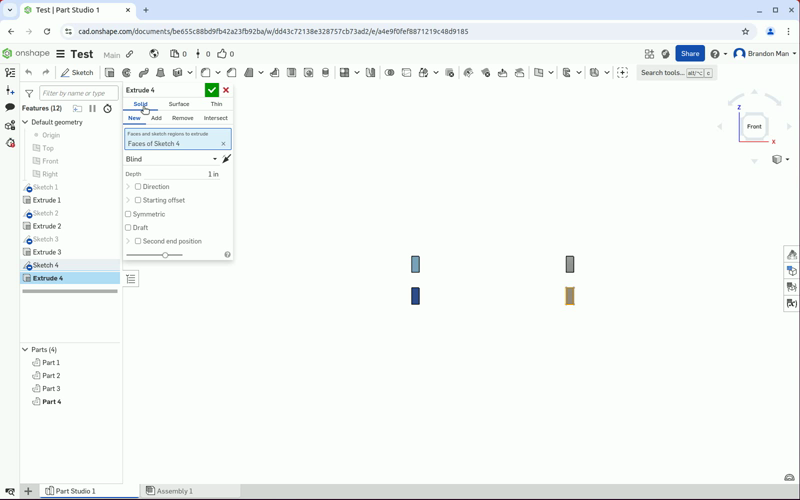
click(143, 106)
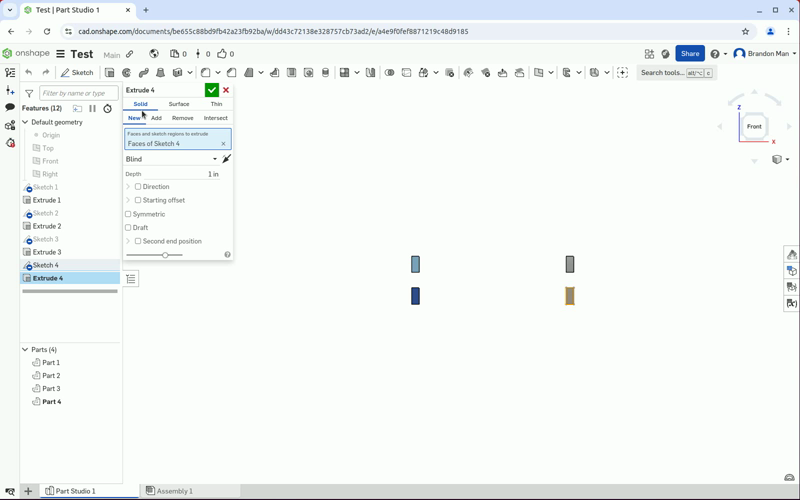
mouse_move(137, 120)
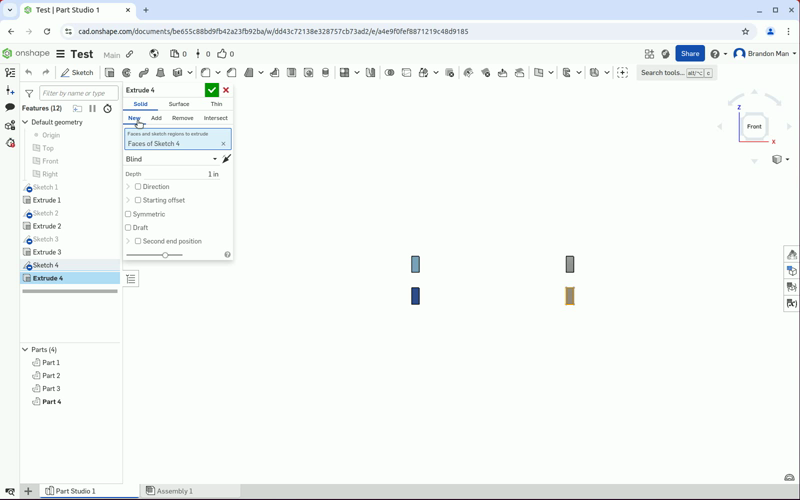
click(137, 120)
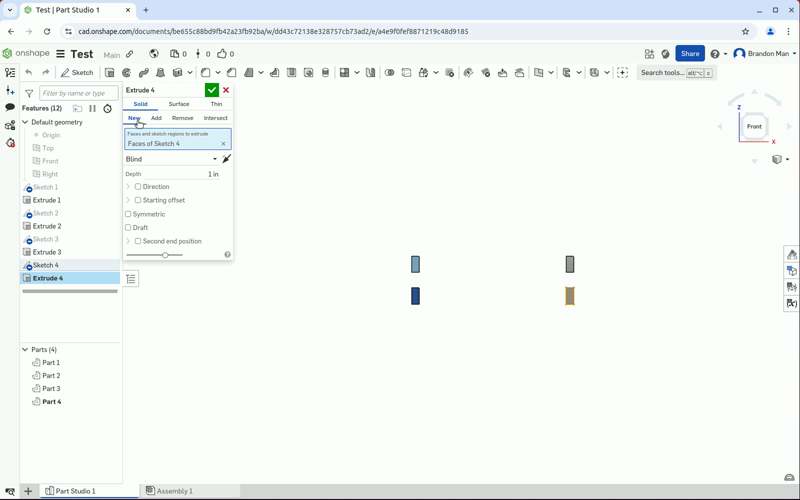
key(tab, 4)
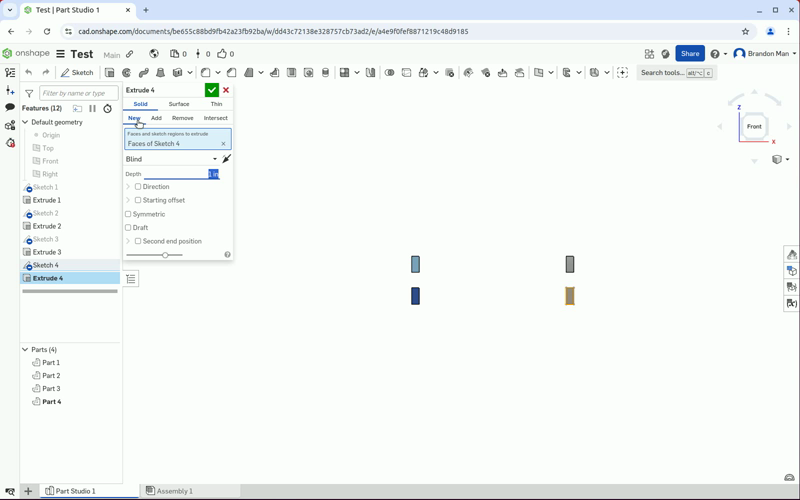
text(1.444)
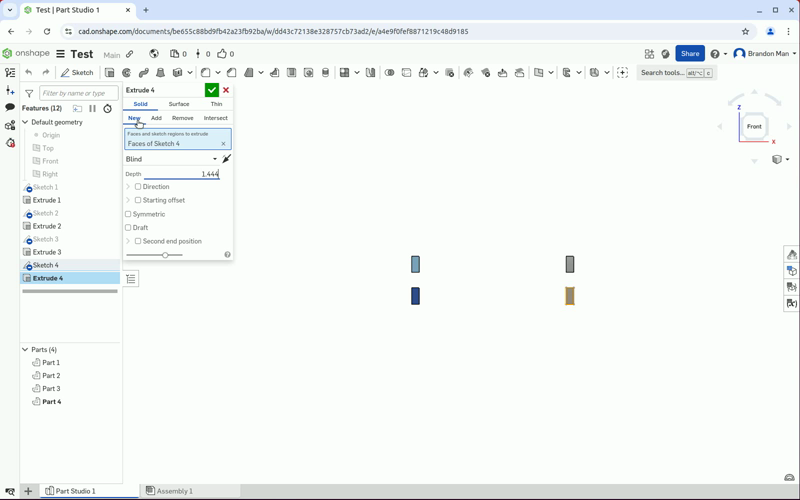
key(enter)
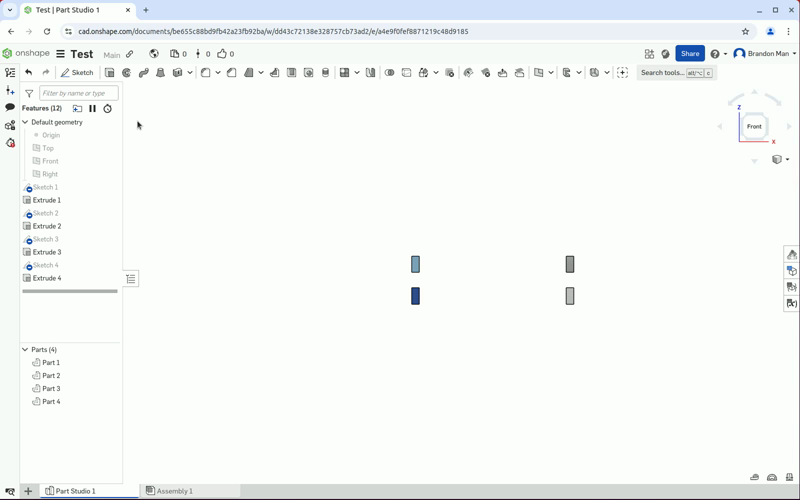
key(shift+h)
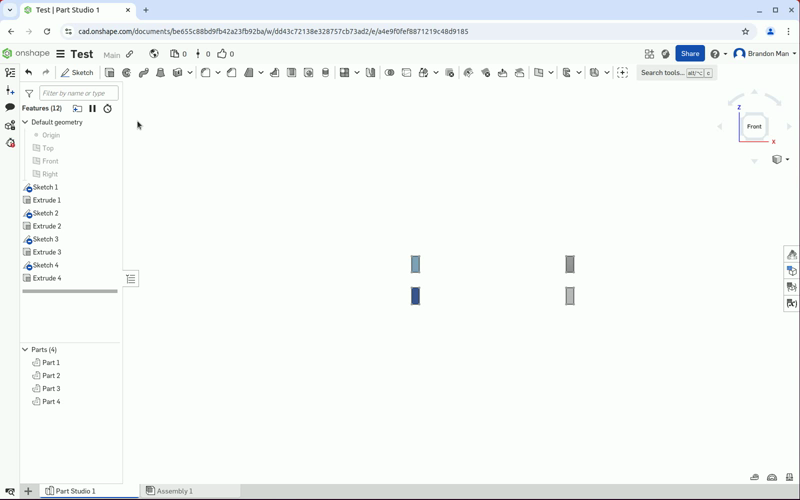
key(shift+h)
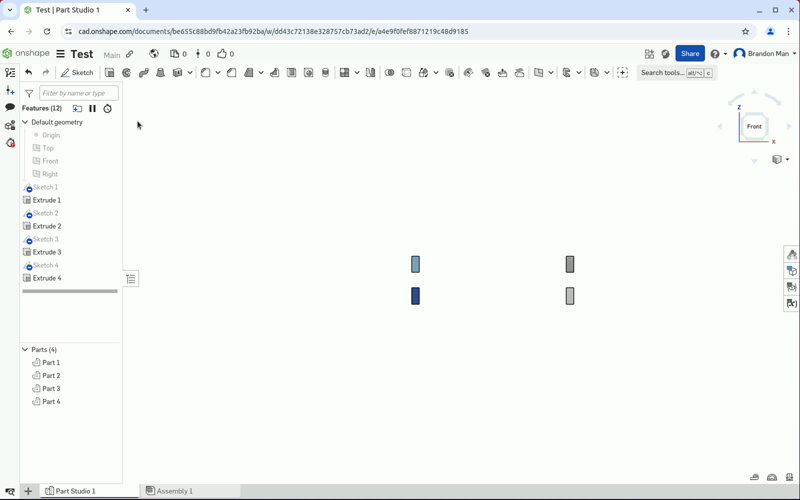
mouse_move(73, 189)
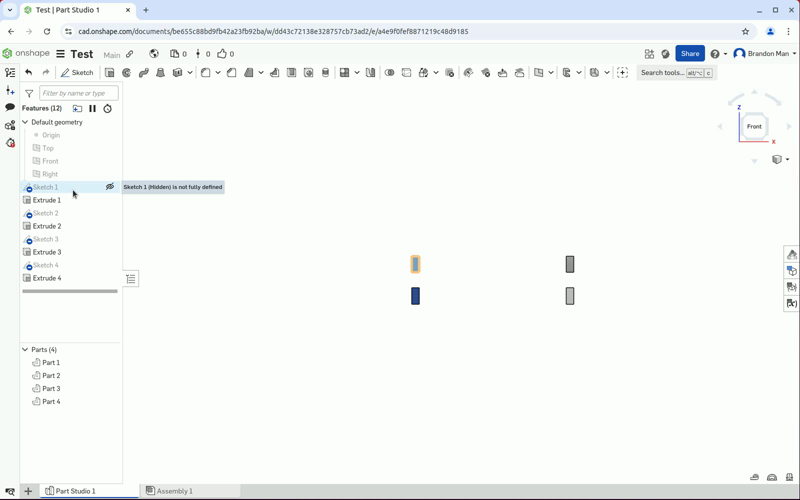
click(73, 189)
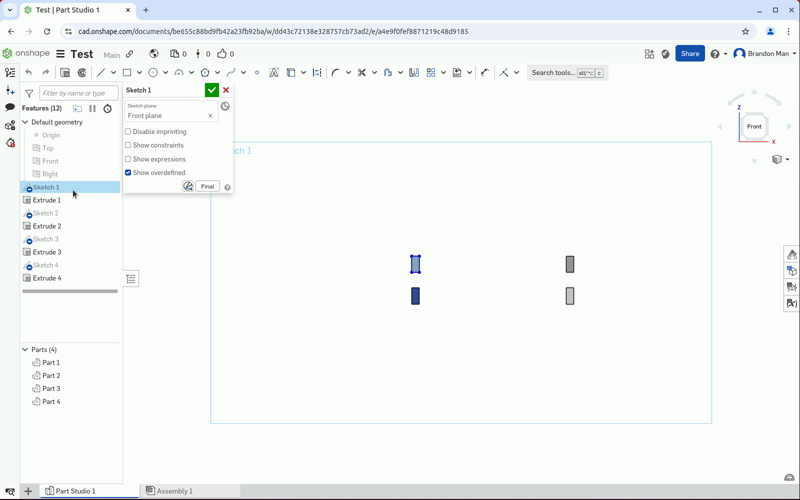
mouse_move(229, 92)
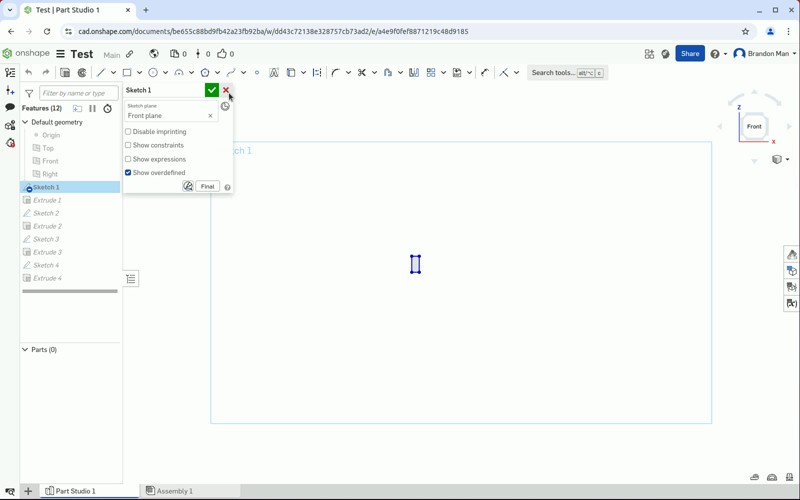
click(229, 92)
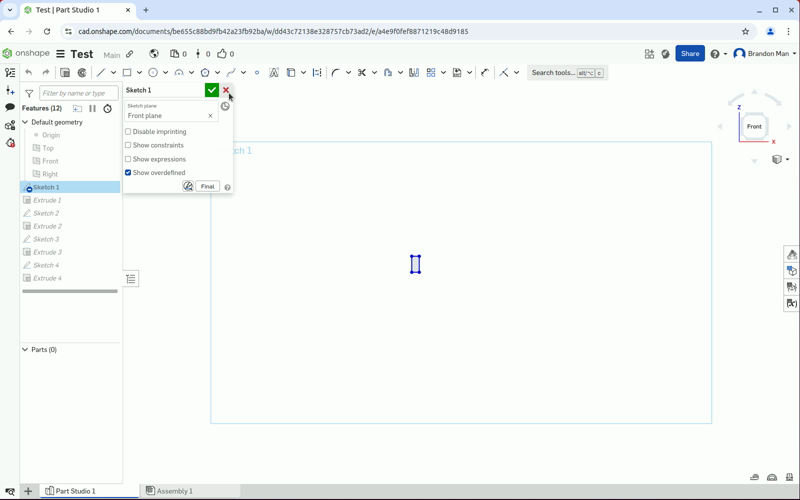
key(shift+s)
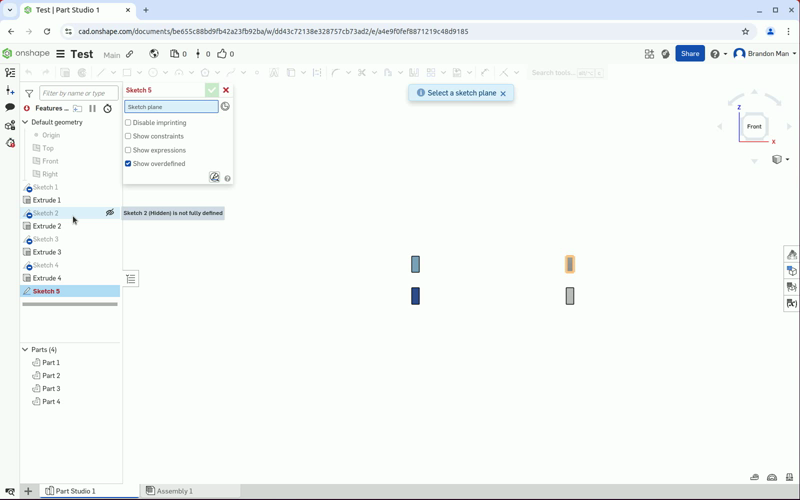
scroll(3)
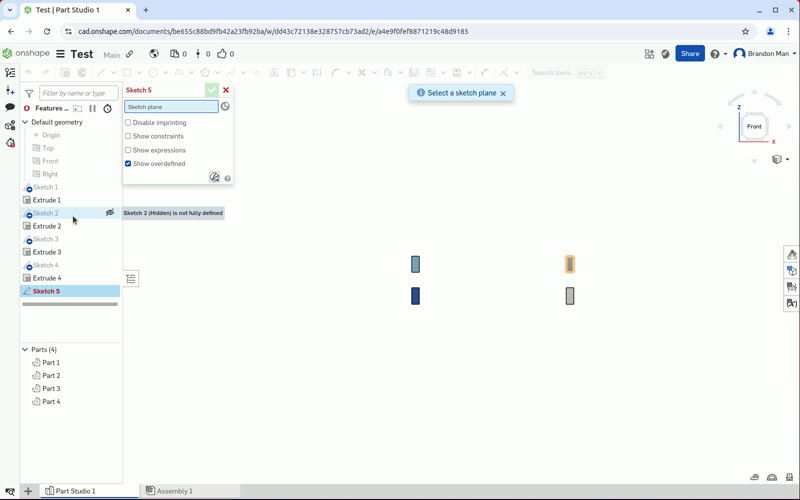
mouse_move(73, 163)
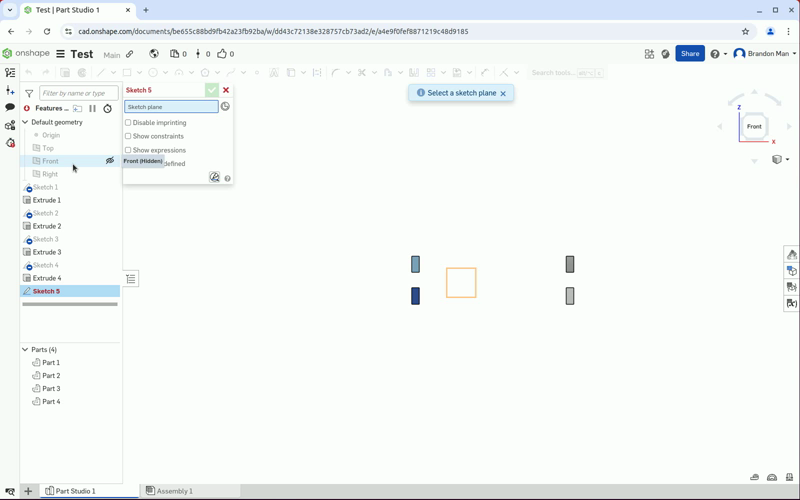
click(73, 163)
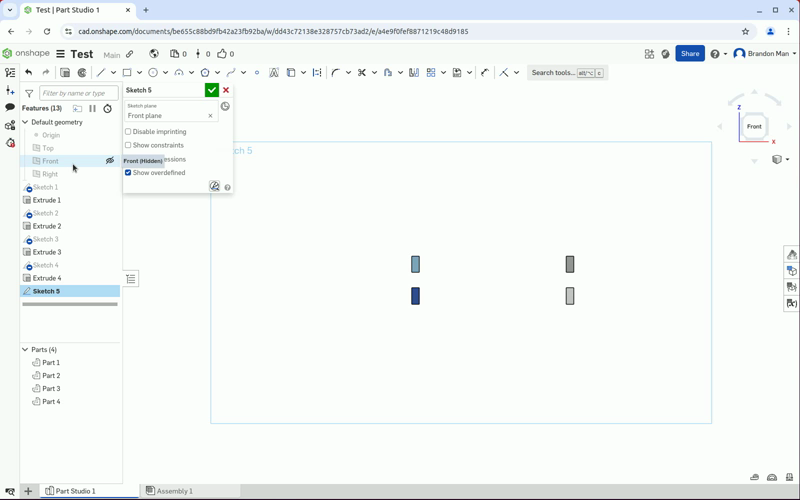
mouse_move(73, 352)
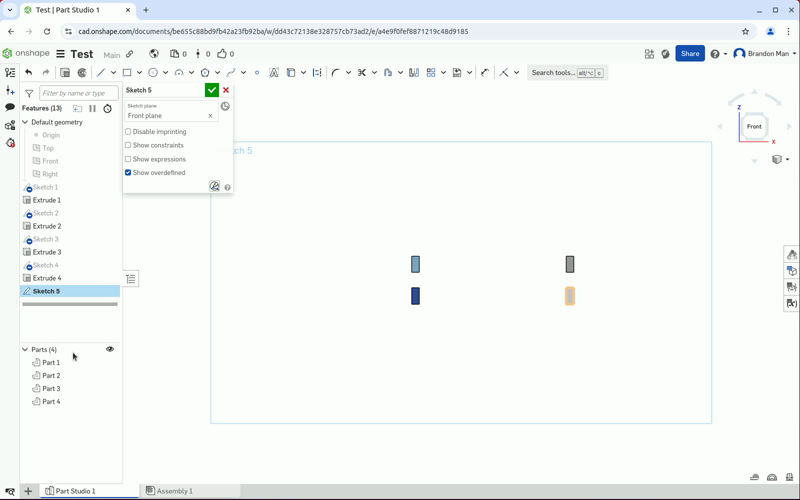
key(y)
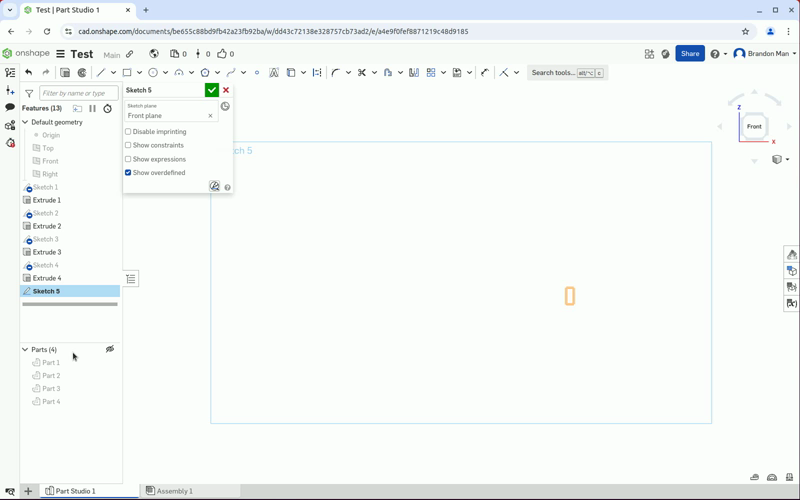
key(l)
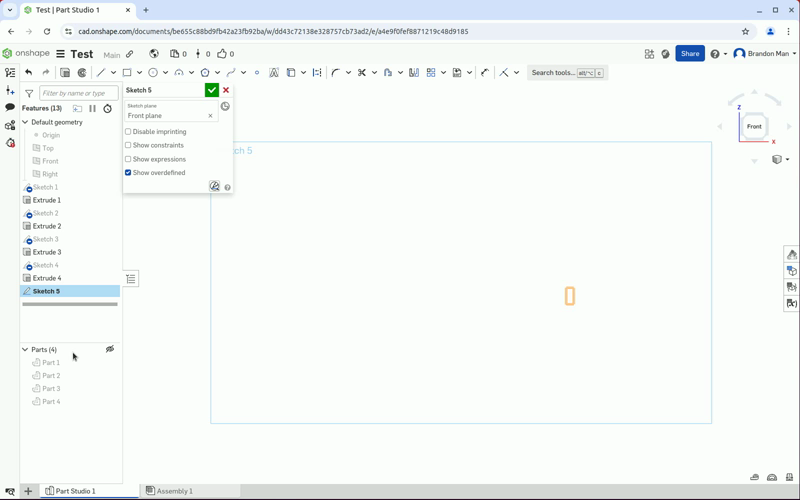
key_down(shift)
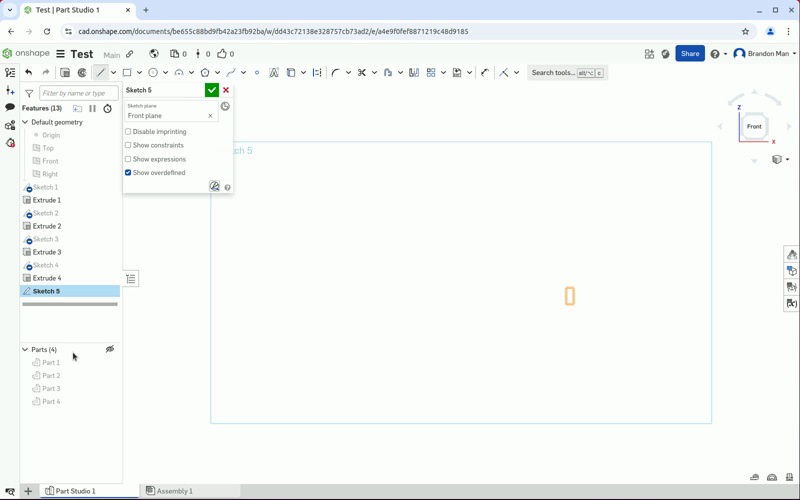
mouse_move(418, 321)
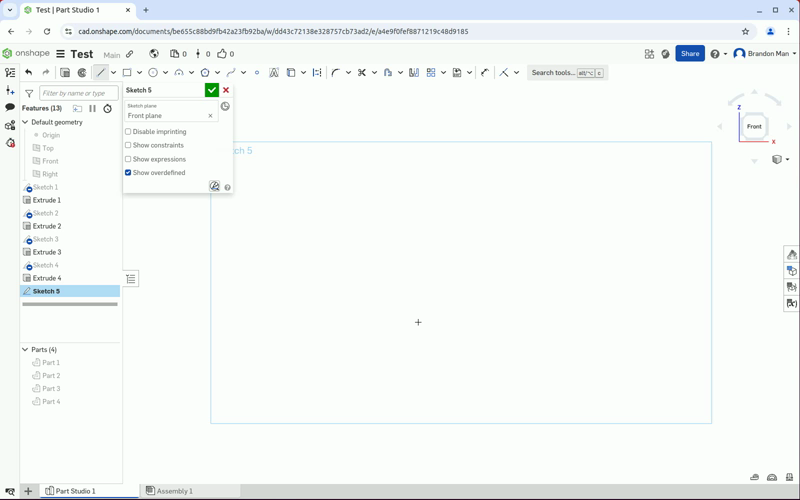
click(418, 321)
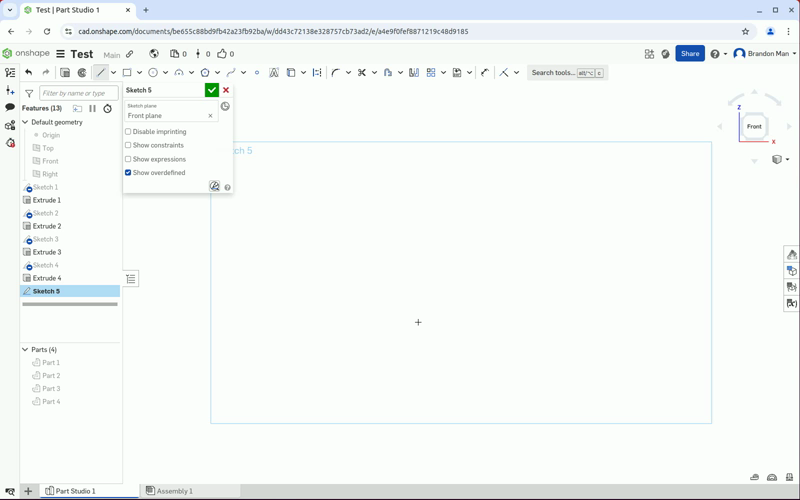
key_up(shift)
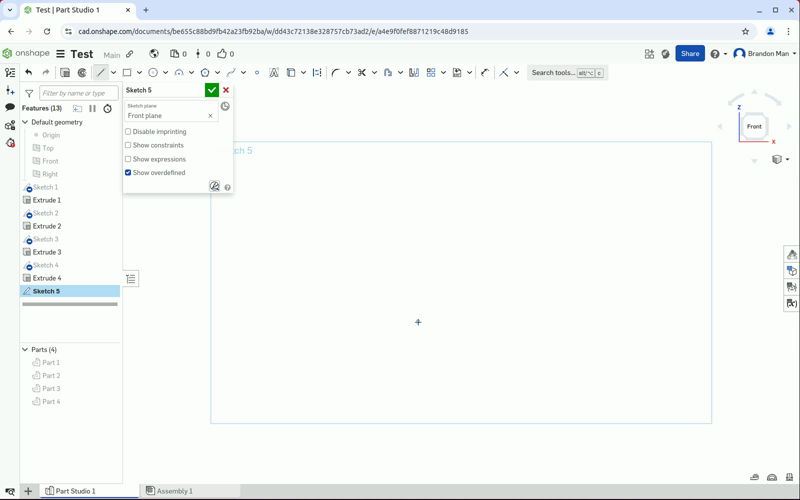
key_down(shift)
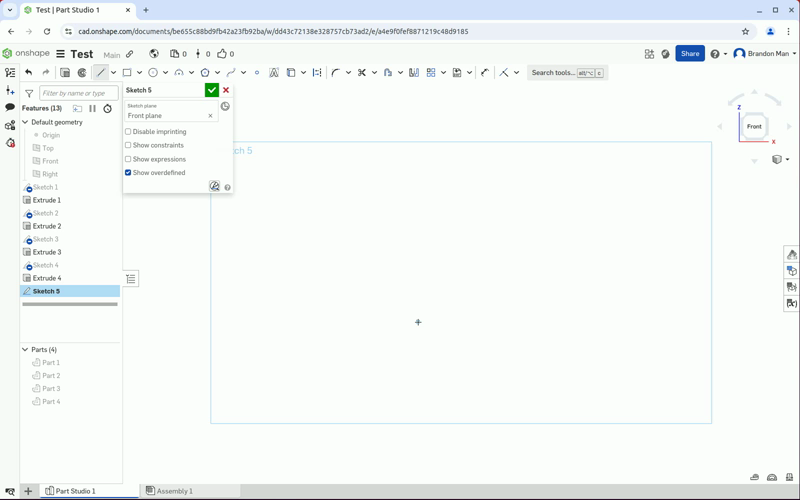
mouse_move(564, 321)
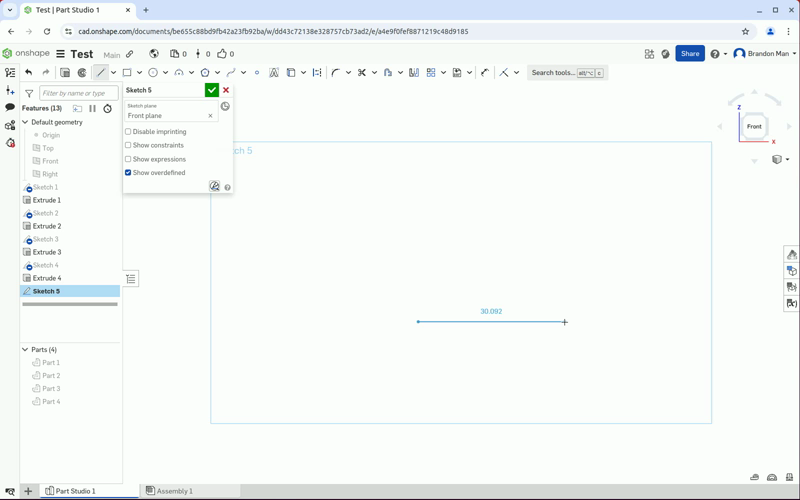
click(564, 321)
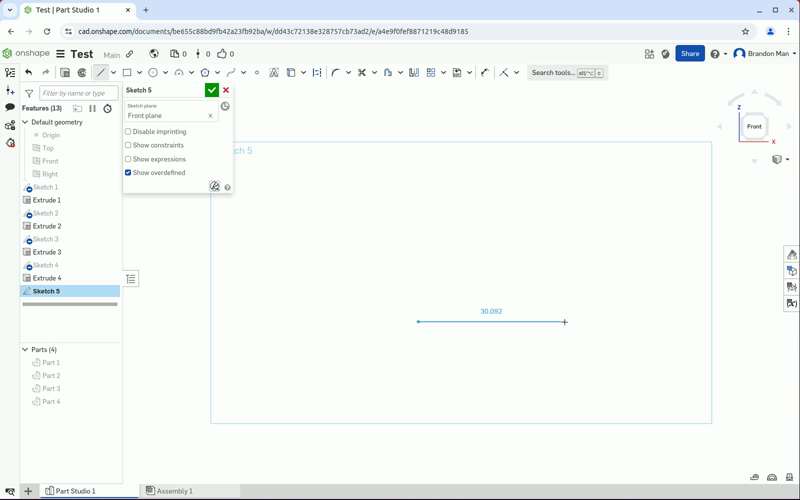
key_up(shift)
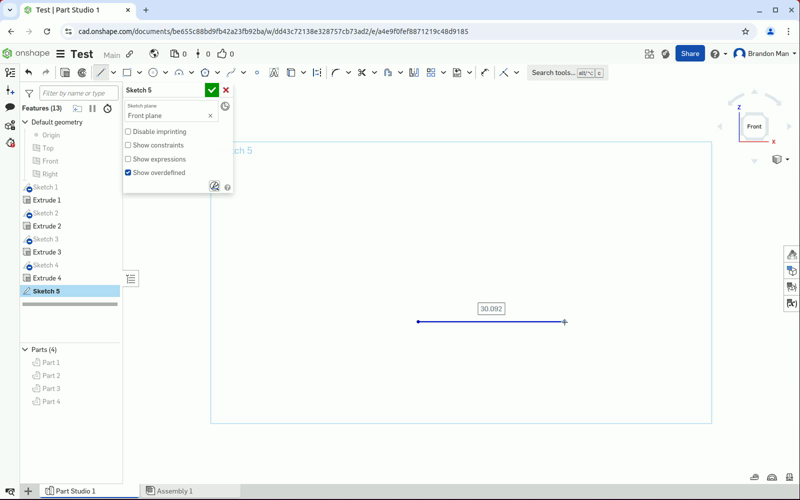
key_down(shift)
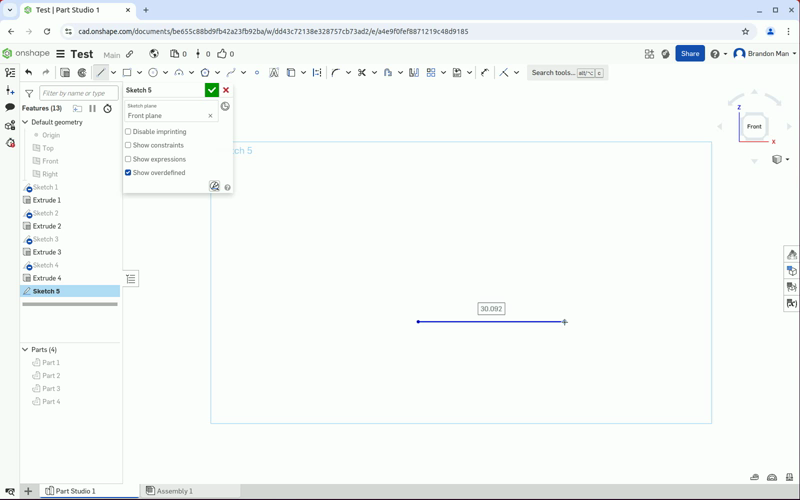
mouse_move(589, 321)
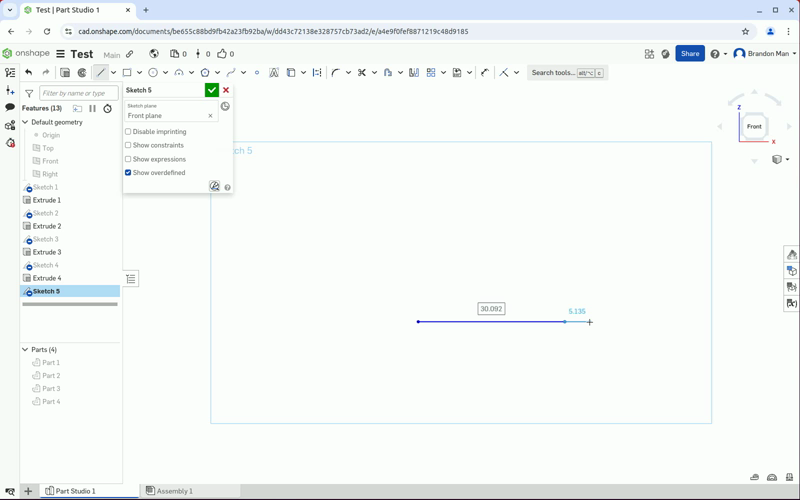
mouse_move(564, 304)
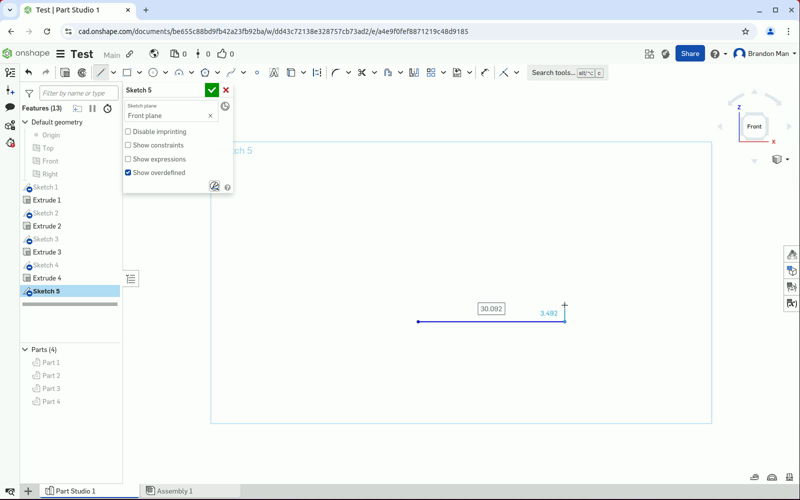
click(564, 304)
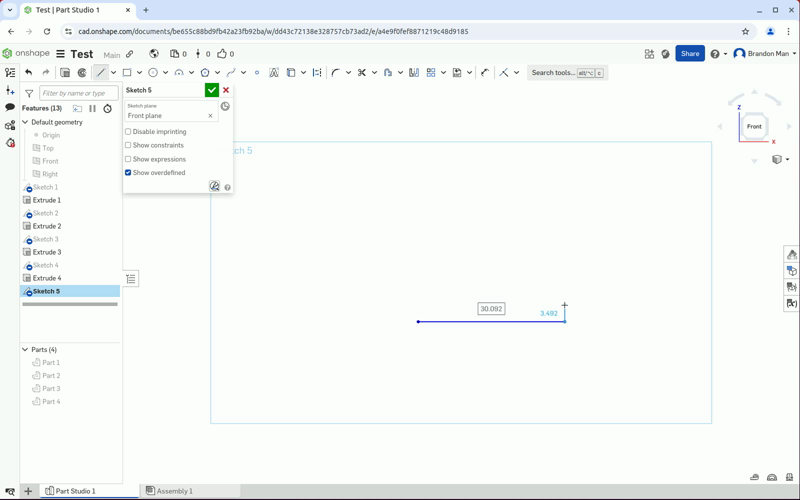
key_up(shift)
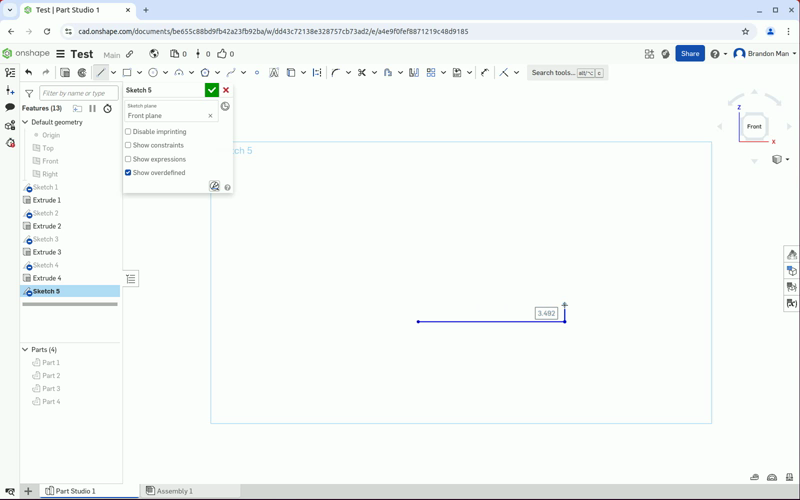
key_down(shift)
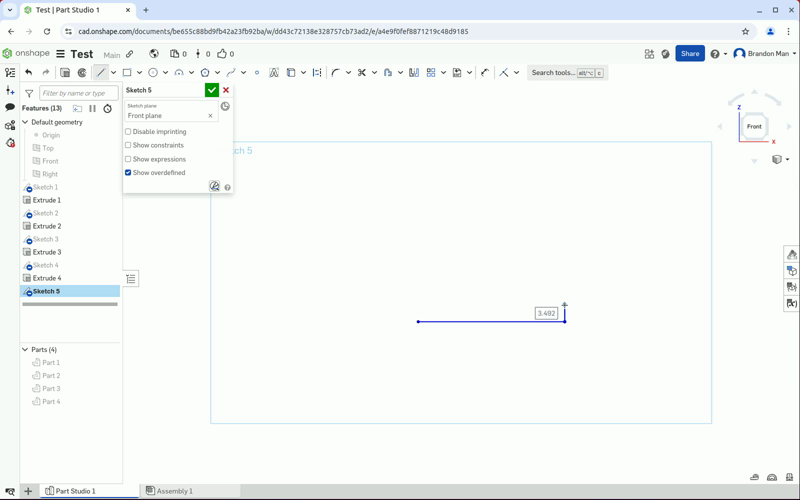
mouse_move(589, 304)
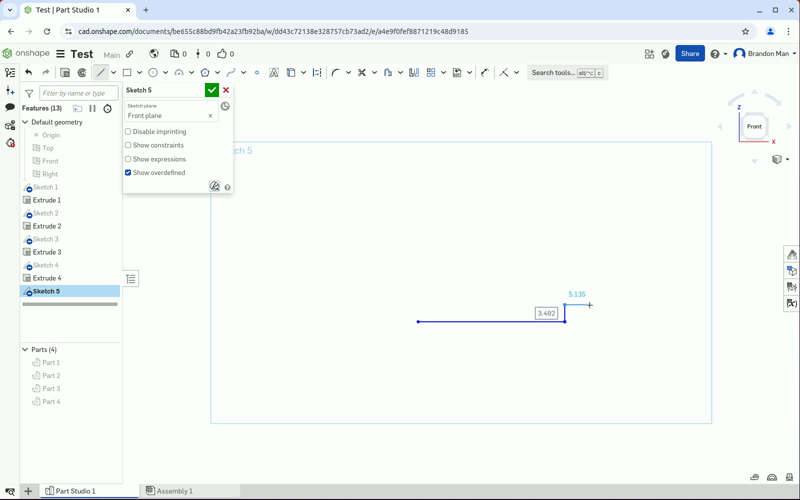
mouse_move(564, 287)
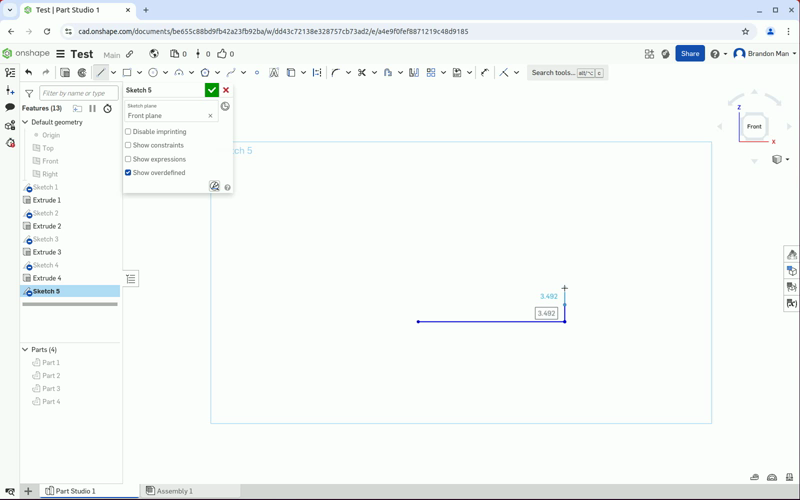
click(564, 287)
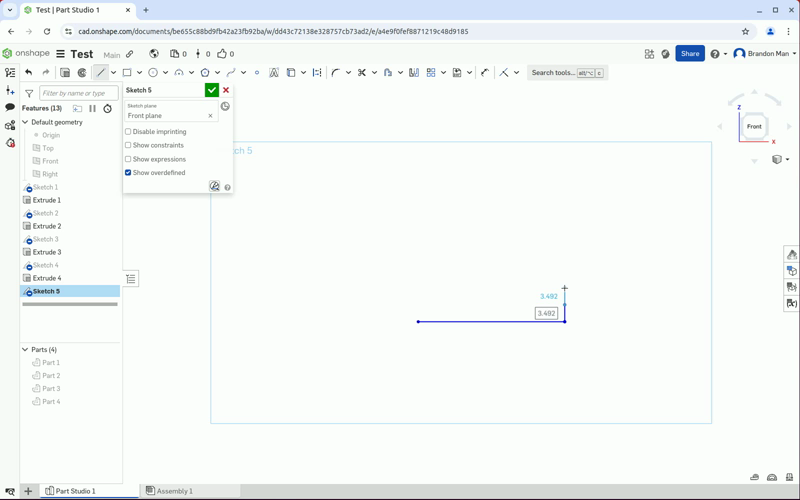
key_up(shift)
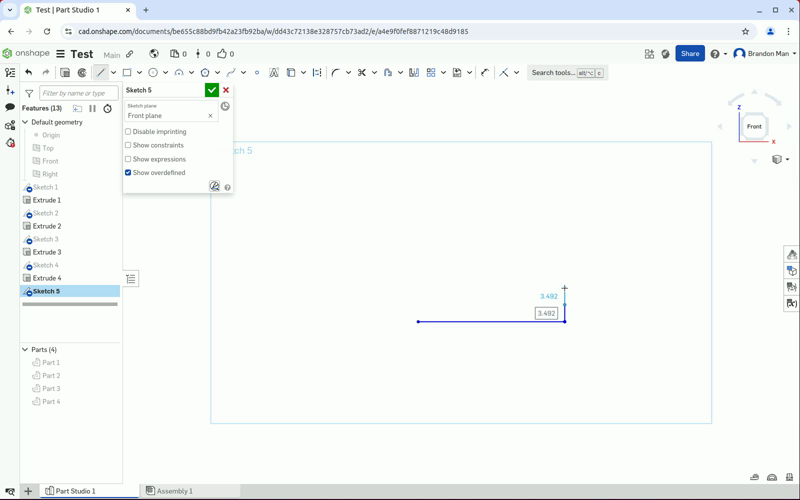
key_down(shift)
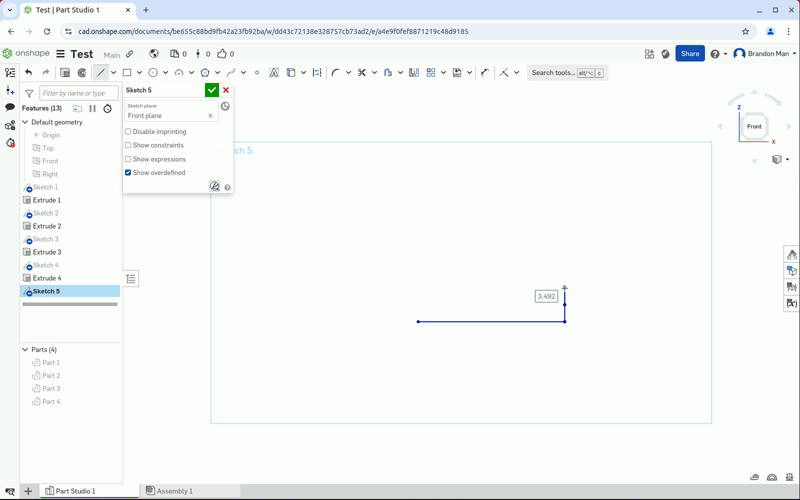
mouse_move(589, 287)
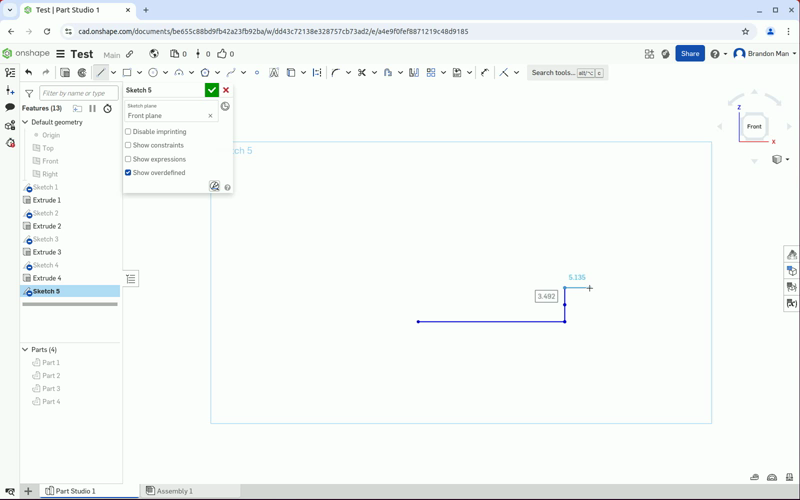
mouse_move(564, 272)
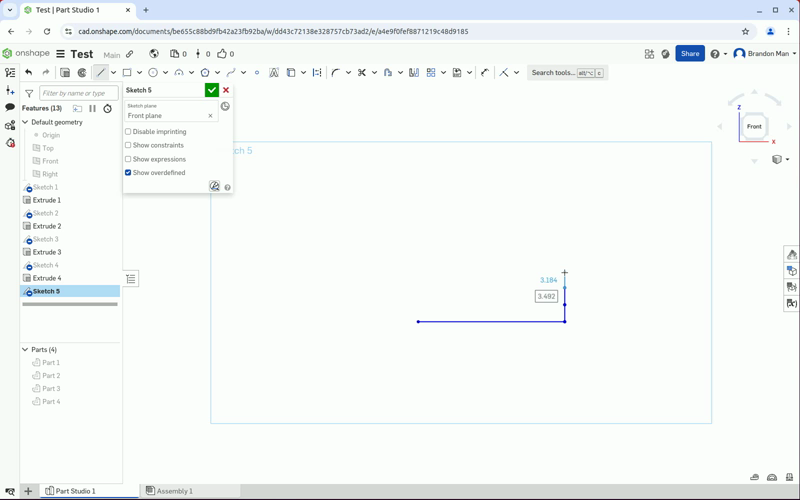
click(564, 272)
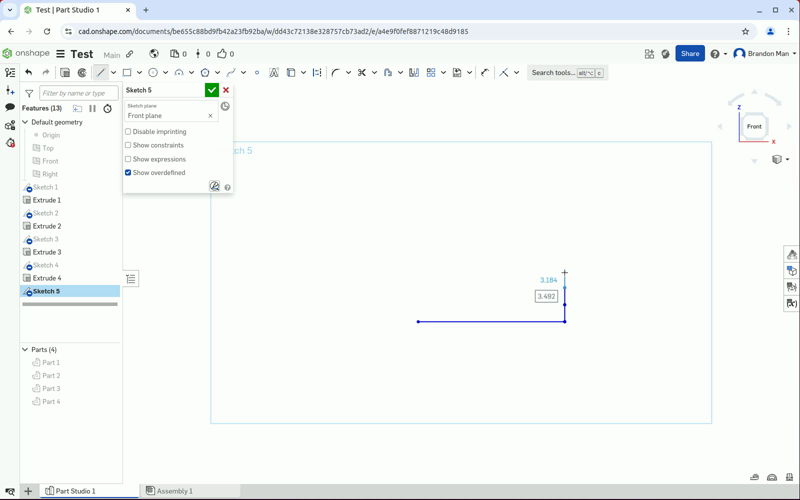
key_up(shift)
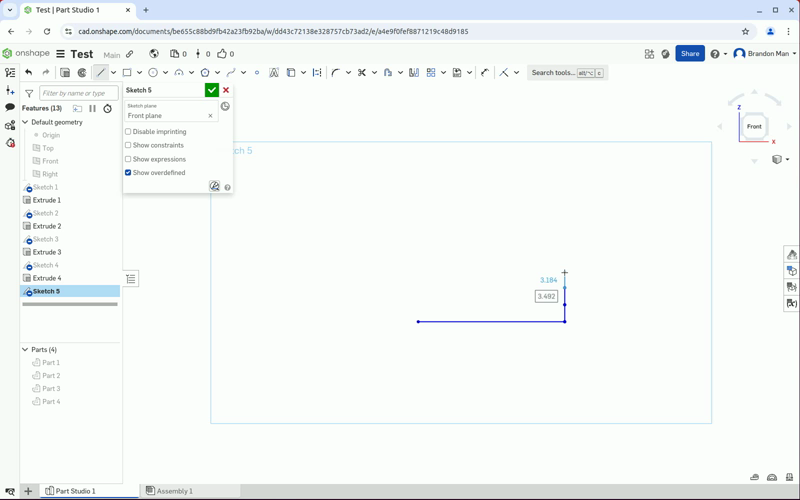
key_down(shift)
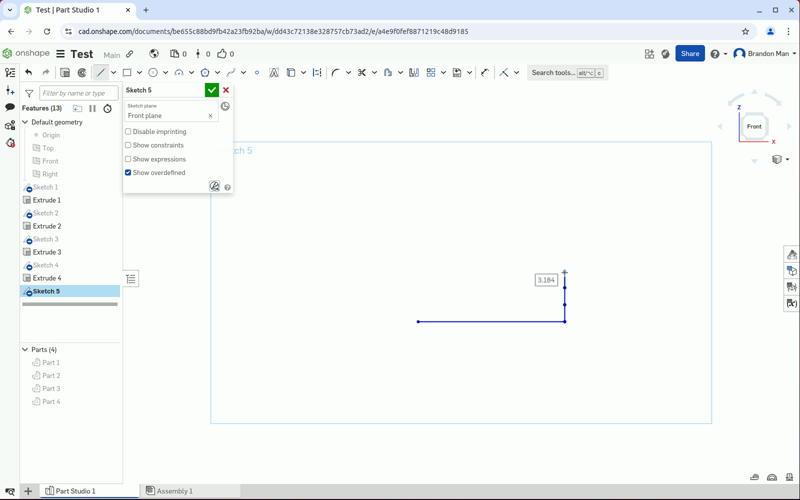
mouse_move(589, 272)
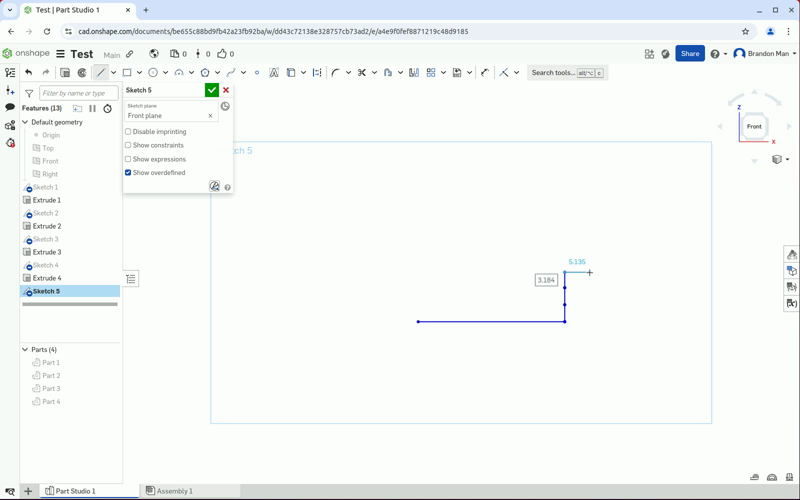
mouse_move(564, 257)
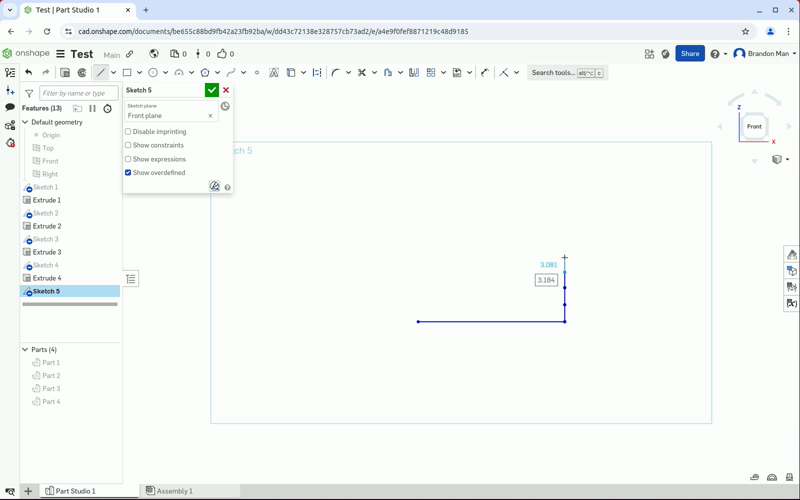
click(564, 257)
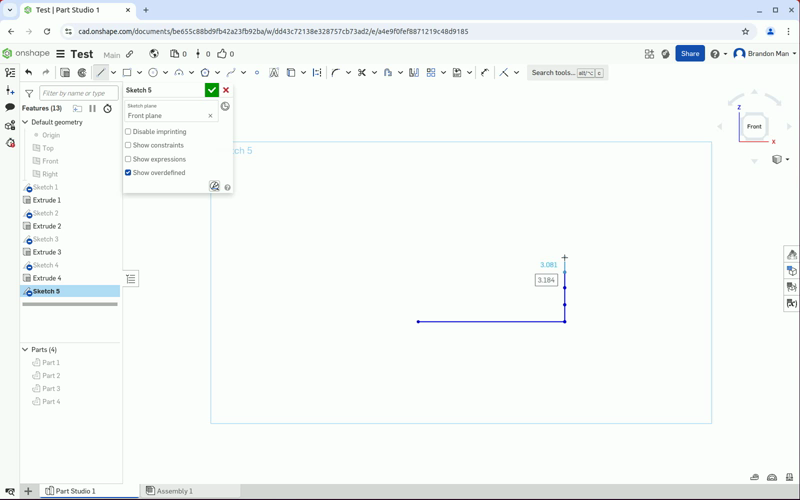
key_up(shift)
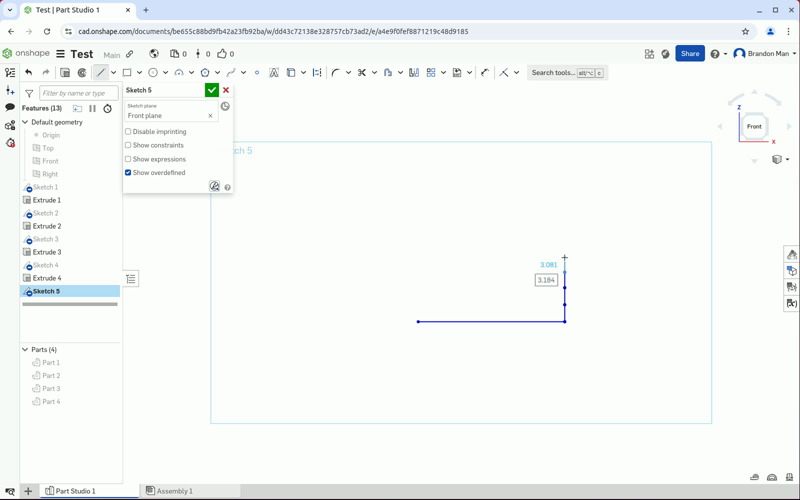
key_down(shift)
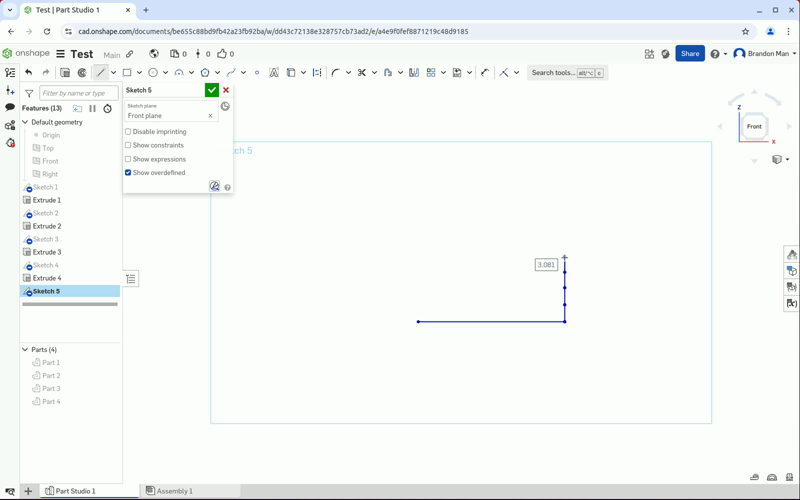
mouse_move(418, 257)
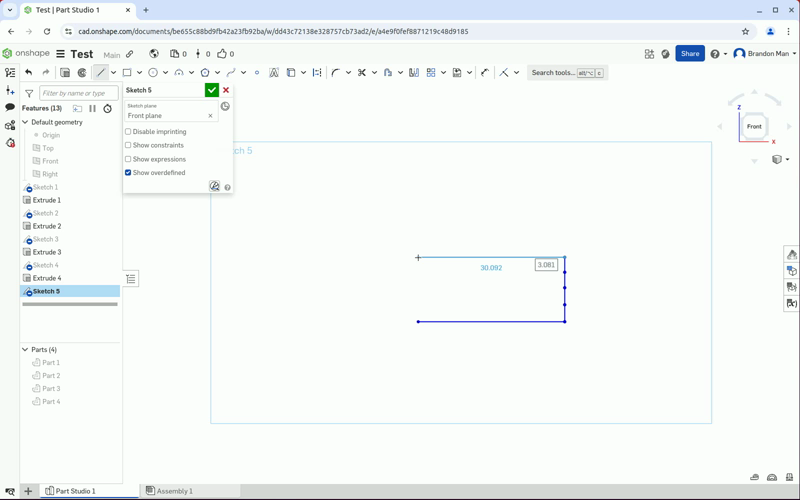
click(418, 257)
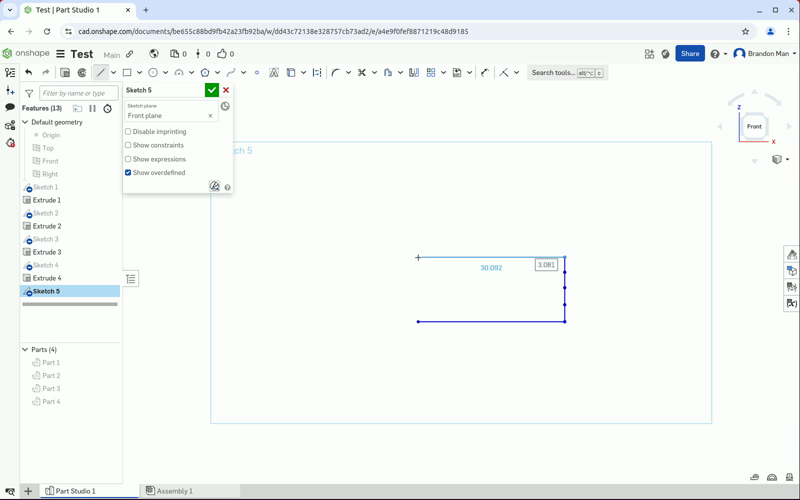
key_up(shift)
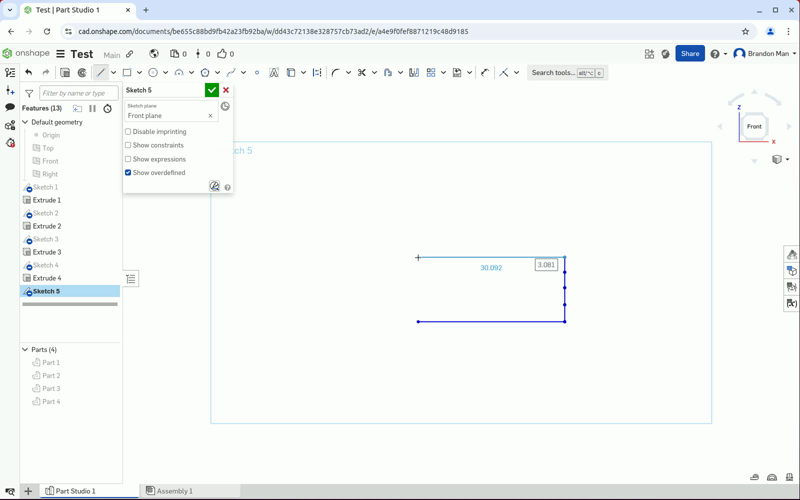
key_down(shift)
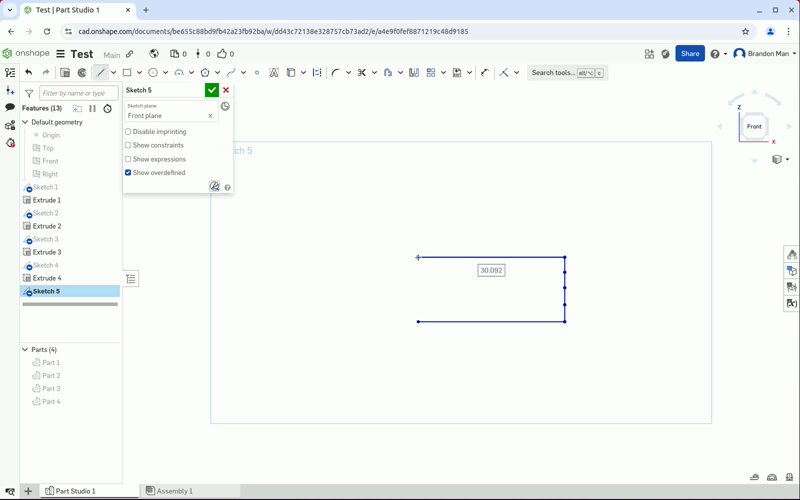
mouse_move(448, 257)
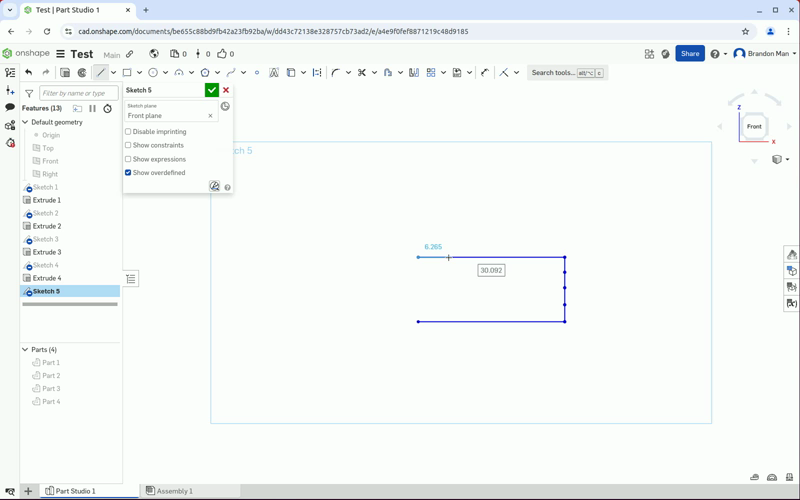
mouse_move(418, 272)
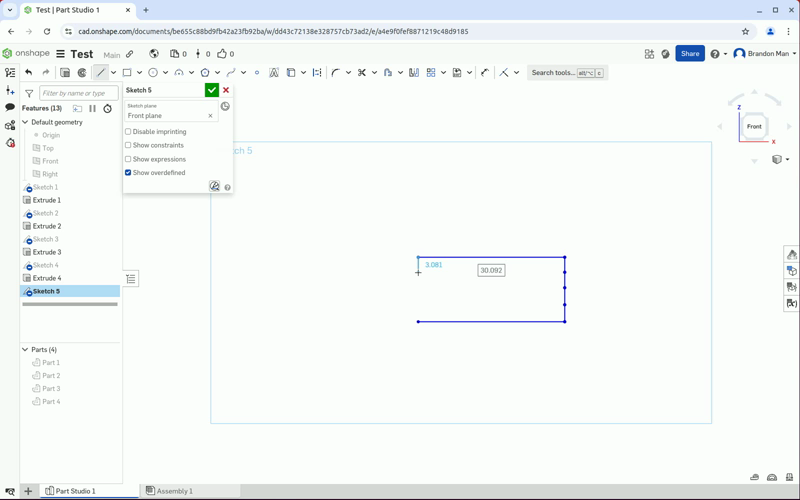
click(418, 272)
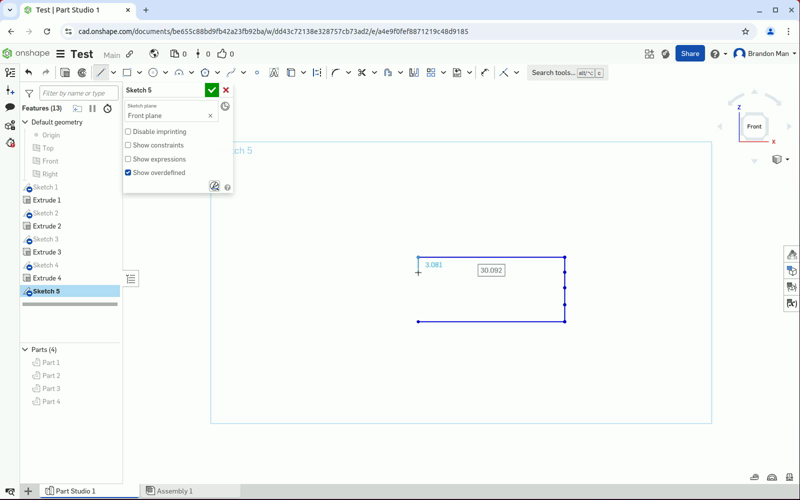
key_up(shift)
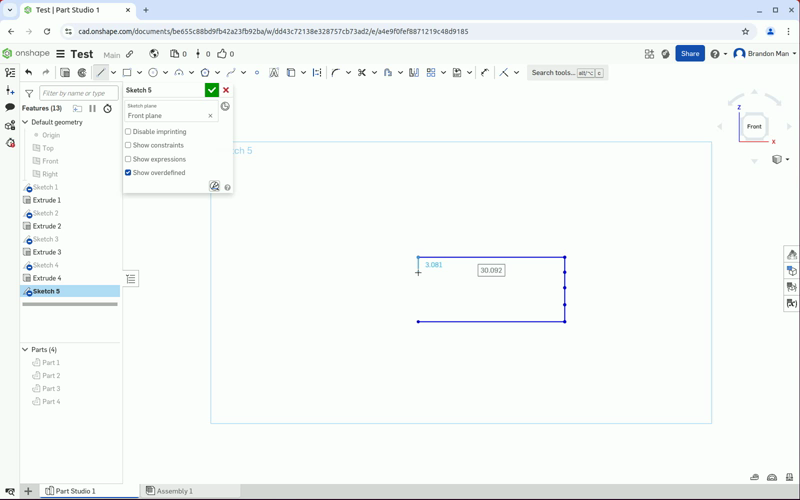
key_down(shift)
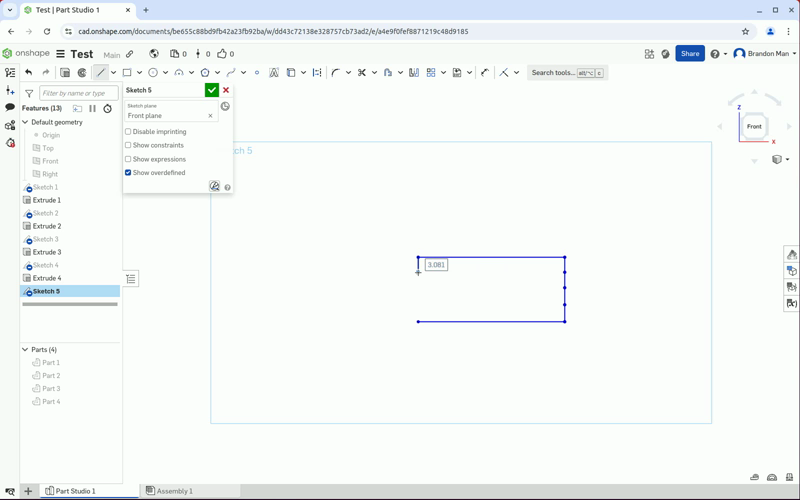
mouse_move(448, 272)
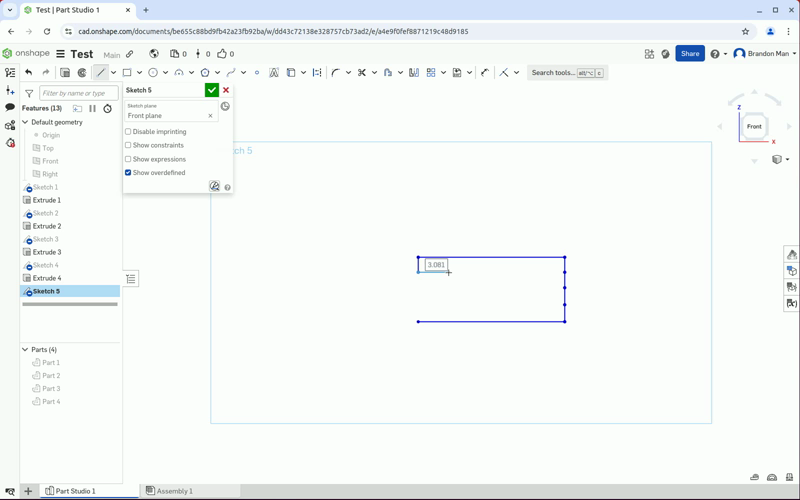
mouse_move(418, 287)
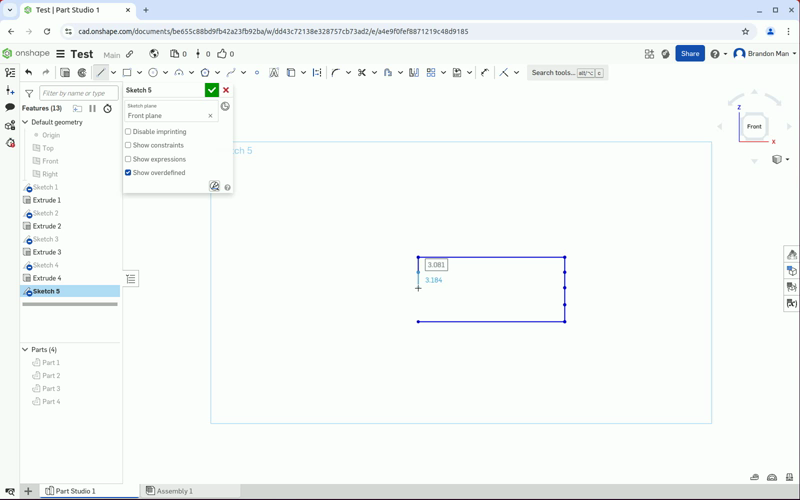
click(418, 287)
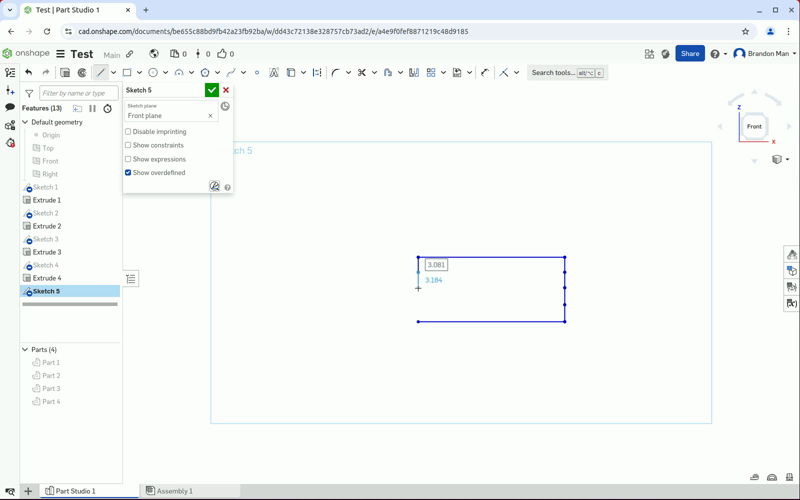
key_up(shift)
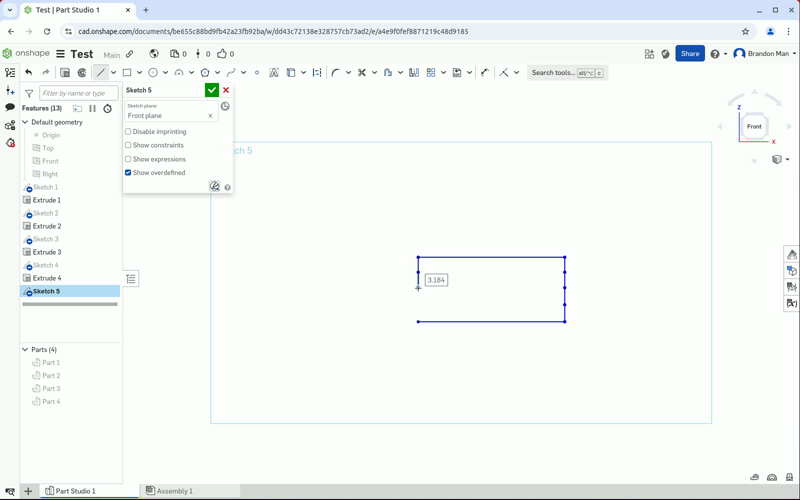
key_down(shift)
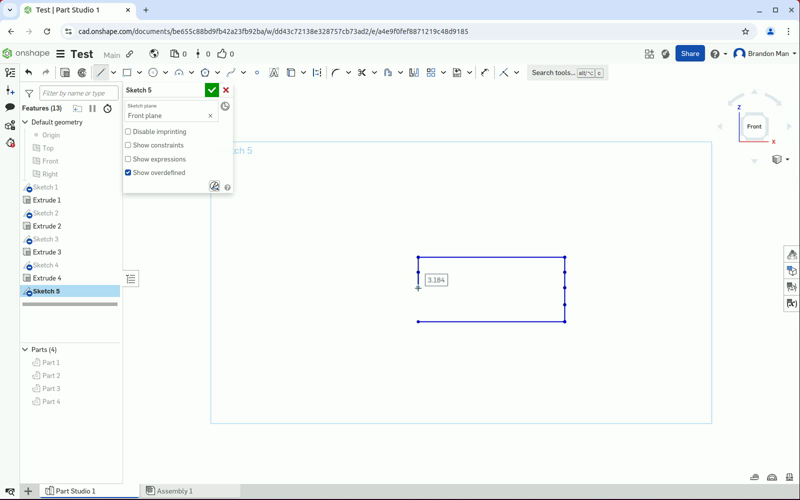
mouse_move(448, 287)
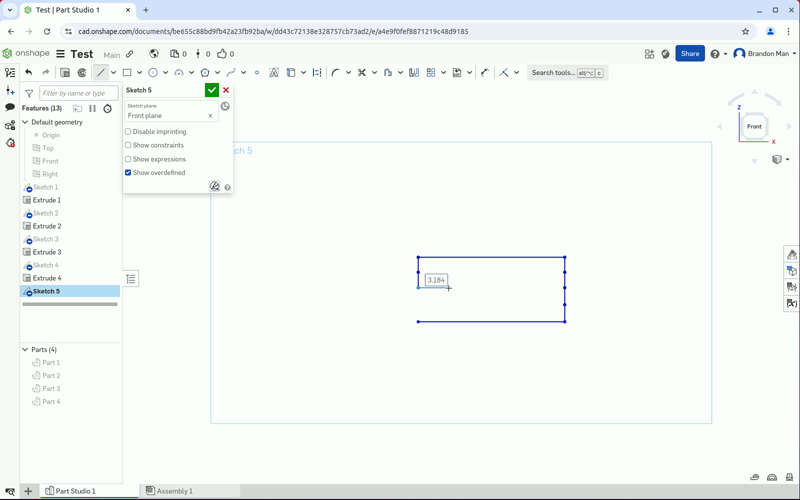
mouse_move(418, 304)
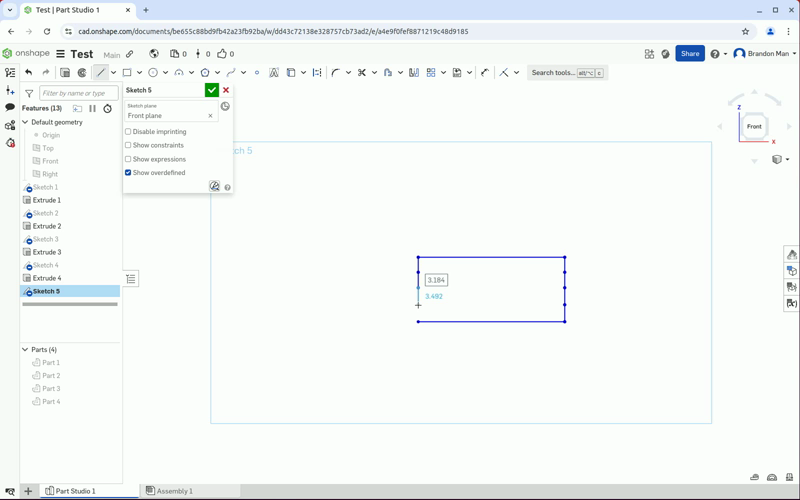
click(418, 304)
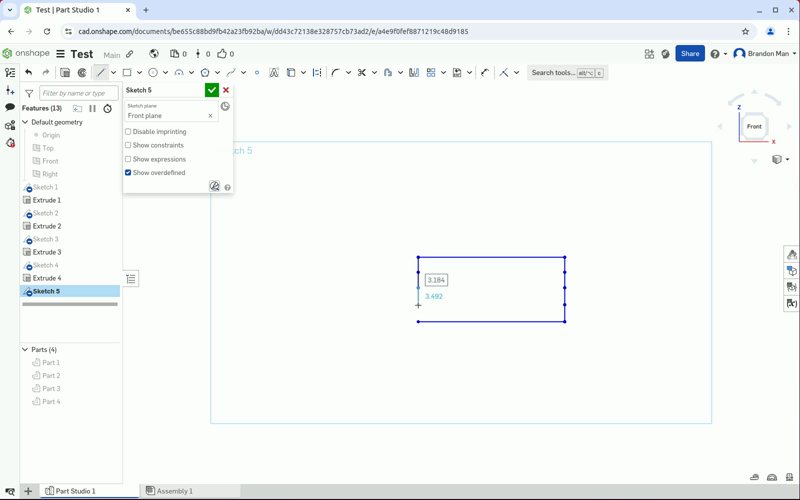
key_up(shift)
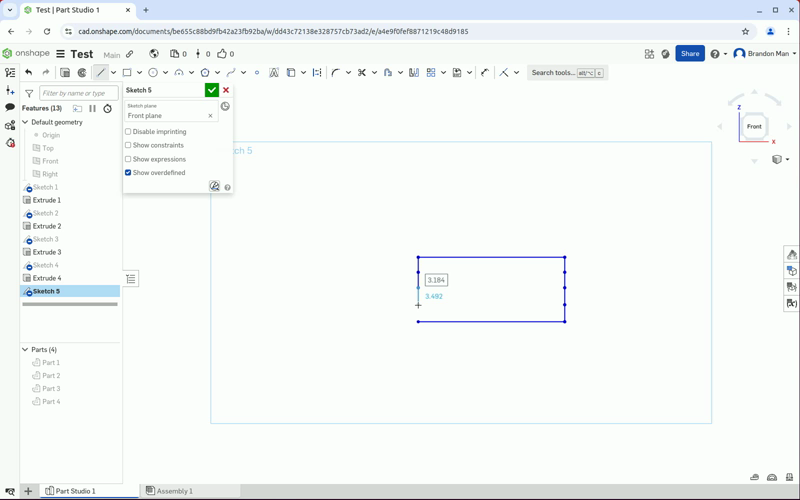
mouse_move(448, 304)
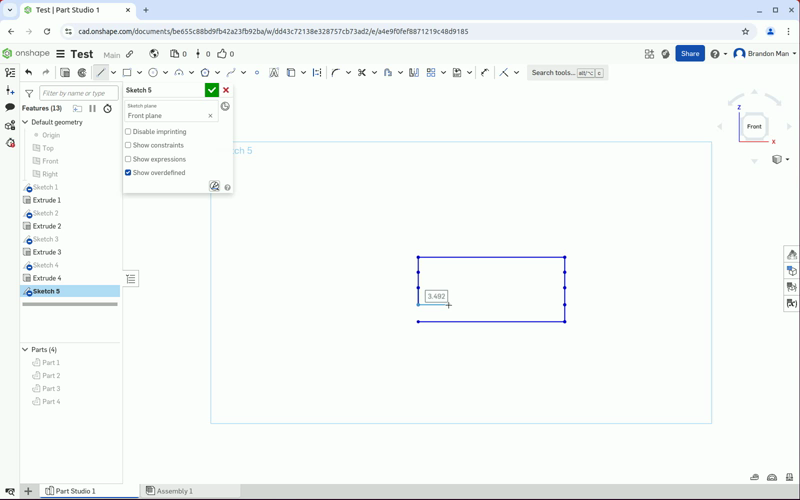
key_down(shift)
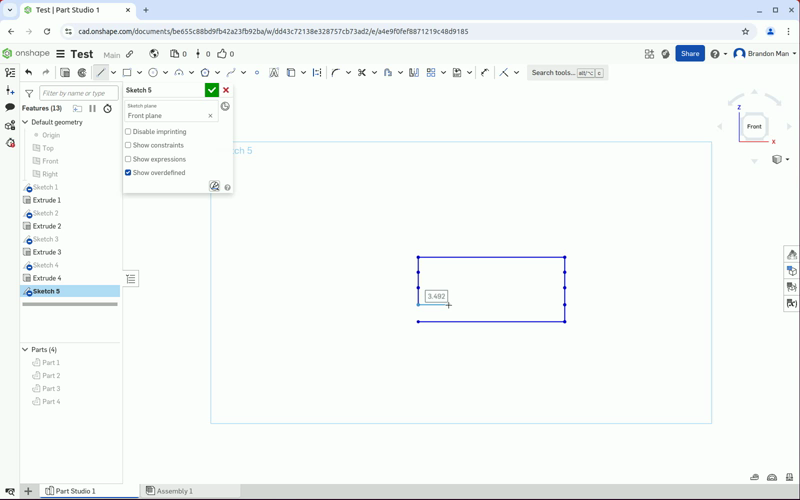
mouse_move(418, 321)
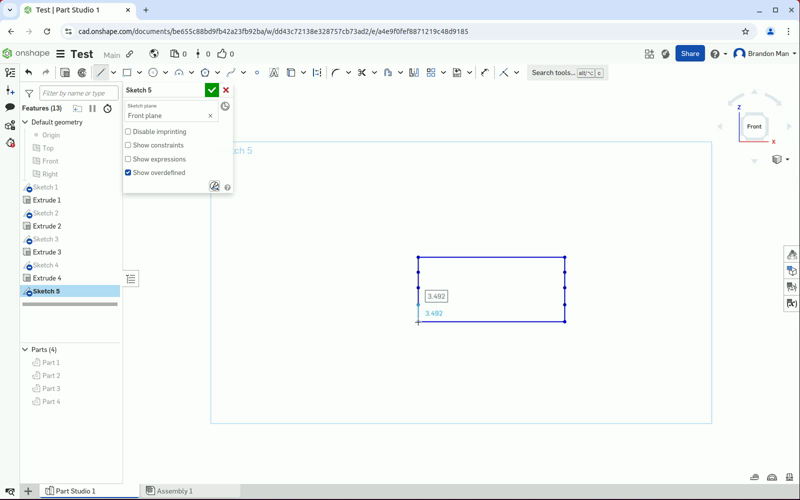
key_up(shift)
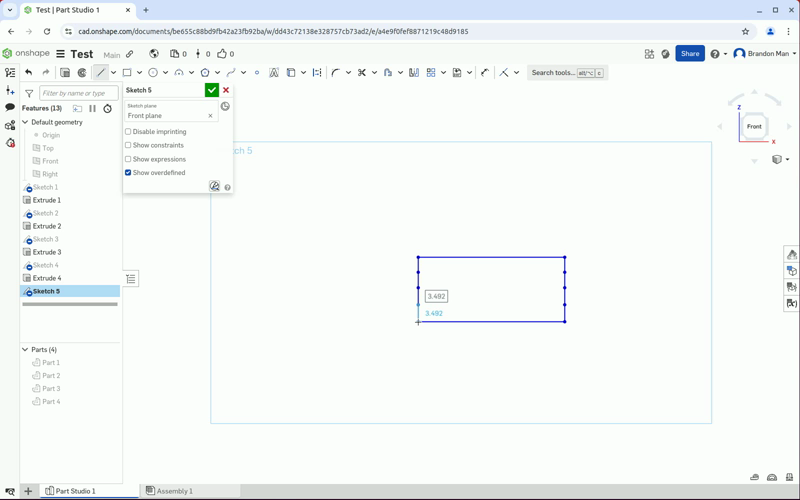
click(418, 321)
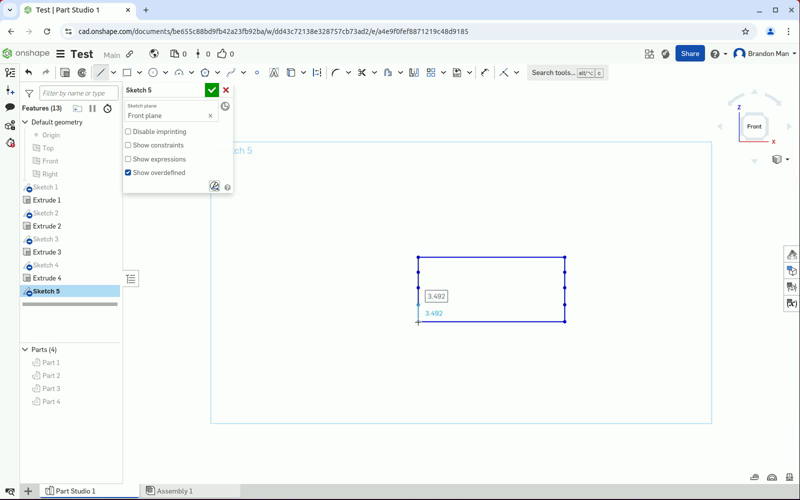
key(esc)
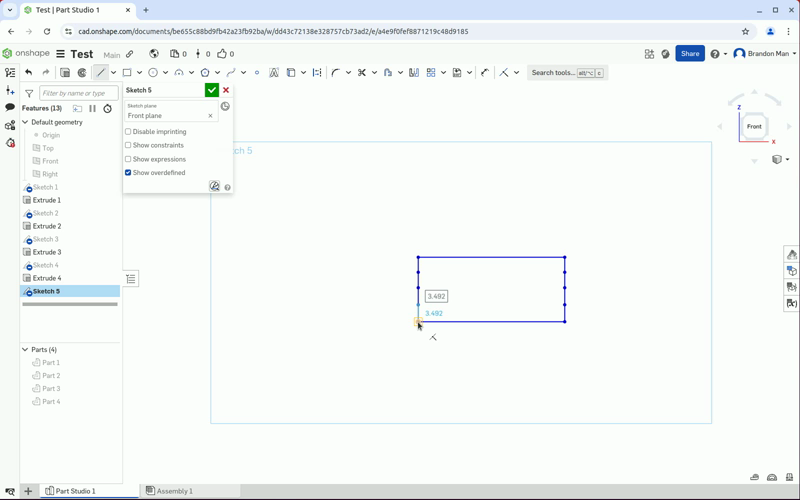
mouse_move(467, 270)
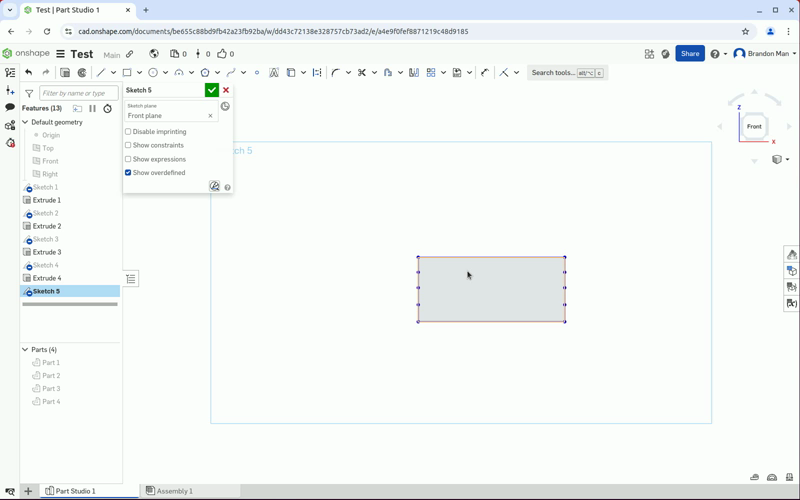
click(467, 270)
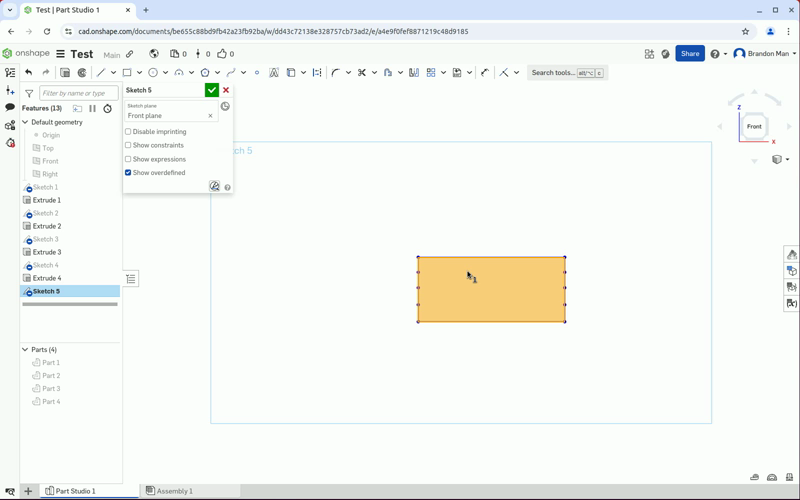
mouse_move(73, 352)
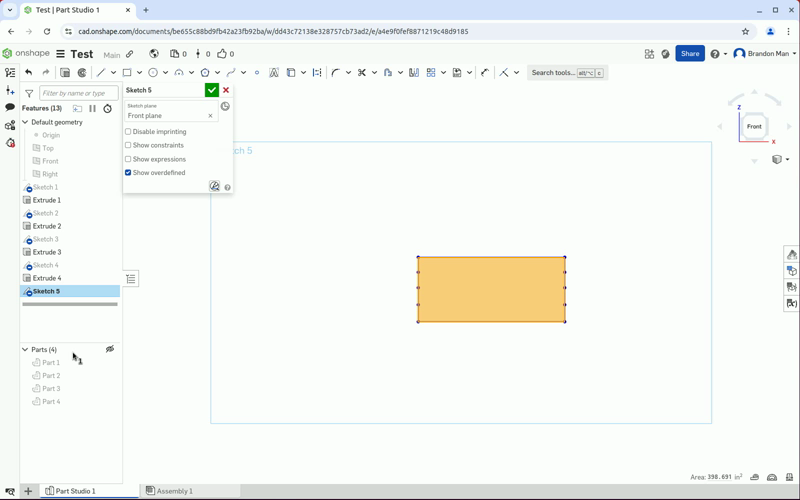
key(shift+y)
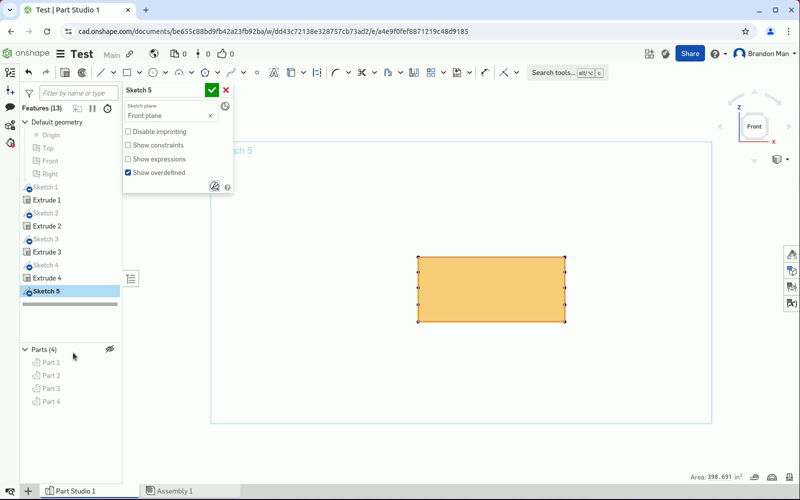
key(shift+e)
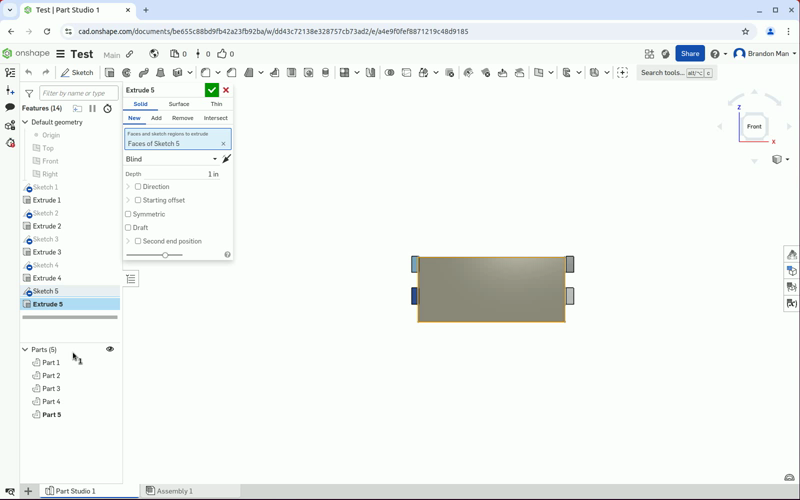
mouse_move(143, 106)
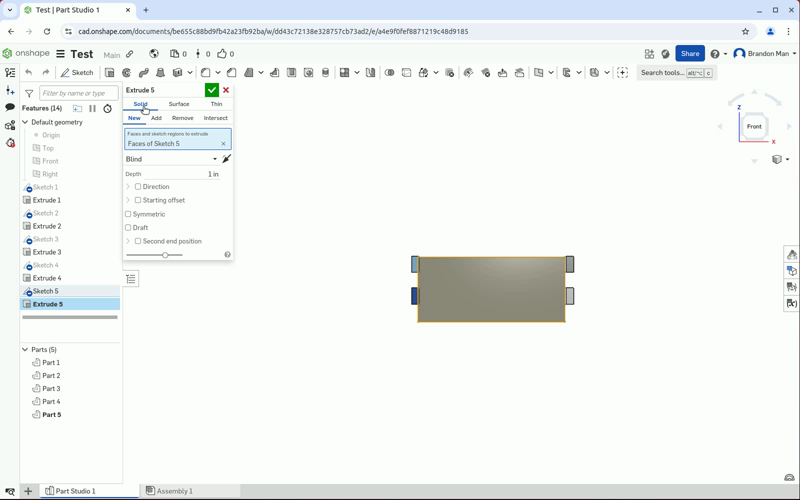
click(143, 106)
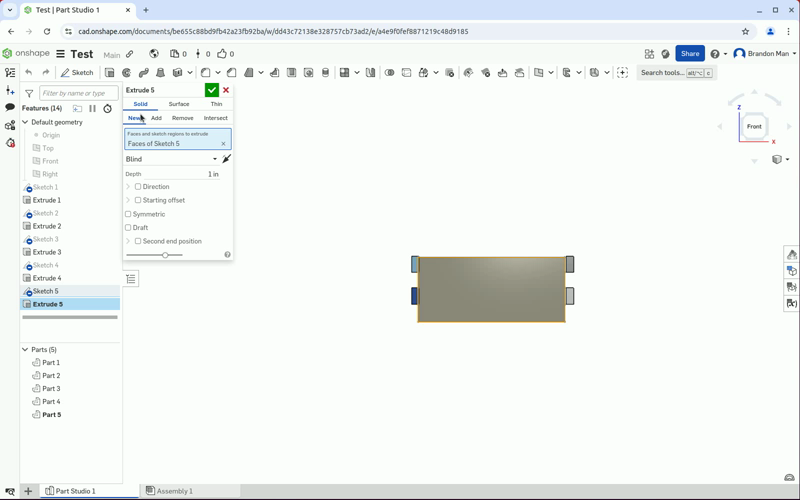
mouse_move(137, 120)
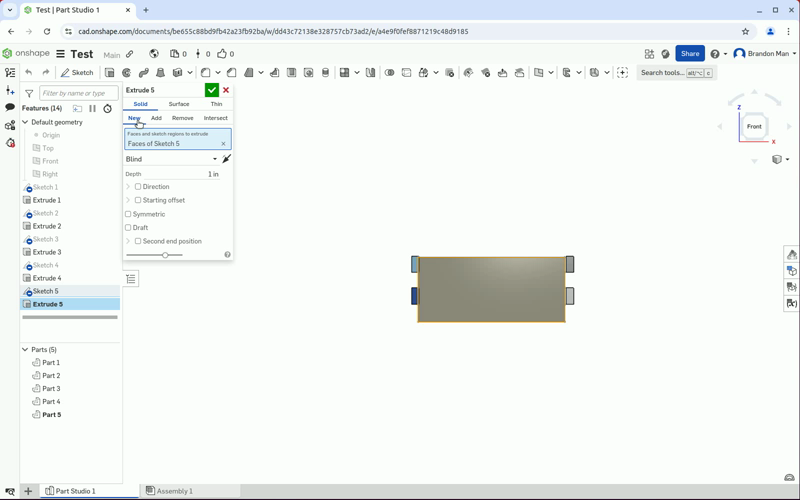
click(137, 120)
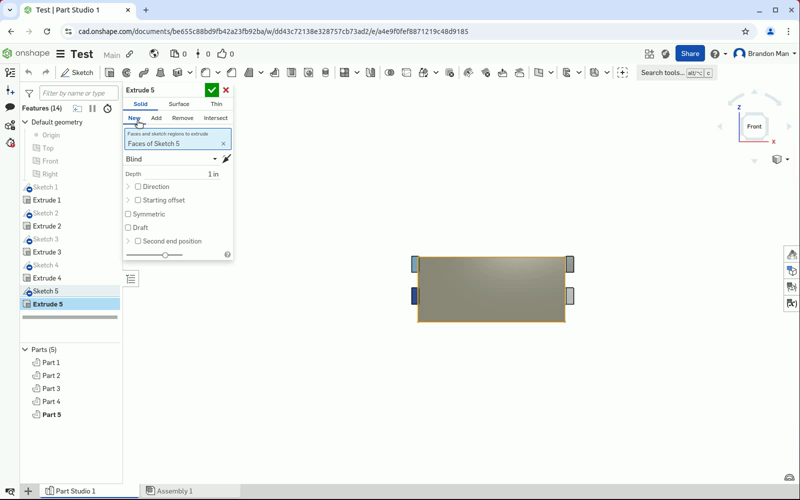
key(tab, 4)
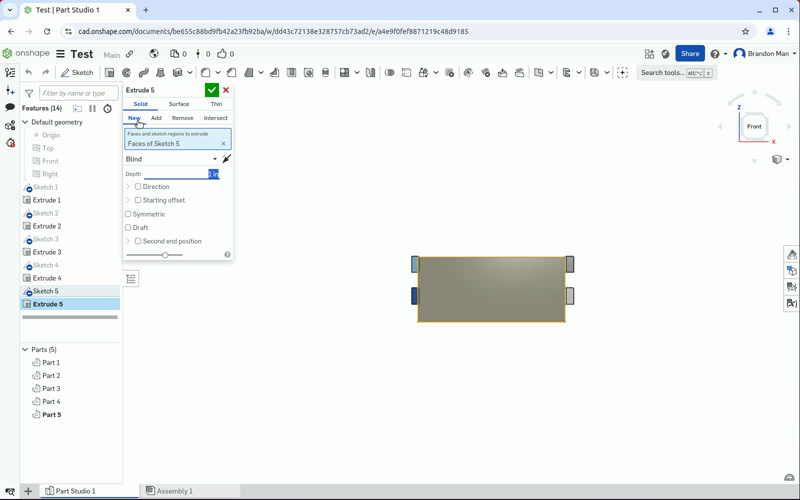
text(1.444)
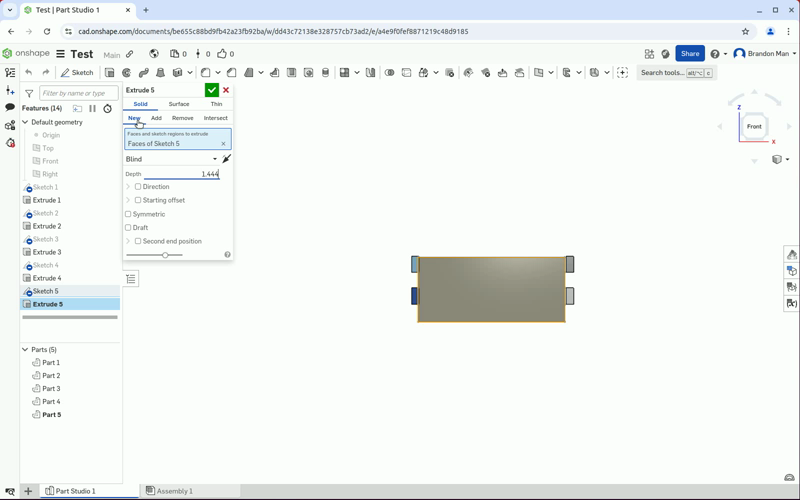
key(enter)
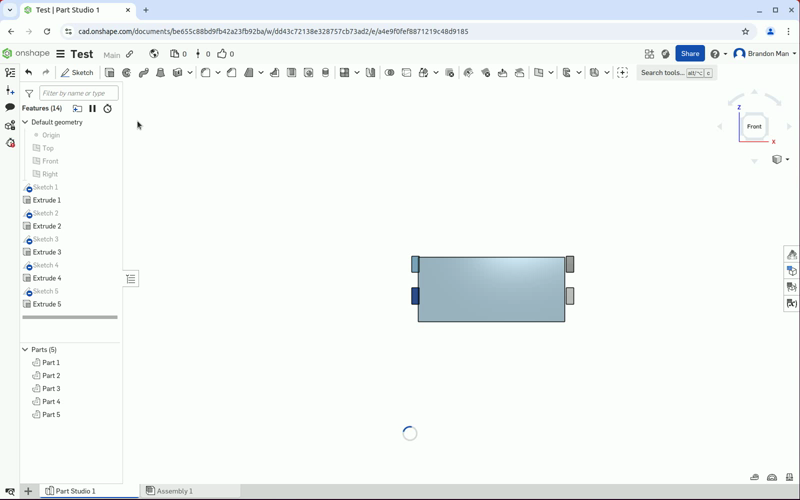
key(shift+h)
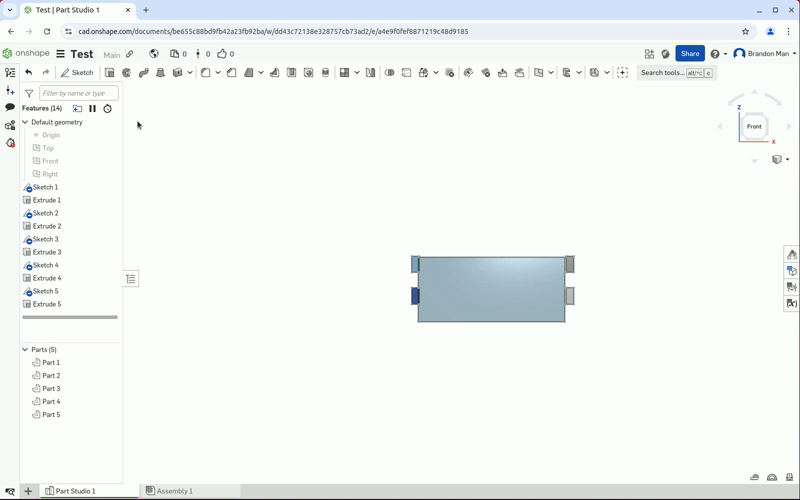
key(shift+h)
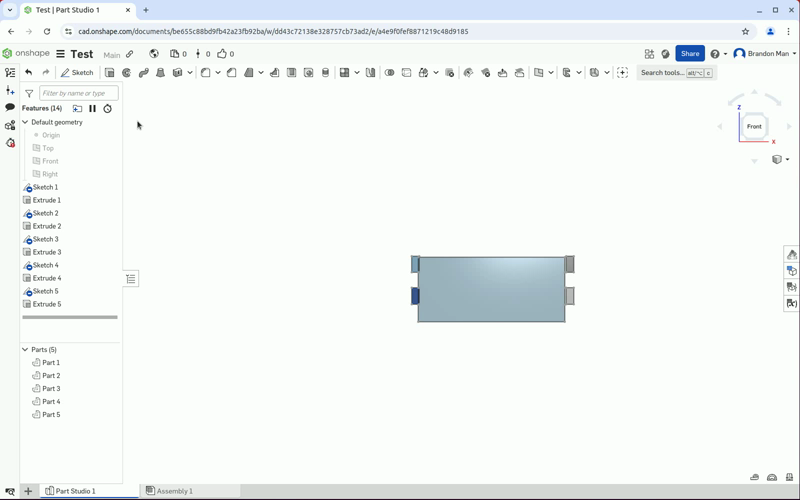
key(shift+7)
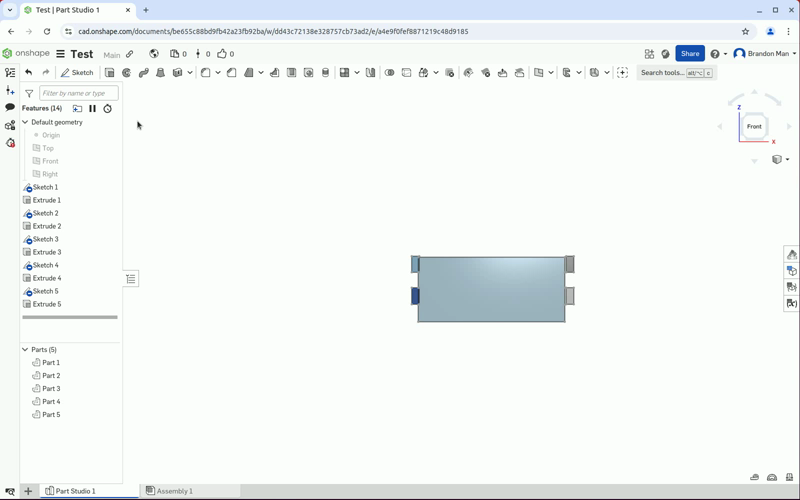
key(left, 2)
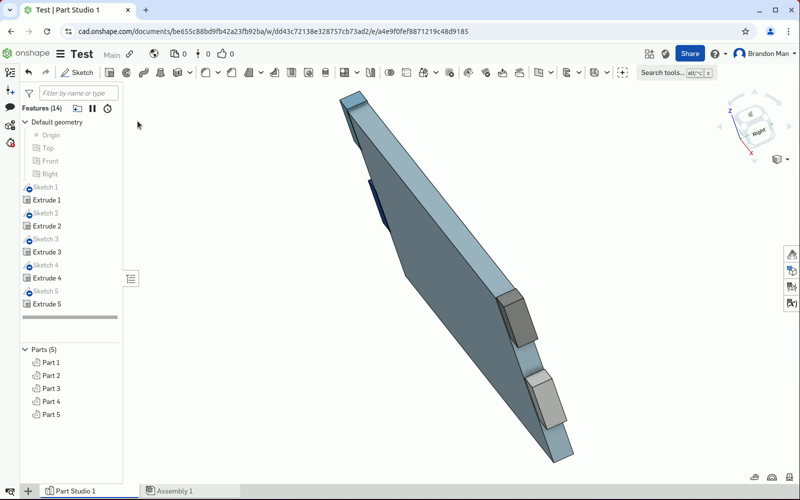
key(down, 2)
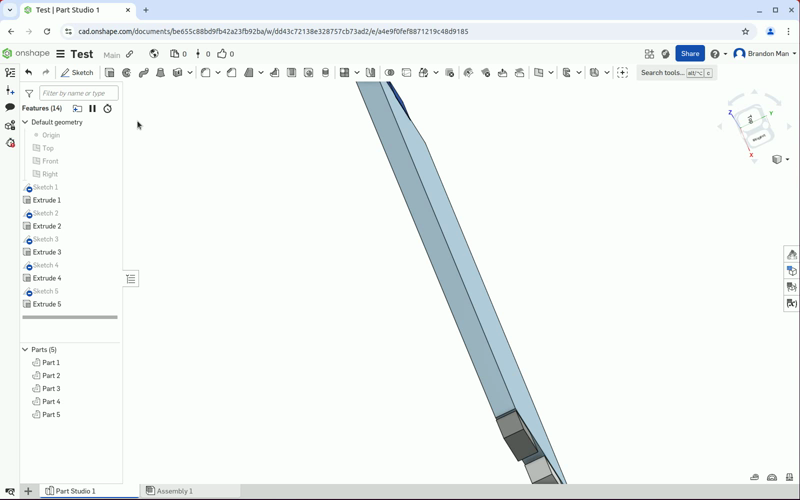
key(up, 2)
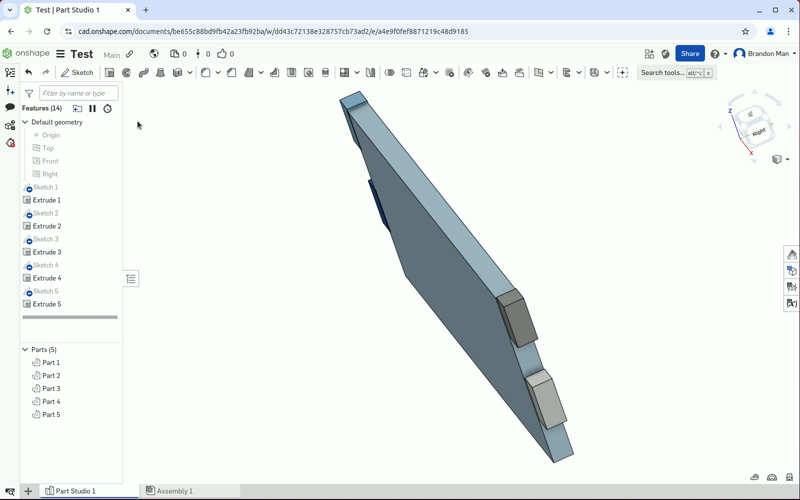
key(right, 2)
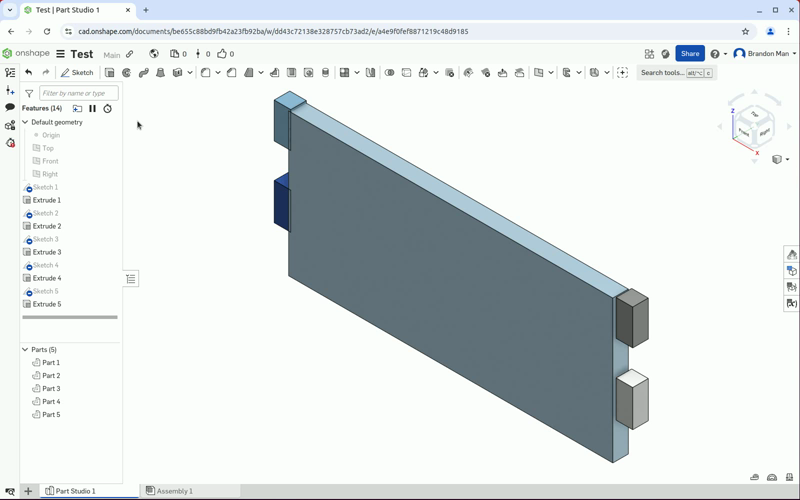
mouse_move(73, 189)
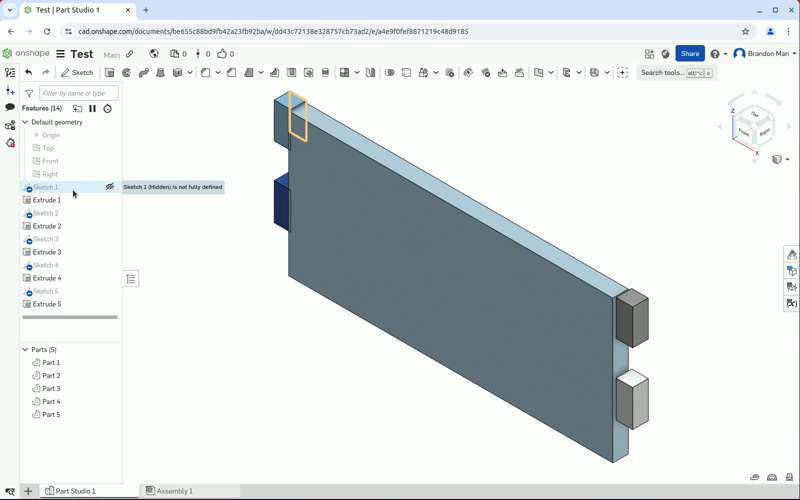
click(73, 189)